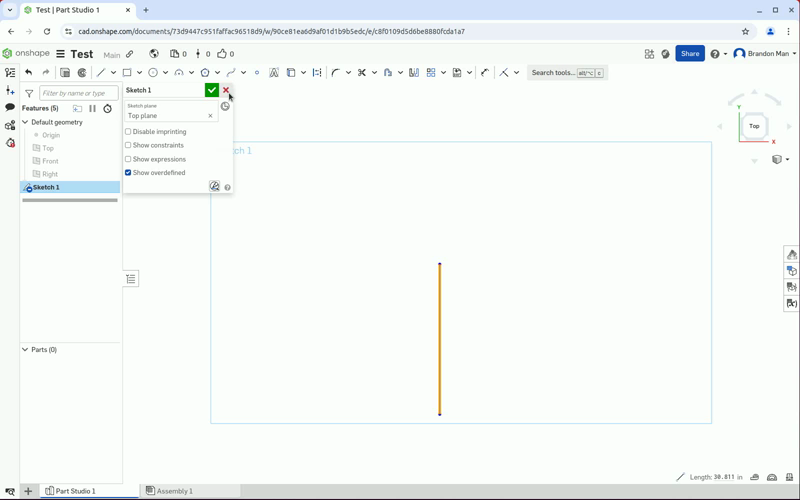
key(shift+h)
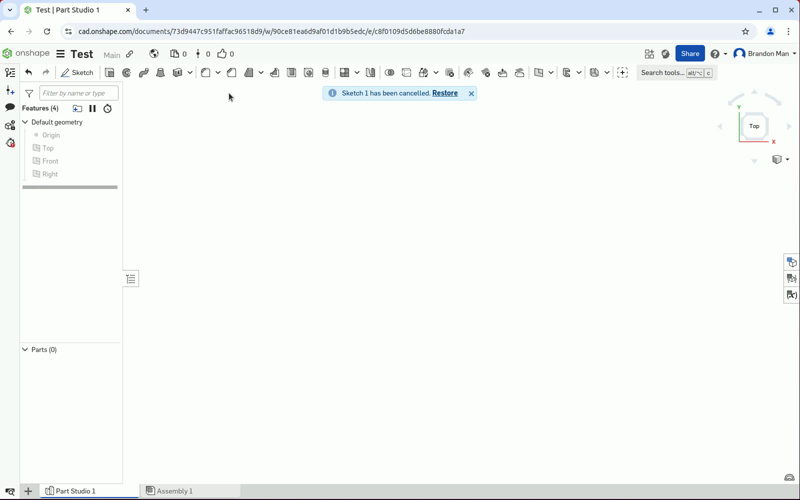
mouse_move(73, 352)
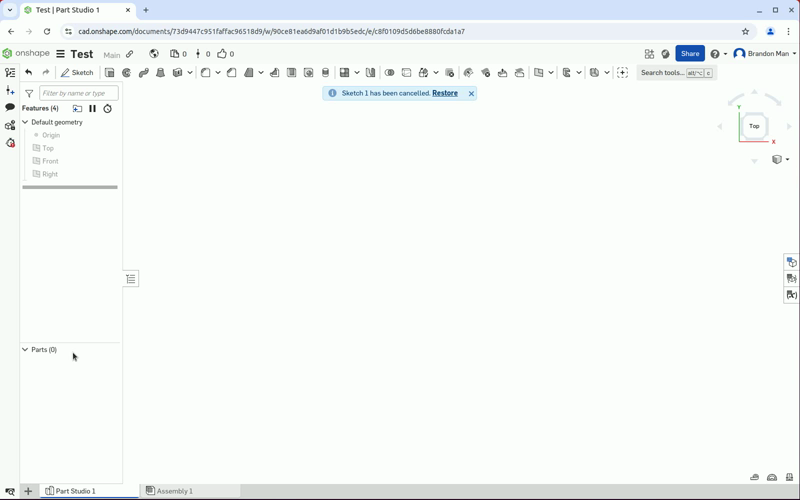
key(y)
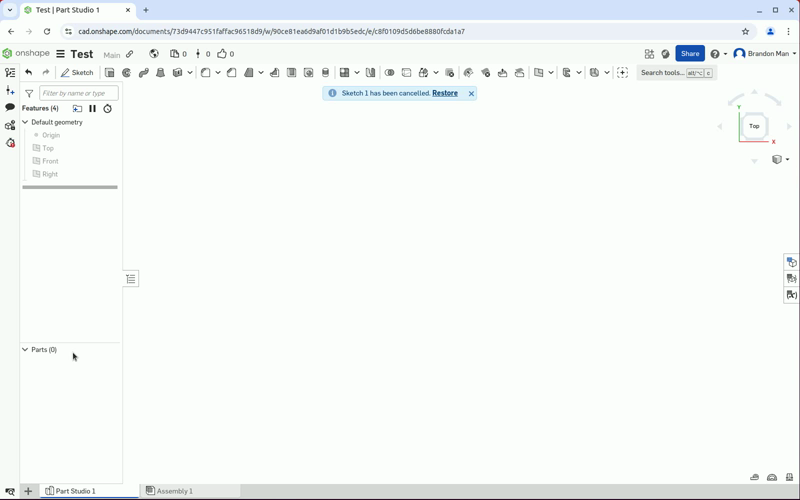
key(shift+p)
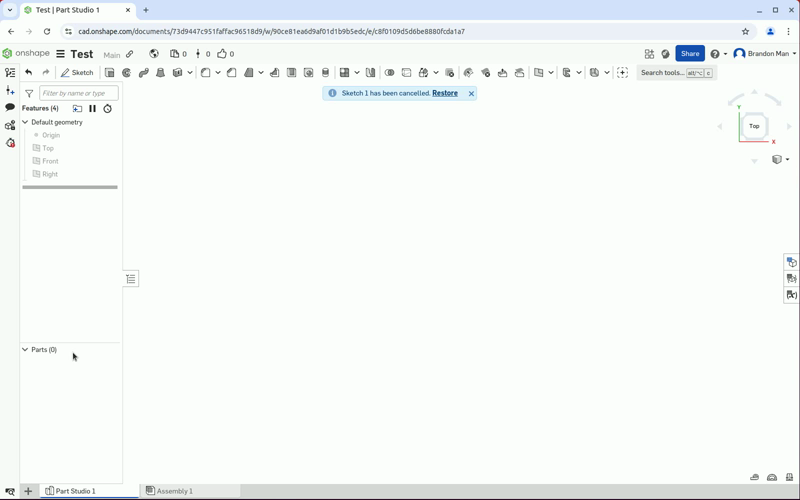
key(space)
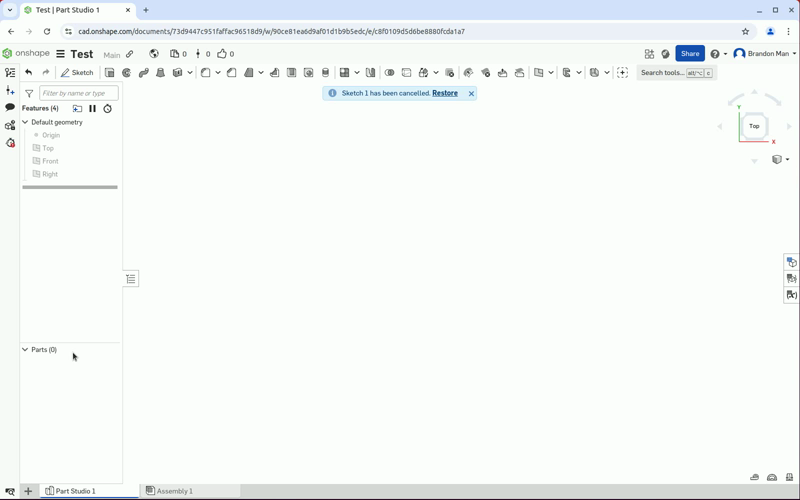
key_down(shift)
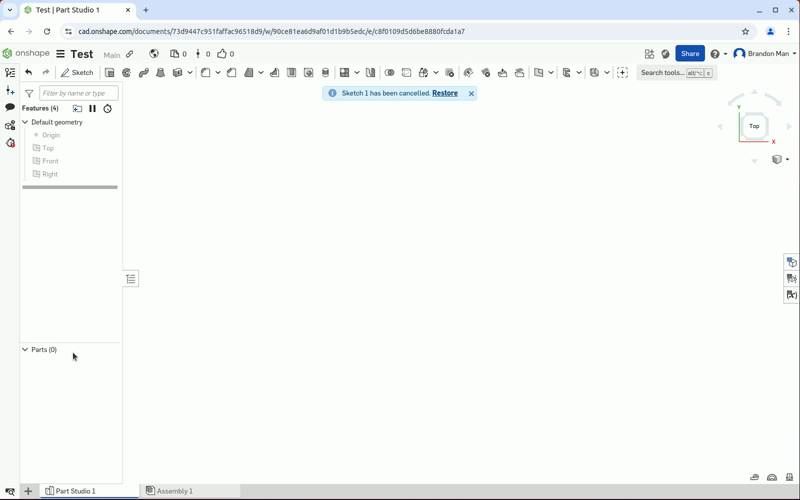
key(up)
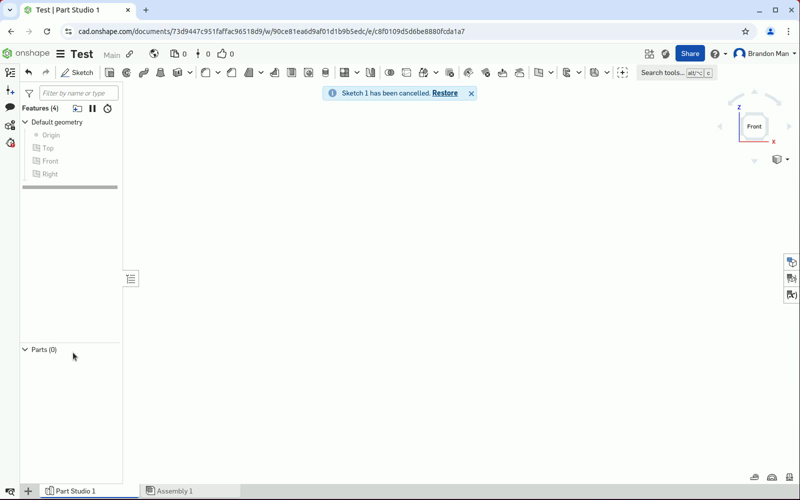
key_up(shift)
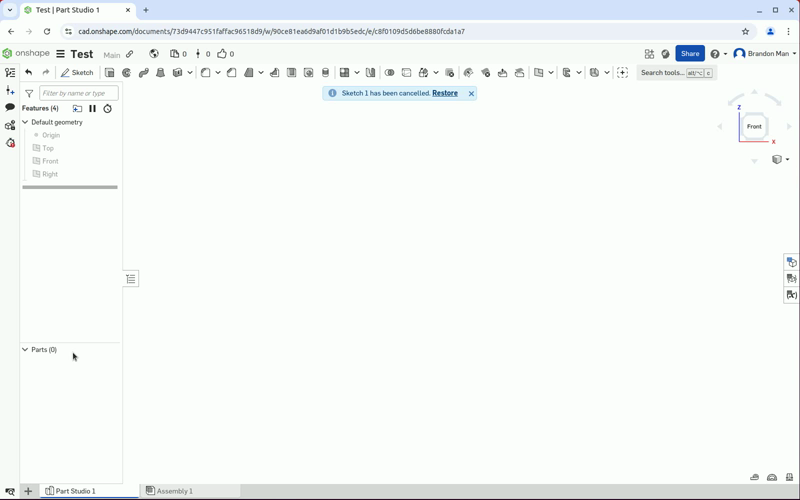
mouse_move(73, 352)
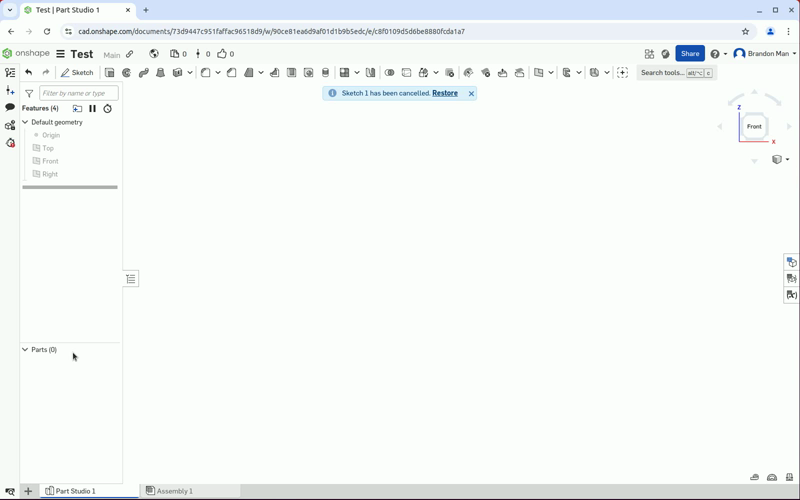
key(shift+y)
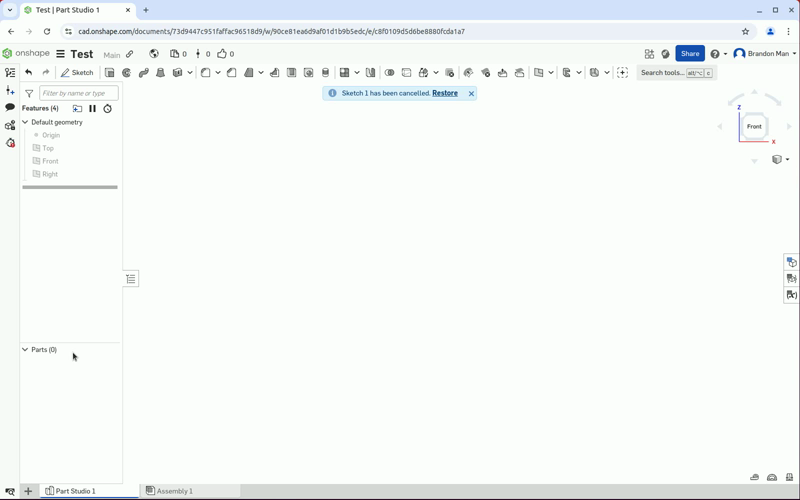
key(shift+s)
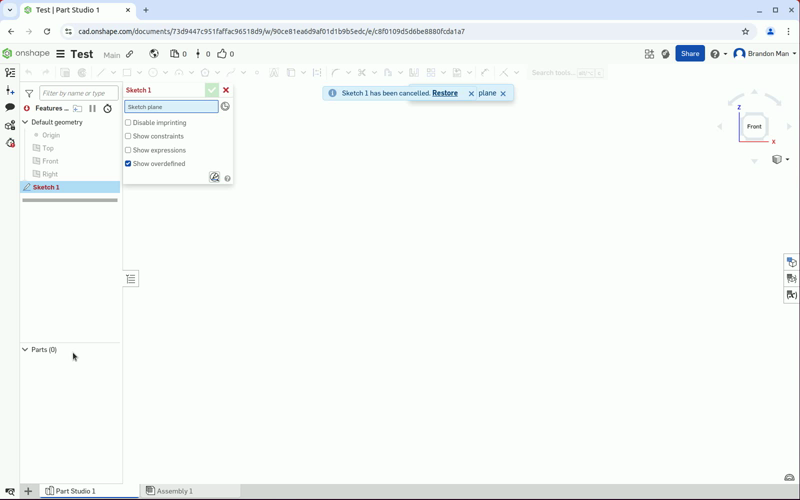
mouse_move(73, 163)
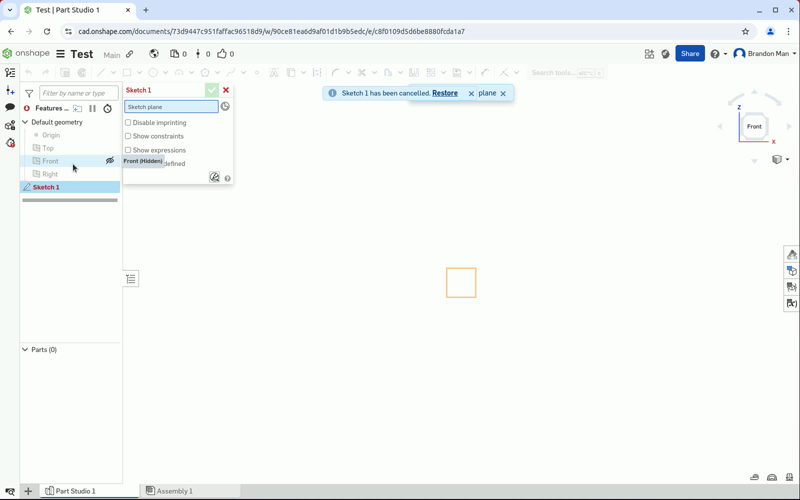
click(73, 163)
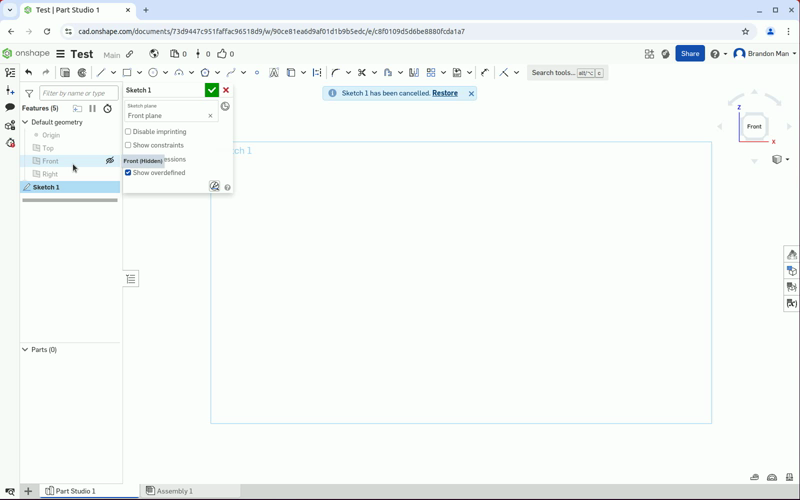
mouse_move(73, 352)
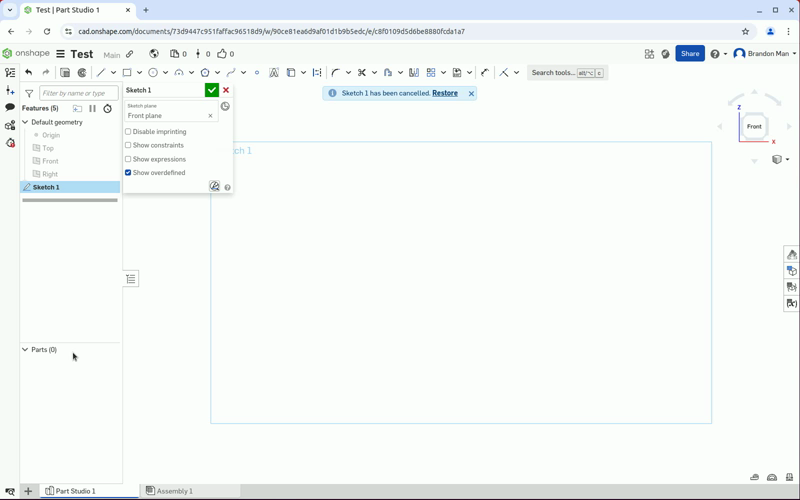
key(y)
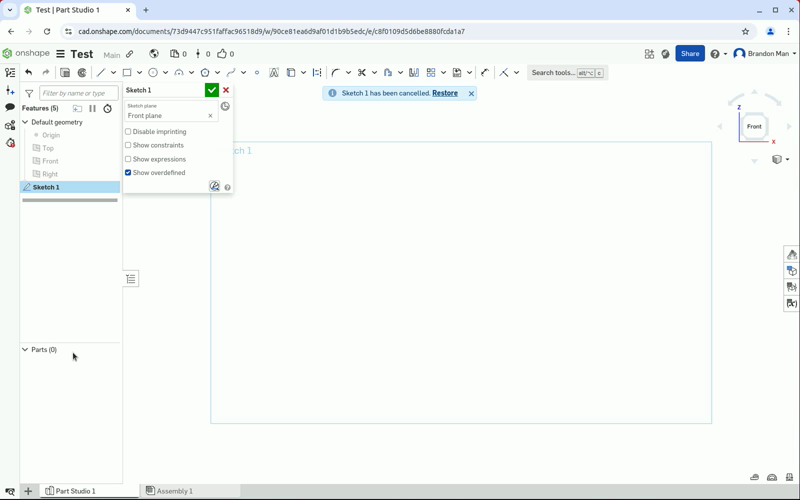
key(l)
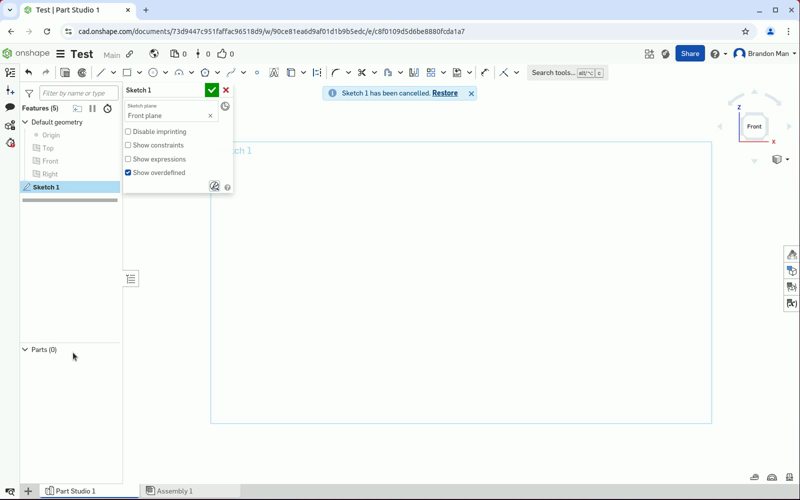
key_down(shift)
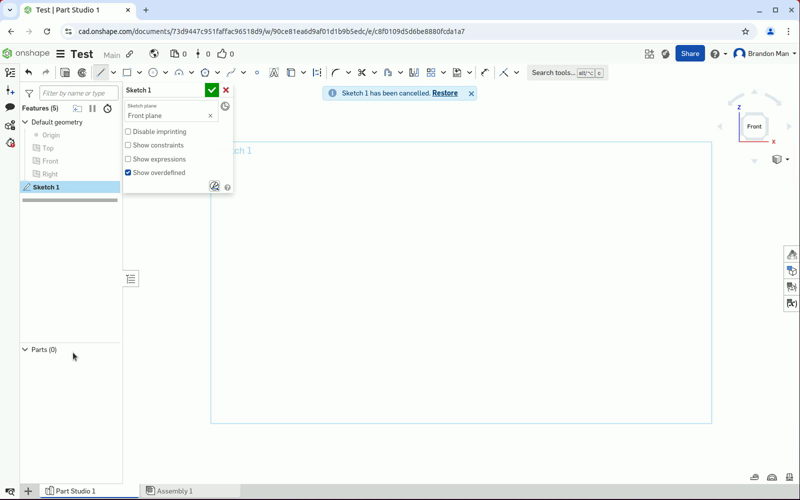
mouse_move(395, 262)
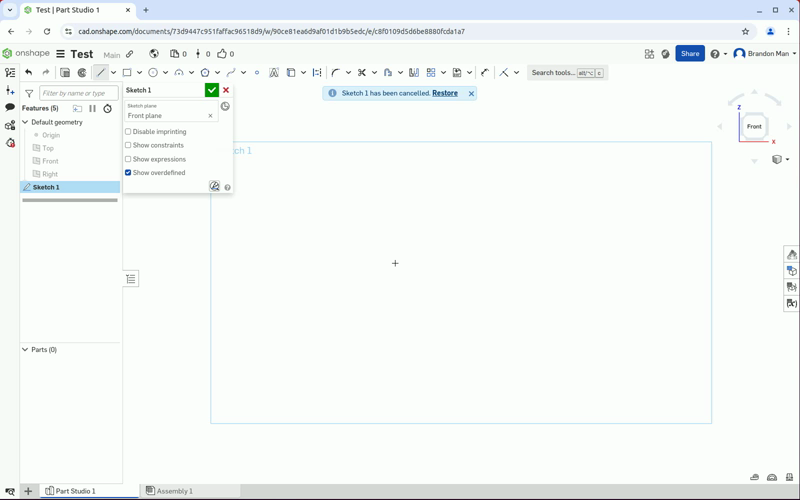
click(395, 262)
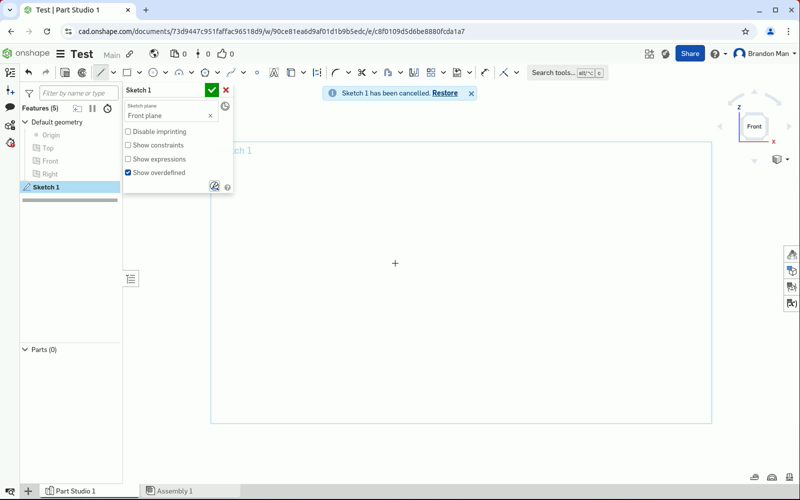
key_up(shift)
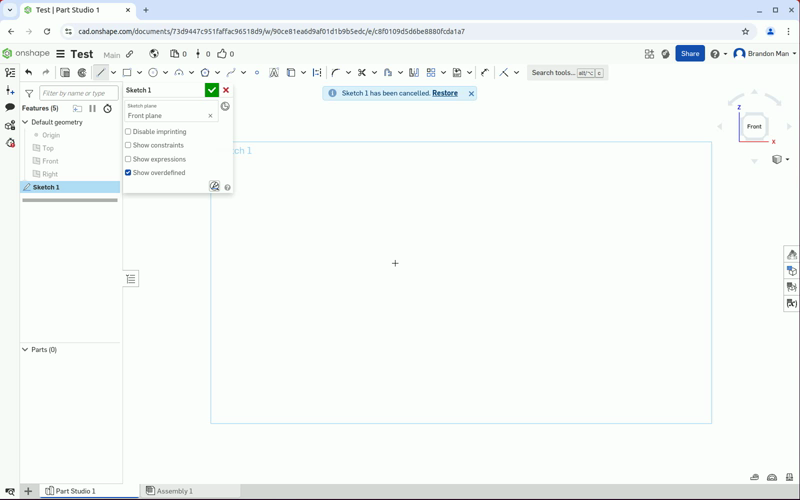
key_down(shift)
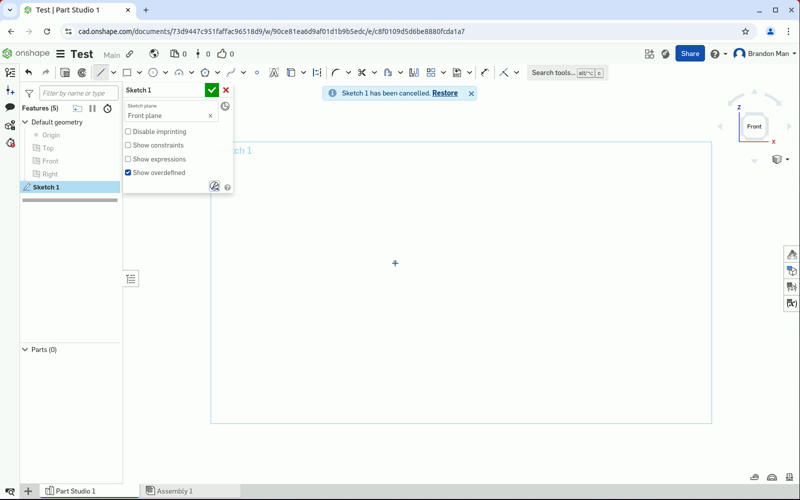
mouse_move(425, 262)
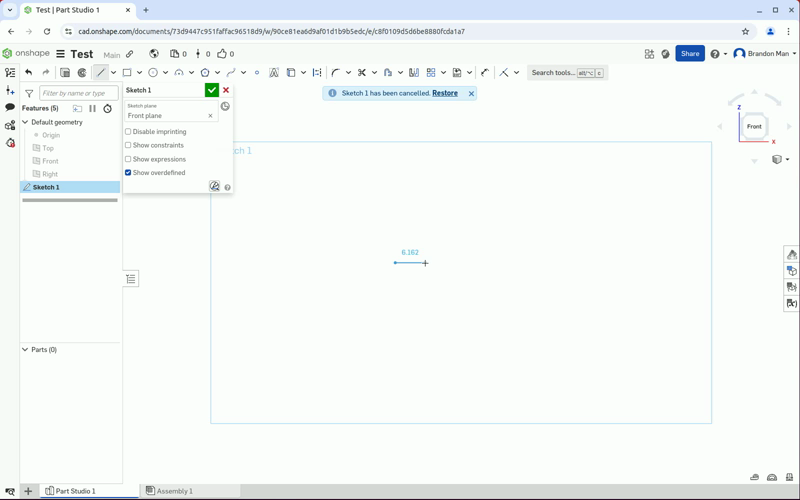
mouse_move(426, 262)
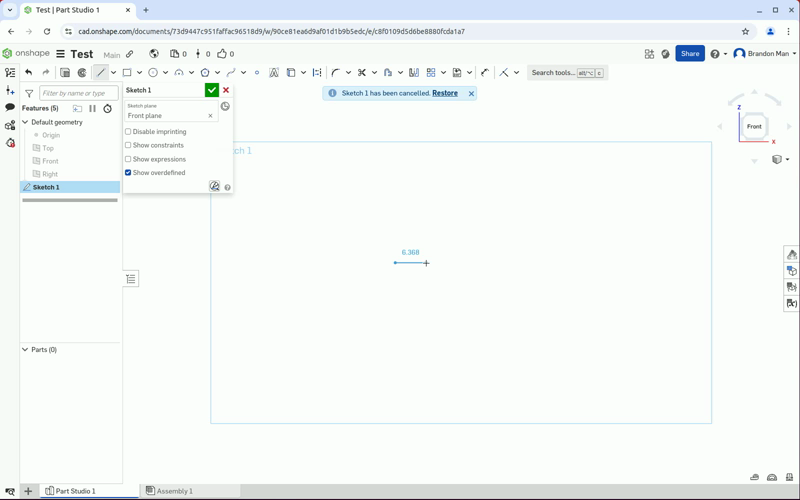
click(426, 262)
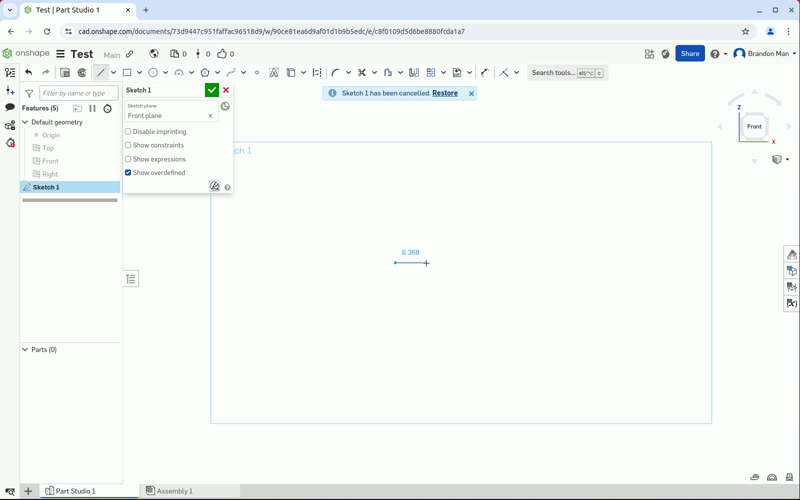
key_up(shift)
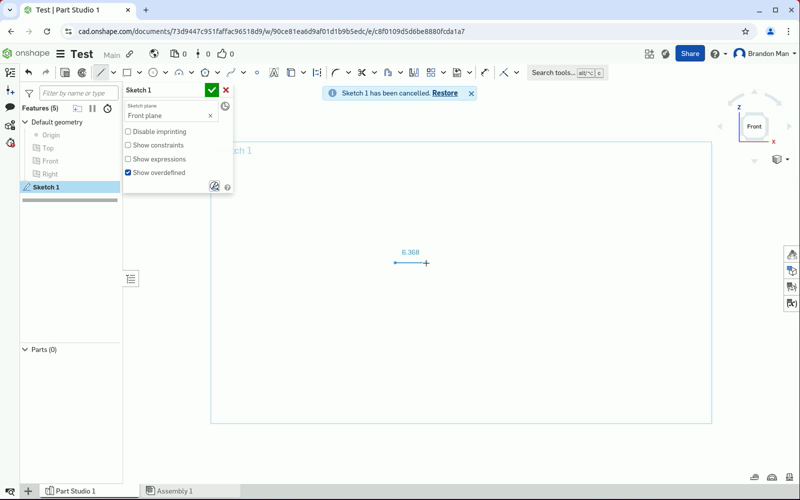
key_down(shift)
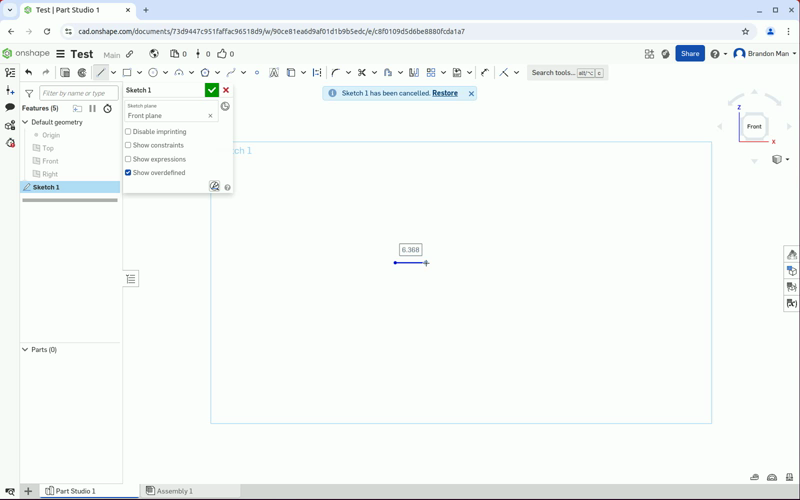
mouse_move(456, 262)
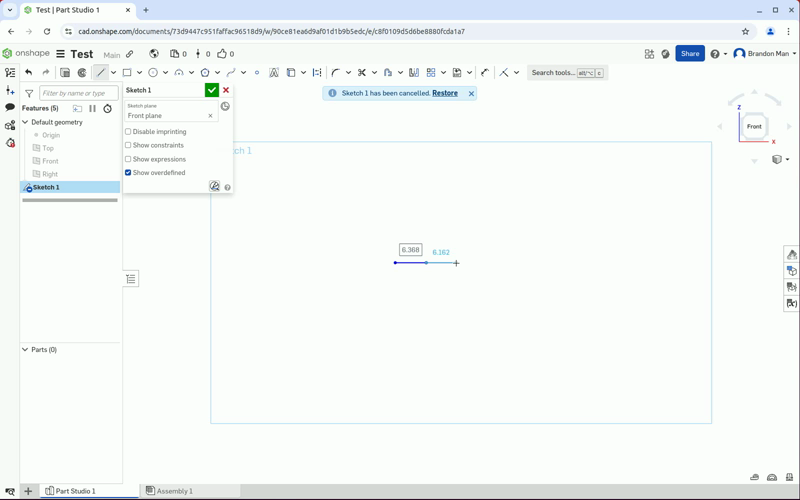
mouse_move(426, 243)
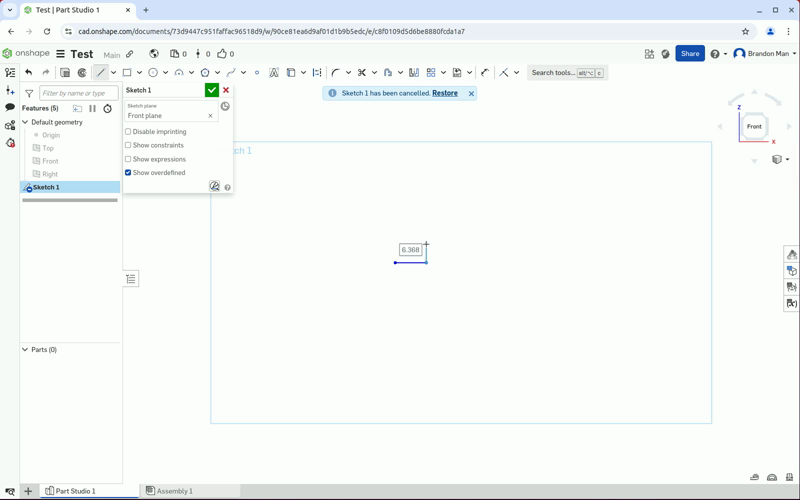
click(426, 243)
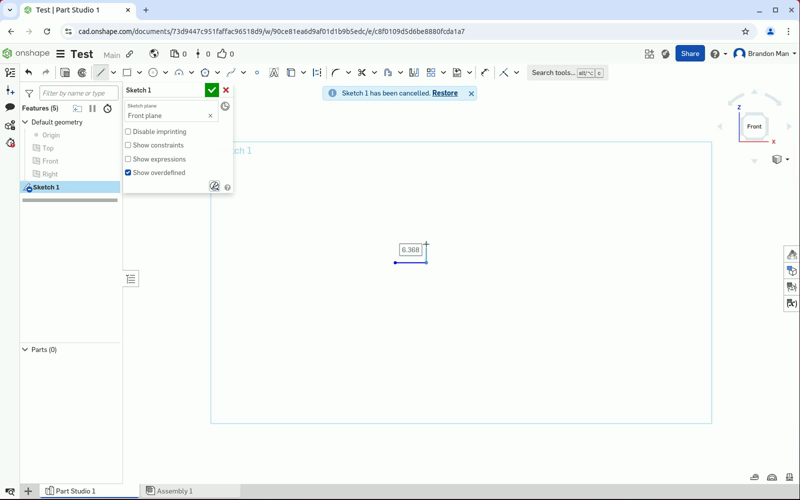
key_up(shift)
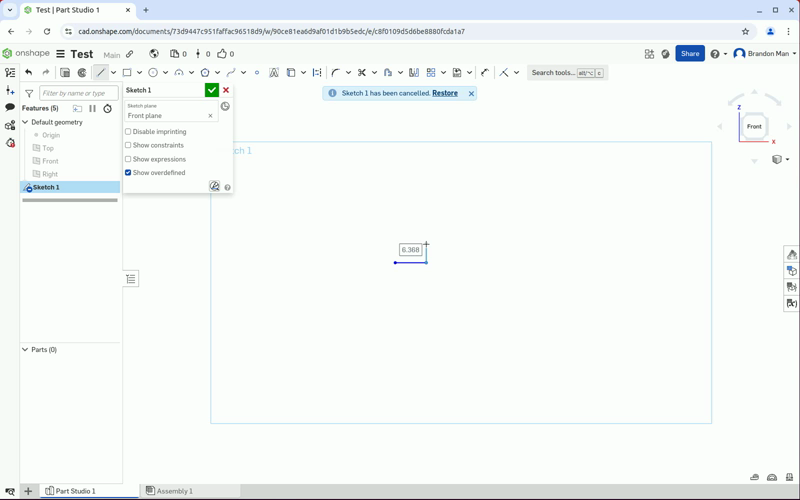
key_down(shift)
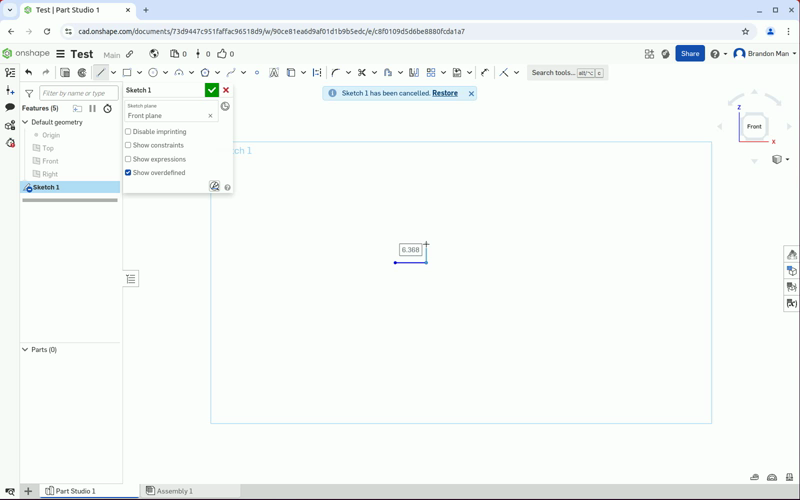
mouse_move(456, 243)
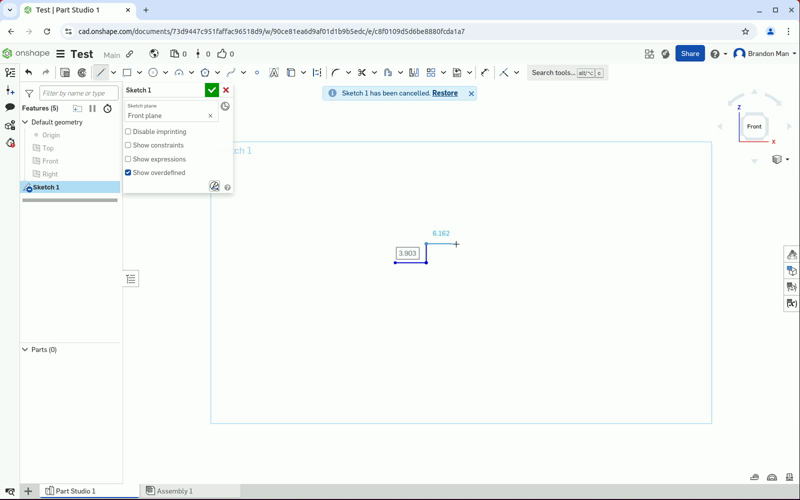
mouse_move(395, 243)
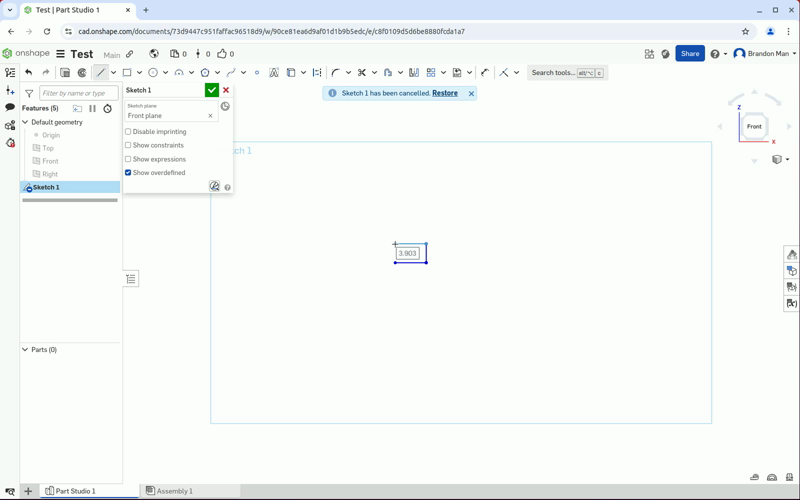
click(395, 243)
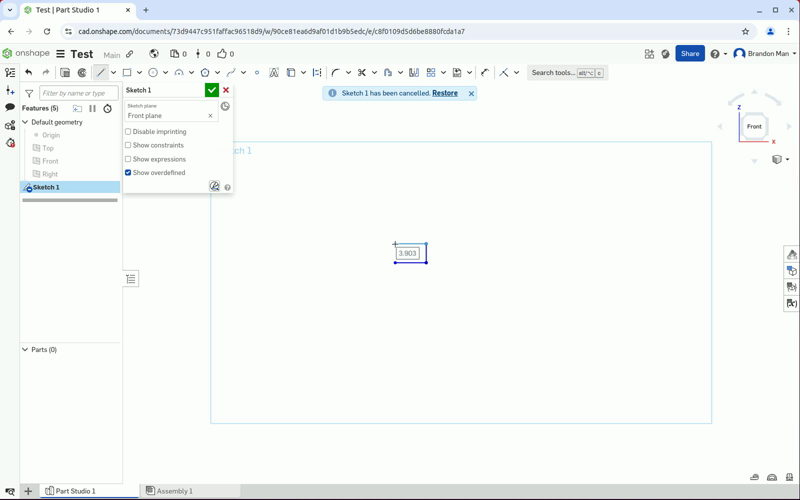
key_up(shift)
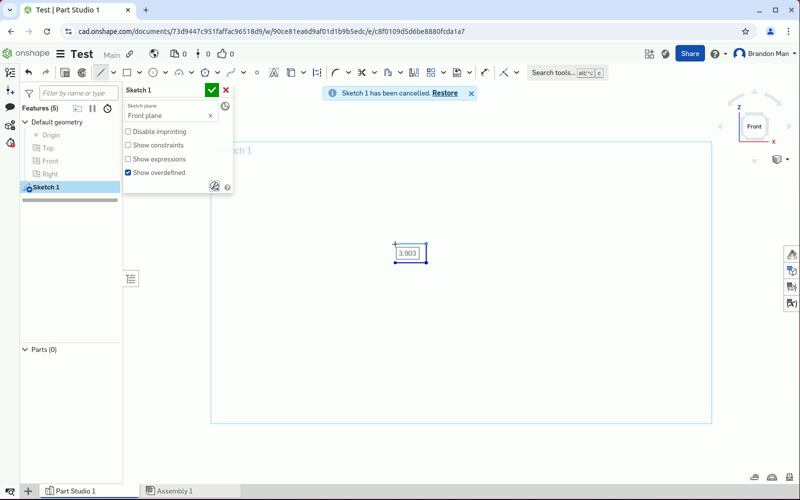
mouse_move(425, 243)
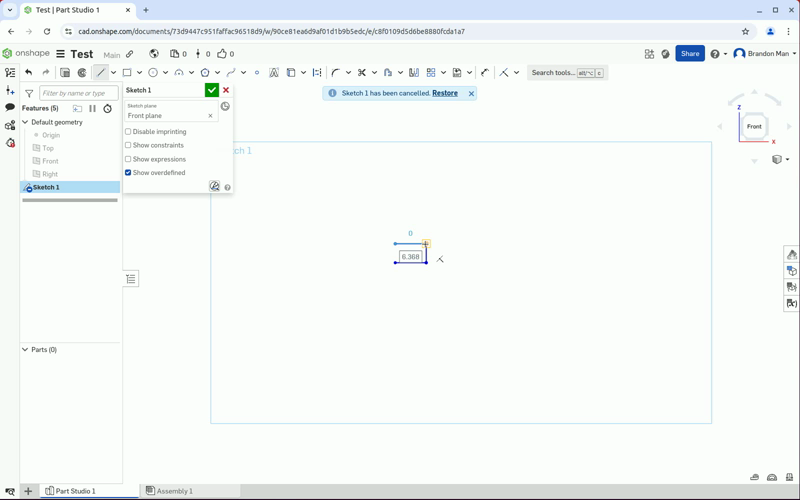
key_down(shift)
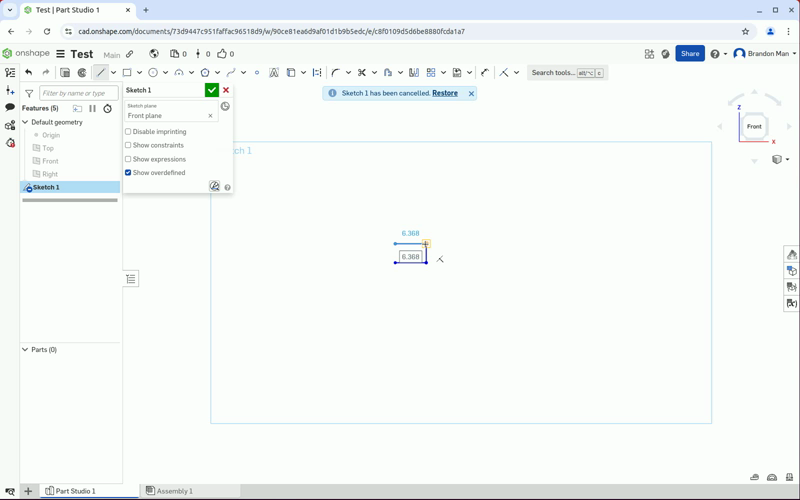
mouse_move(395, 262)
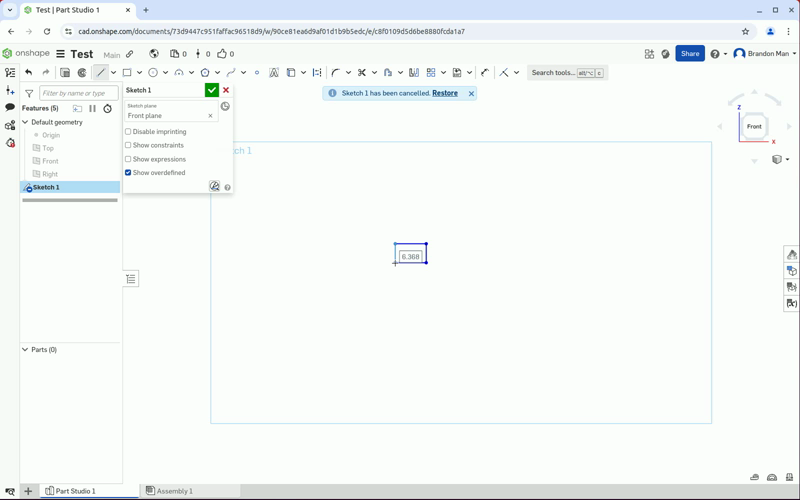
key_up(shift)
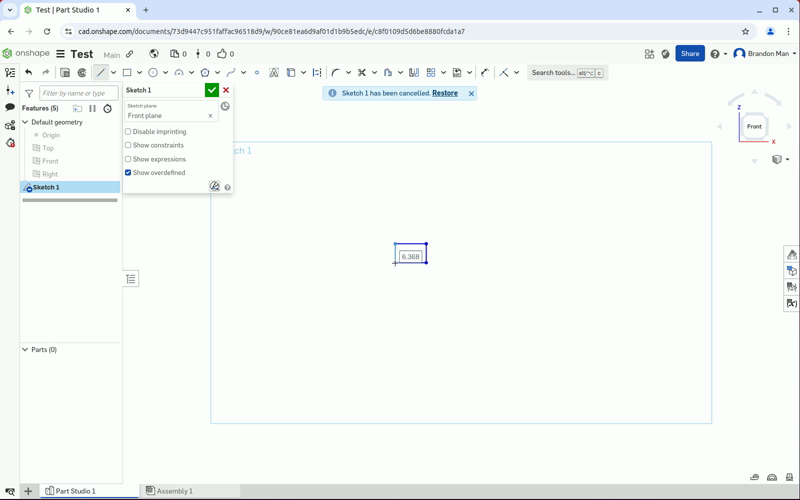
click(395, 262)
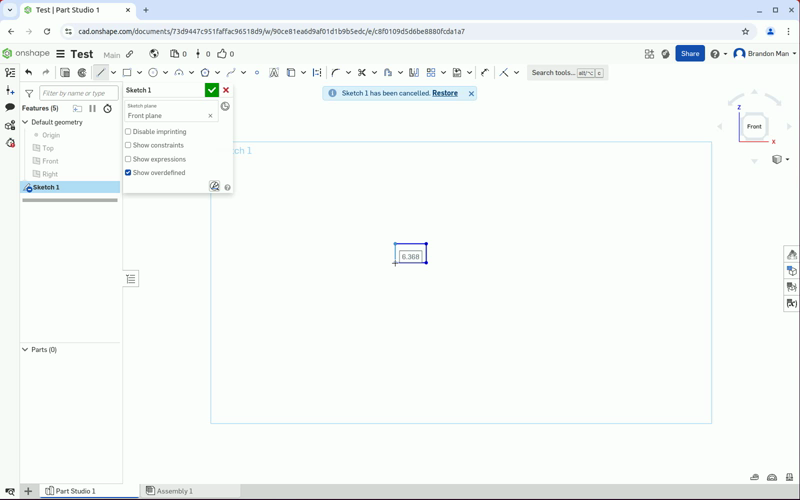
key(esc)
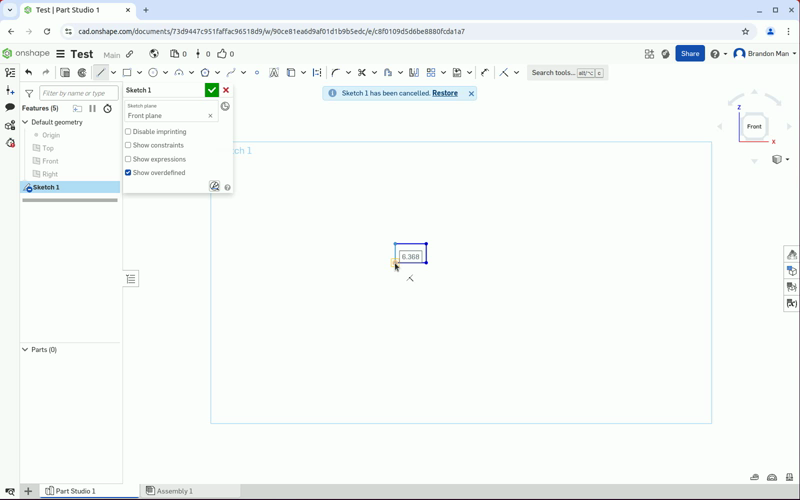
mouse_move(402, 254)
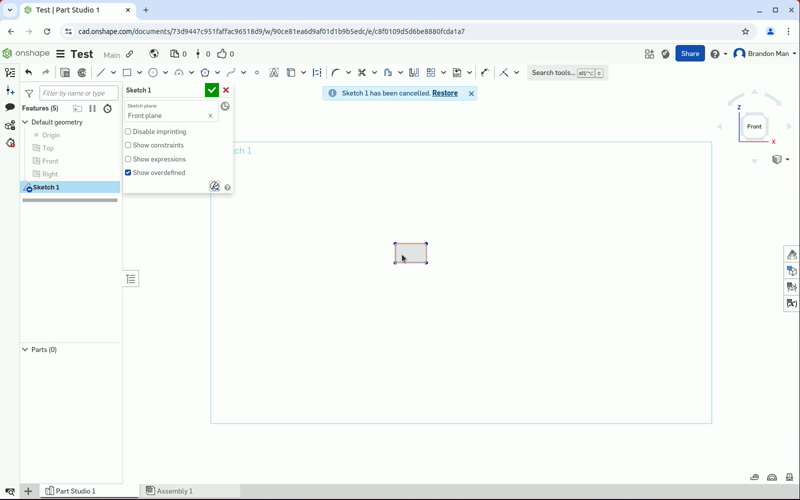
scroll(6)
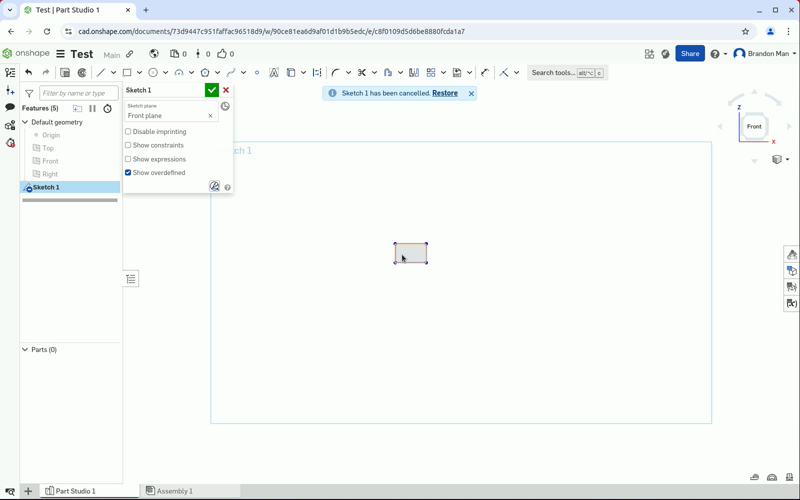
scroll(6)
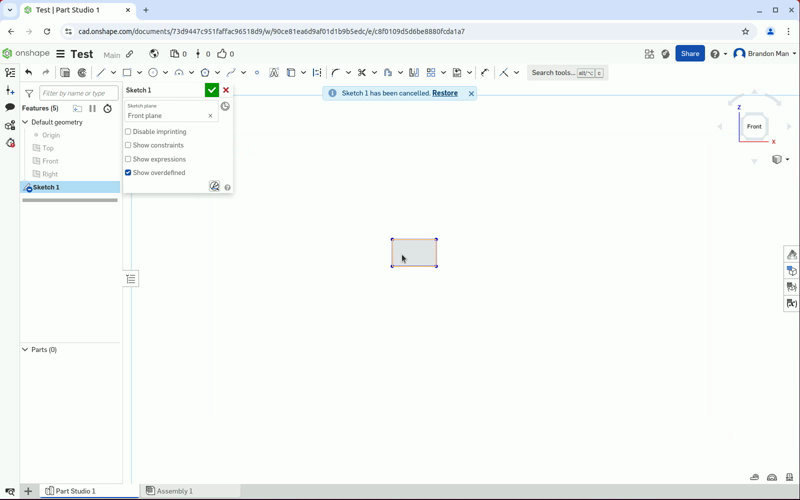
scroll(6)
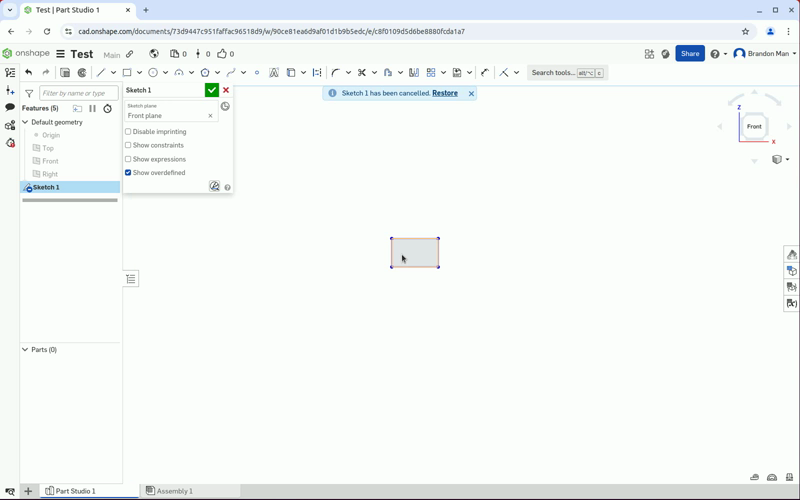
scroll(6)
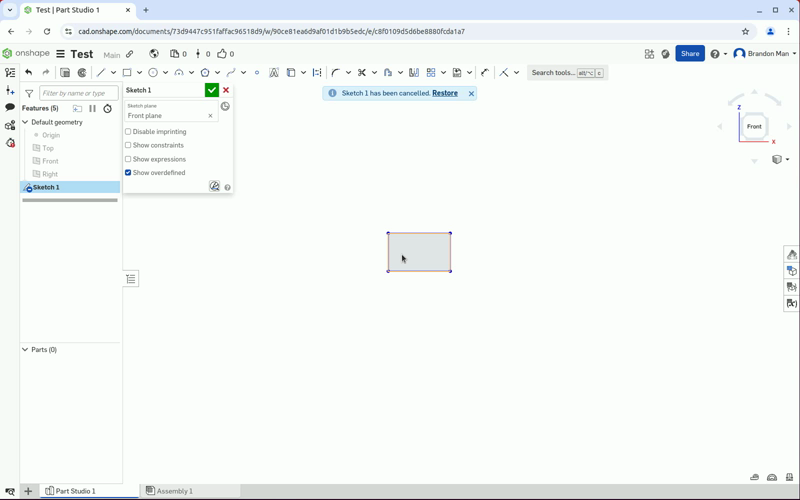
scroll(6)
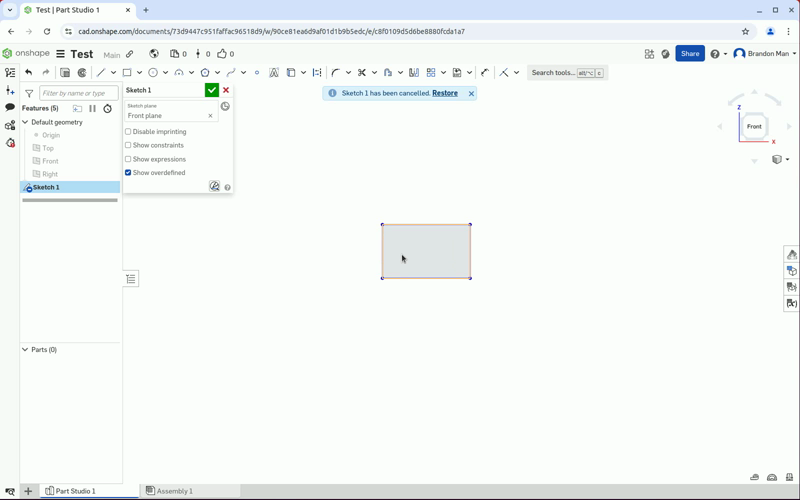
scroll(6)
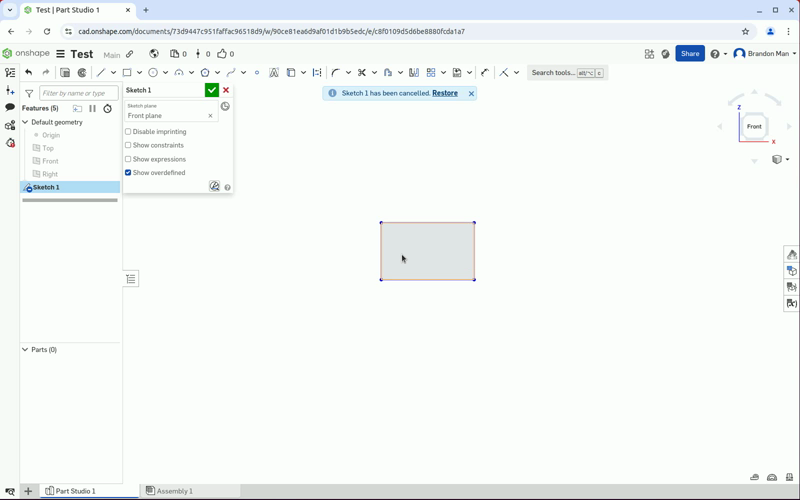
scroll(6)
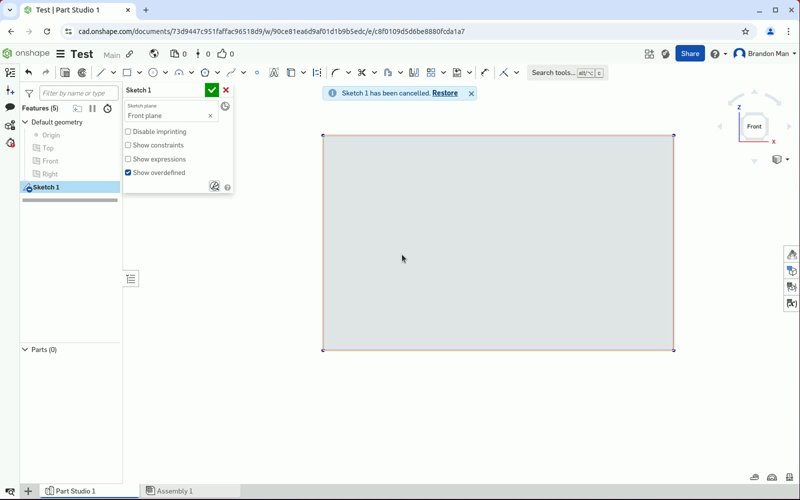
click(402, 254)
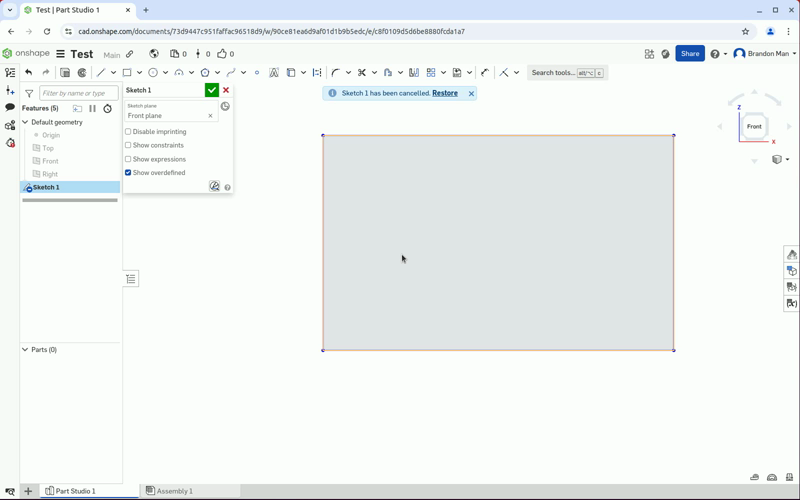
scroll(-6)
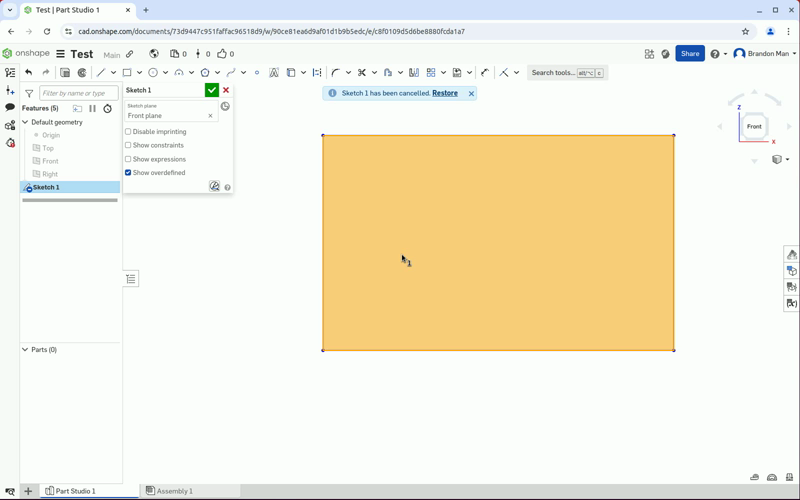
scroll(-6)
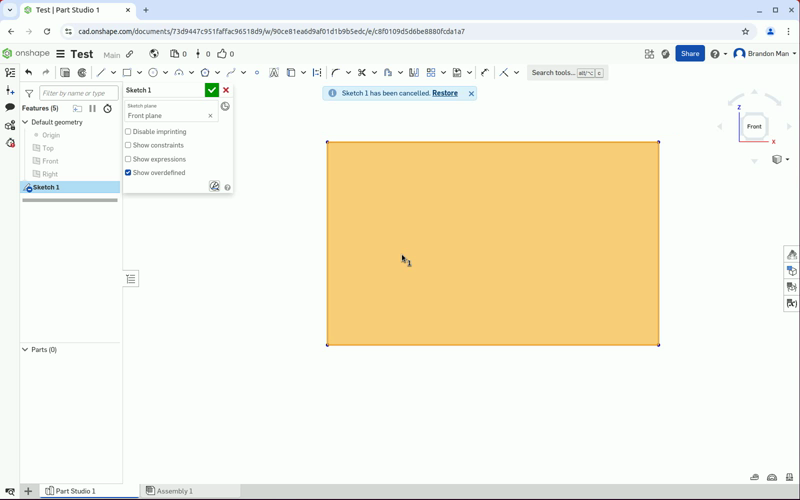
scroll(-6)
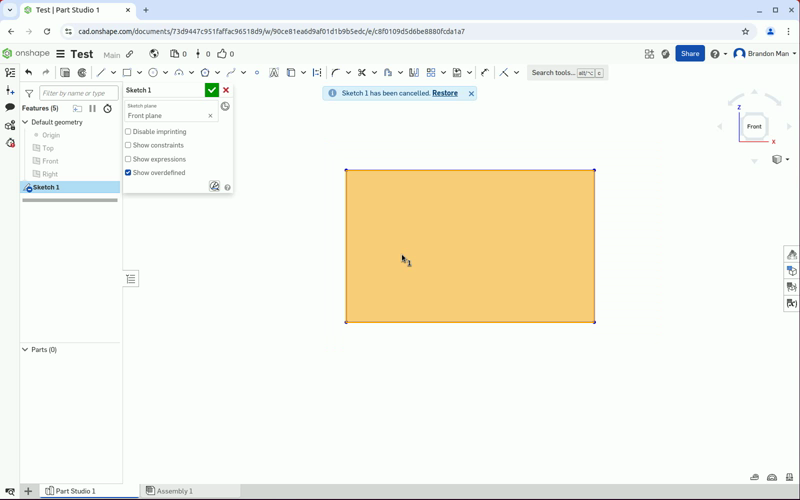
scroll(-6)
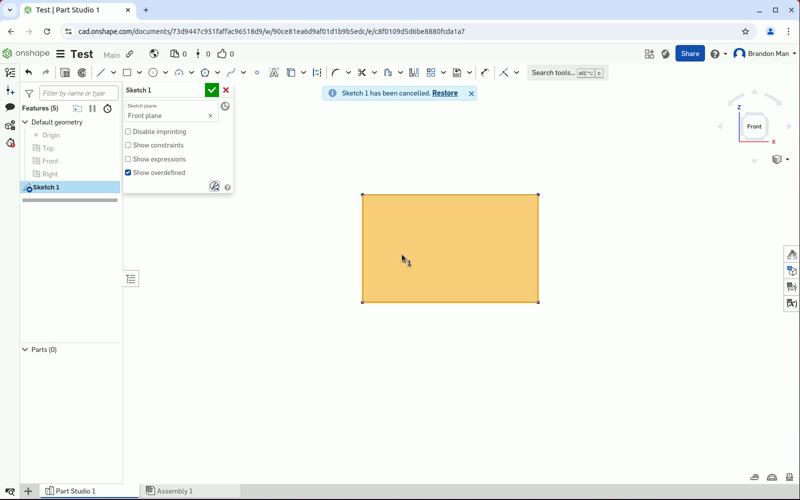
scroll(-6)
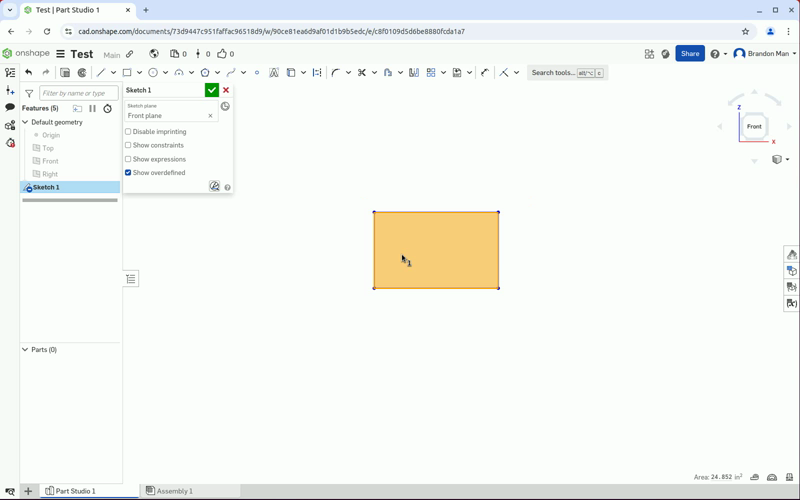
scroll(-6)
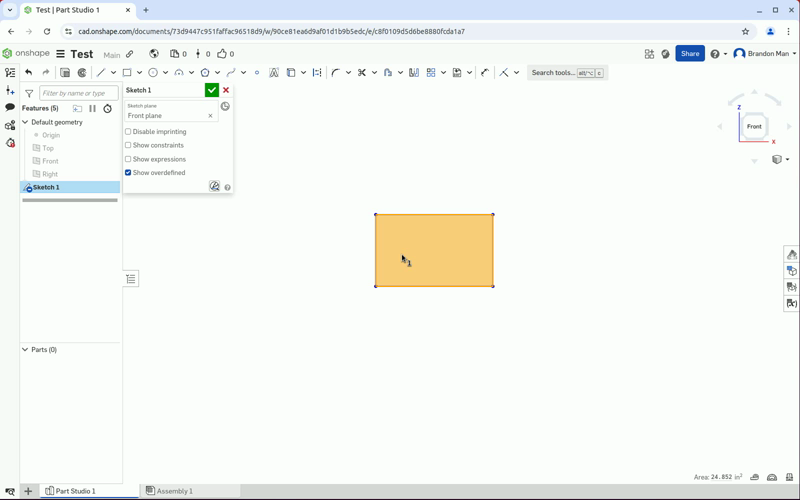
scroll(-6)
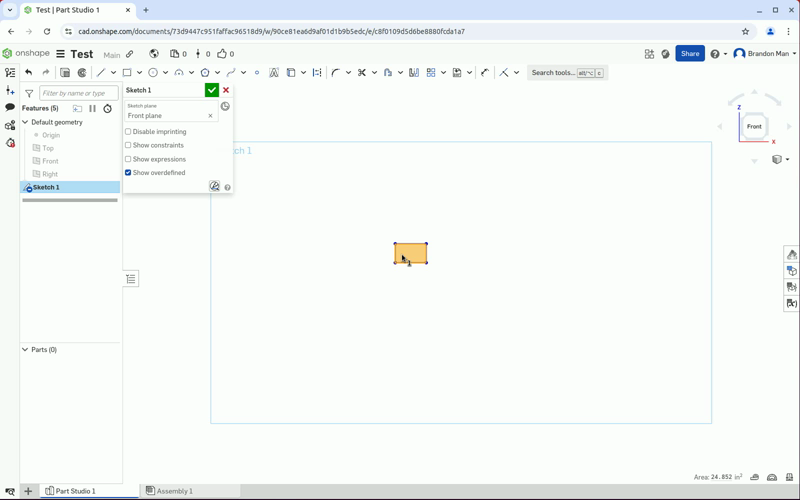
mouse_move(73, 352)
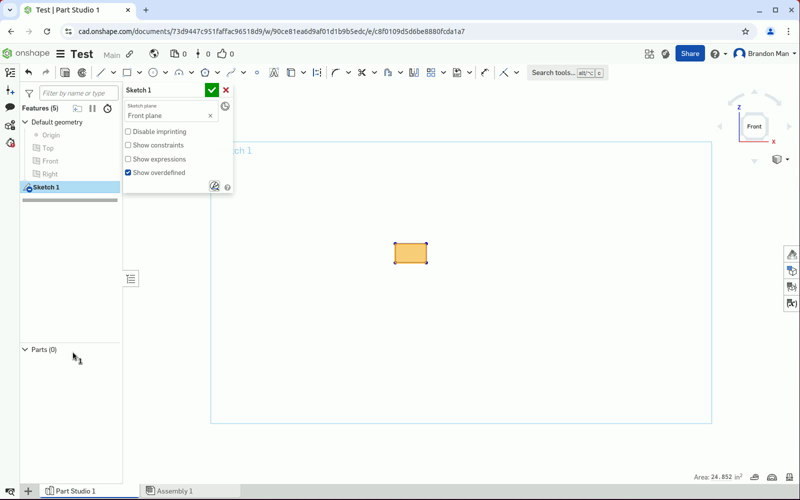
key(shift+y)
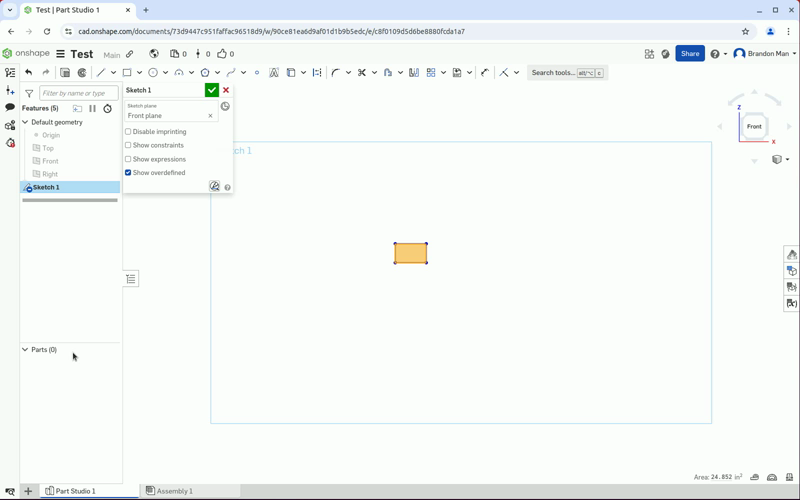
key(shift+e)
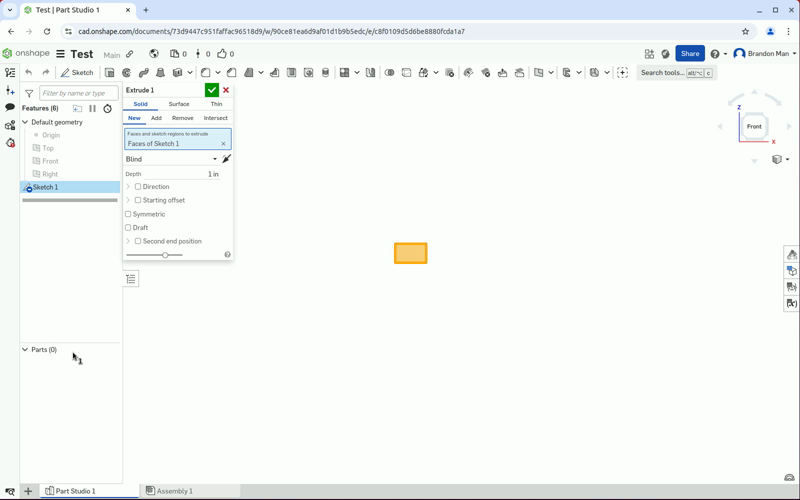
mouse_move(143, 106)
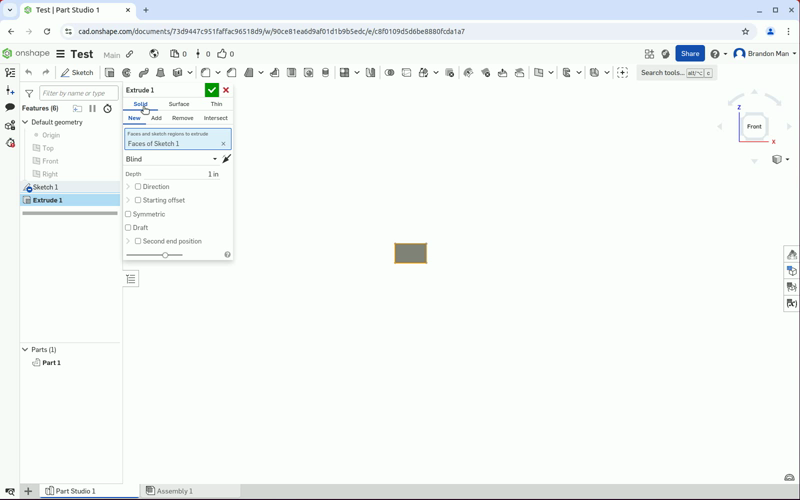
click(143, 106)
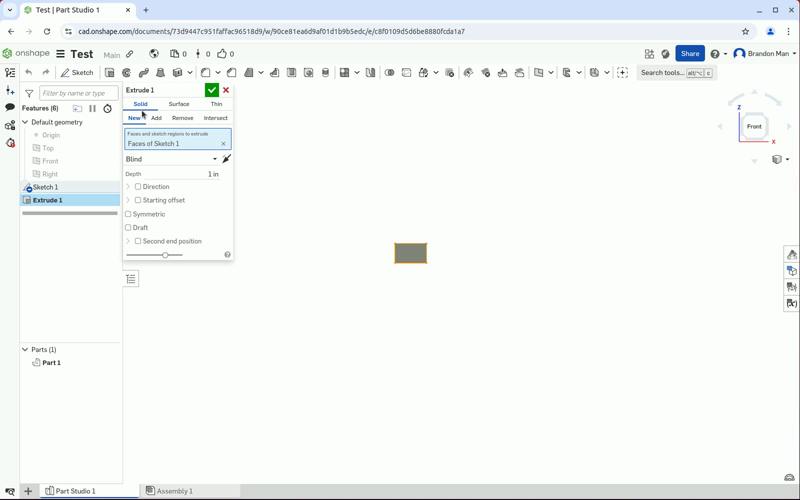
mouse_move(137, 120)
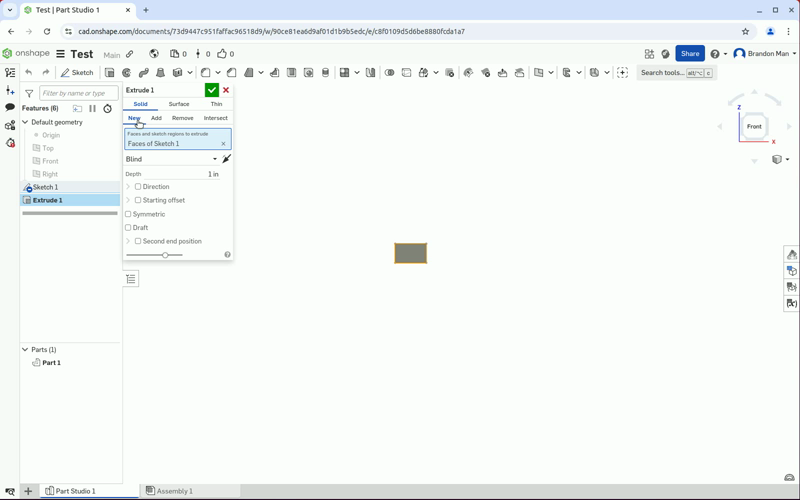
click(137, 120)
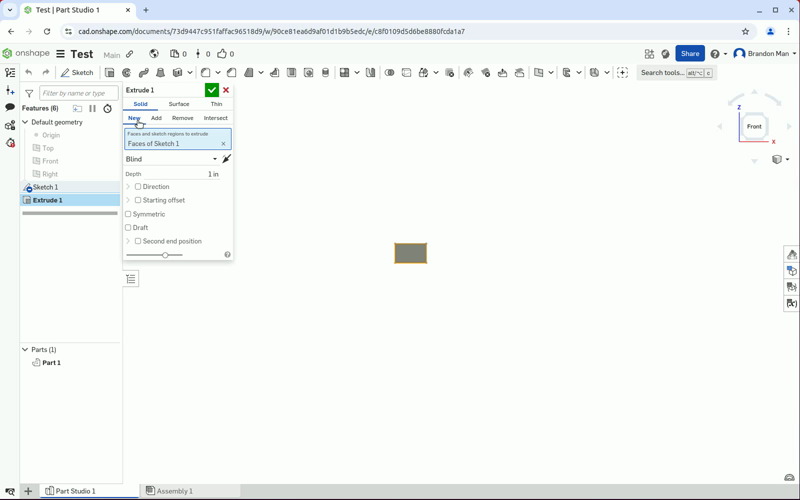
key(tab, 4)
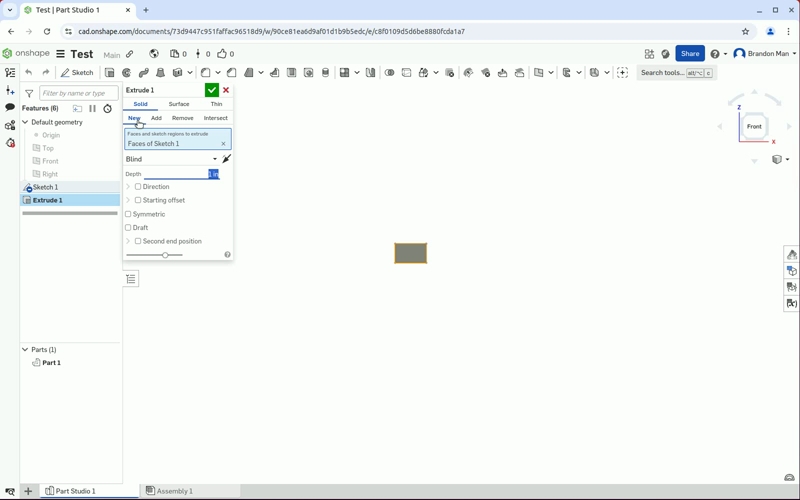
text(2.407)
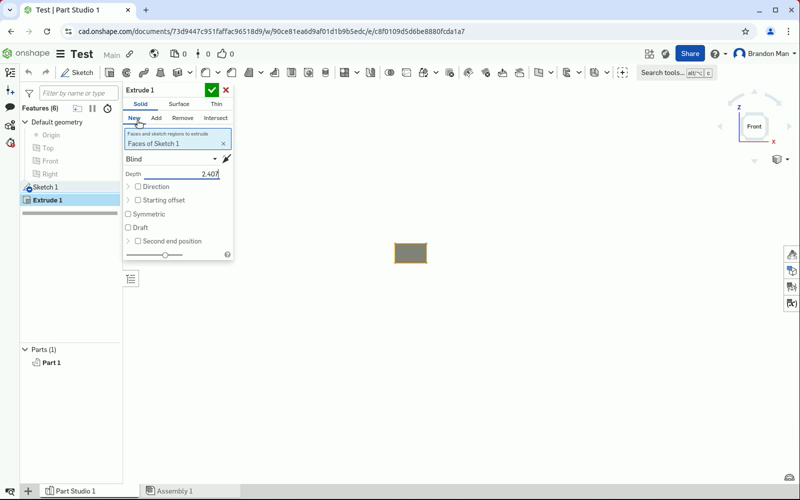
key(enter)
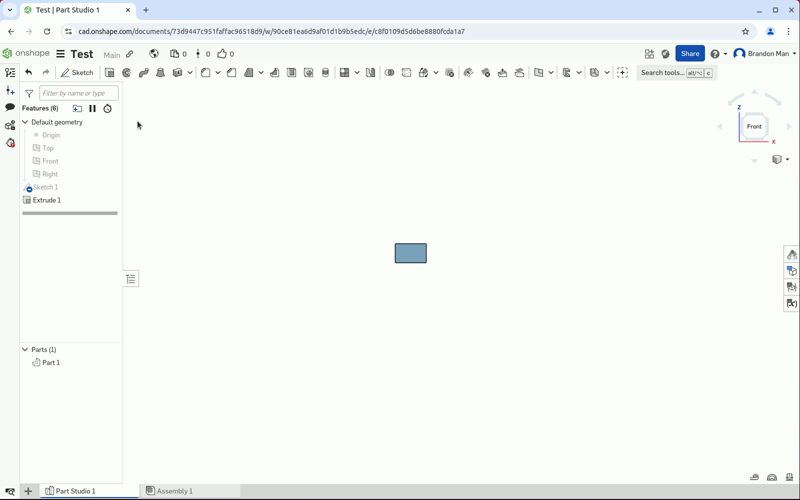
key(shift+h)
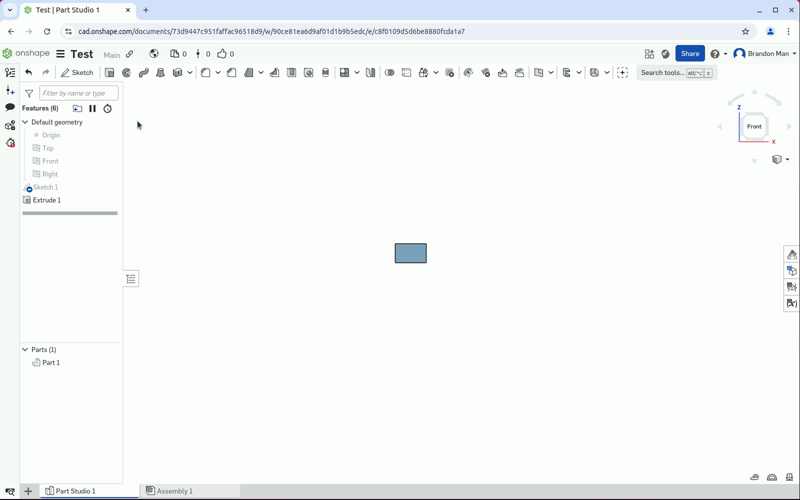
key(shift+h)
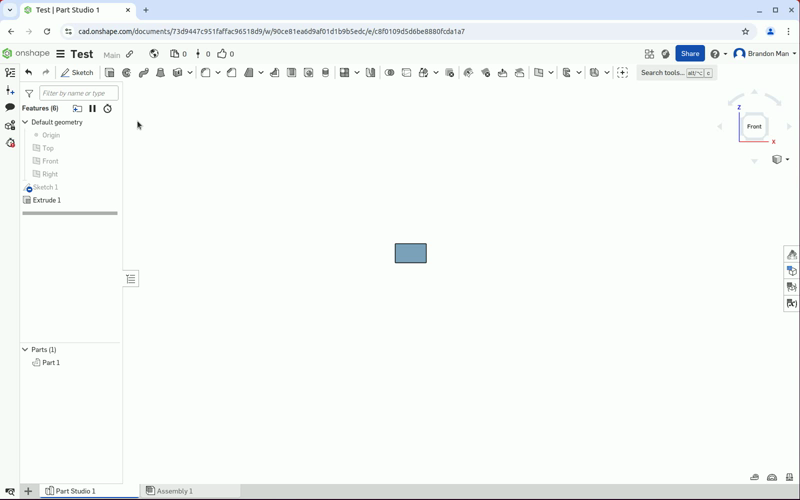
mouse_move(73, 189)
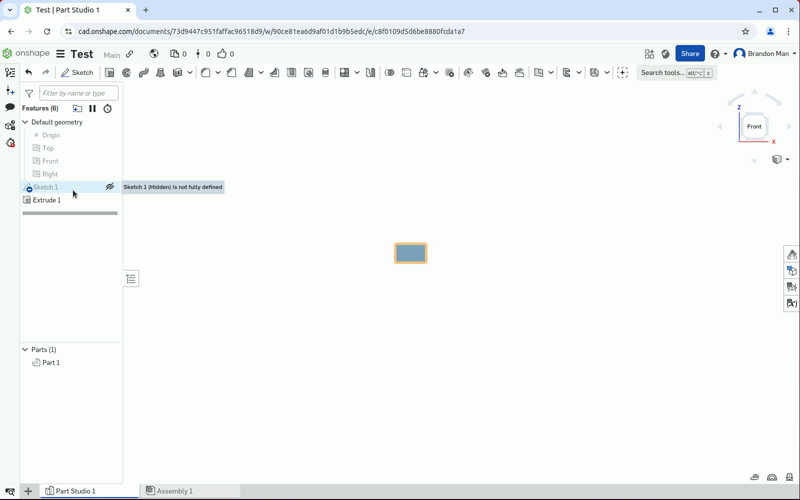
click(73, 189)
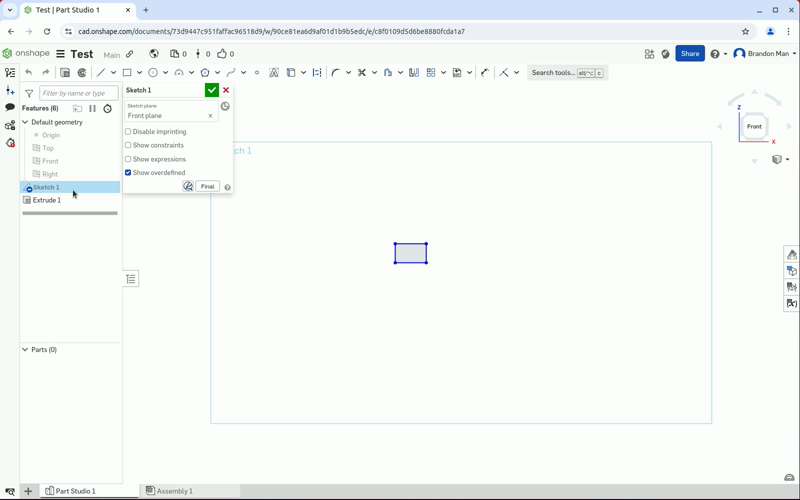
mouse_move(229, 92)
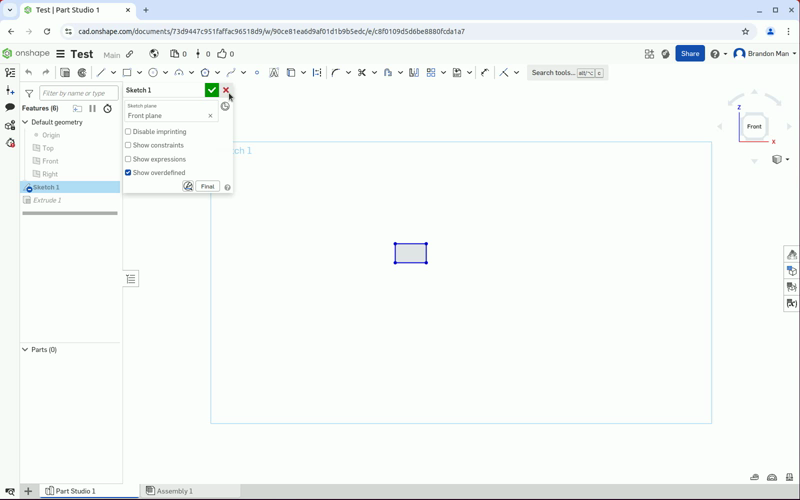
click(229, 92)
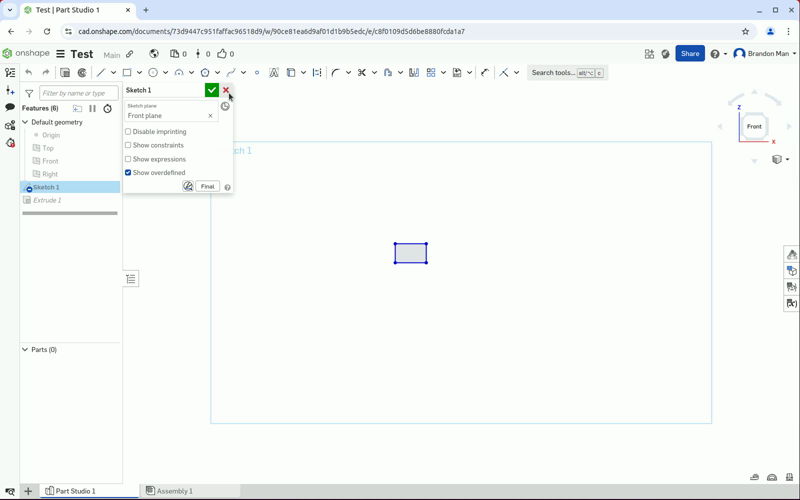
key(shift+s)
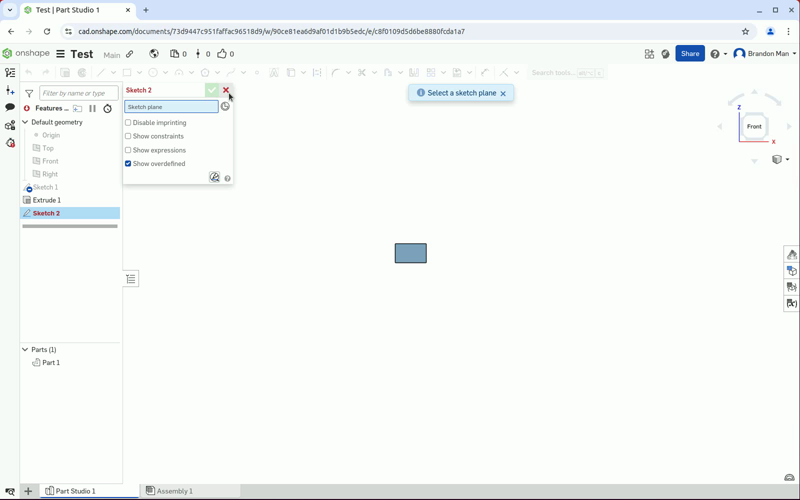
mouse_move(73, 163)
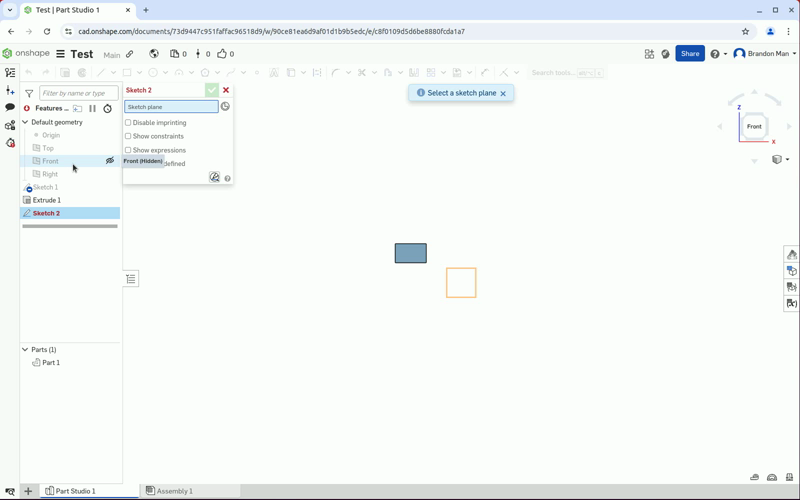
click(73, 163)
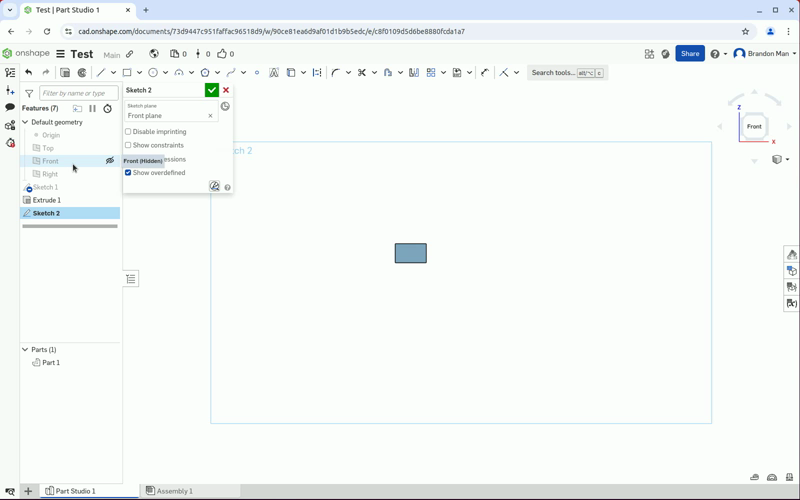
mouse_move(73, 352)
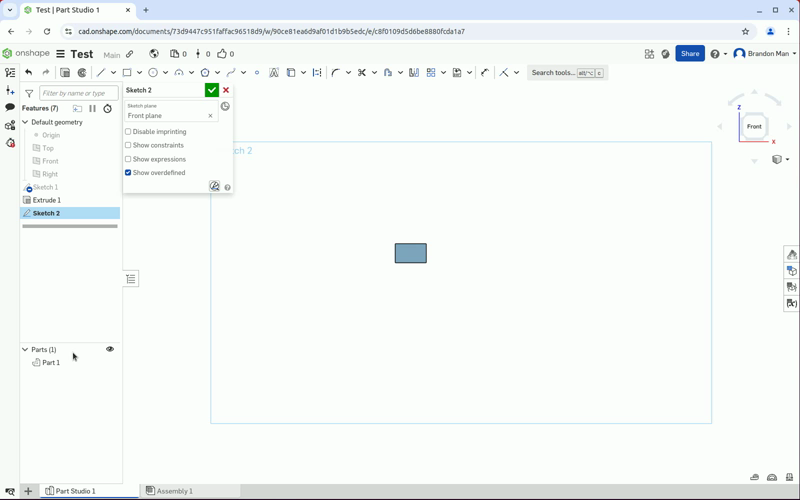
key(y)
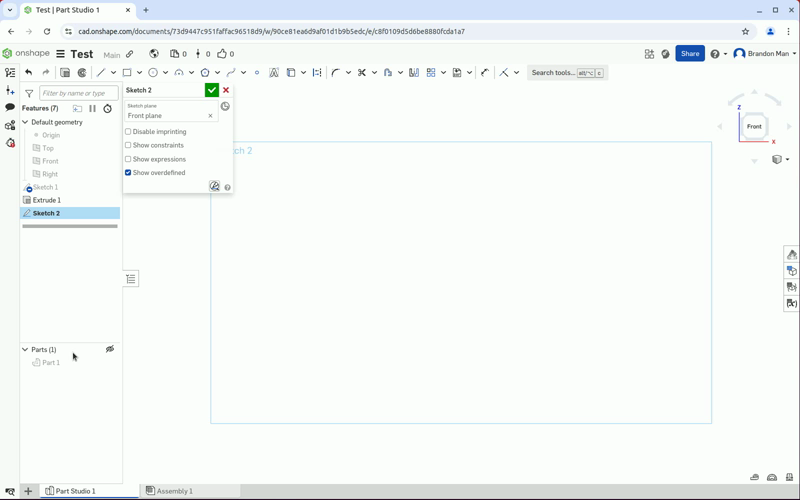
key(l)
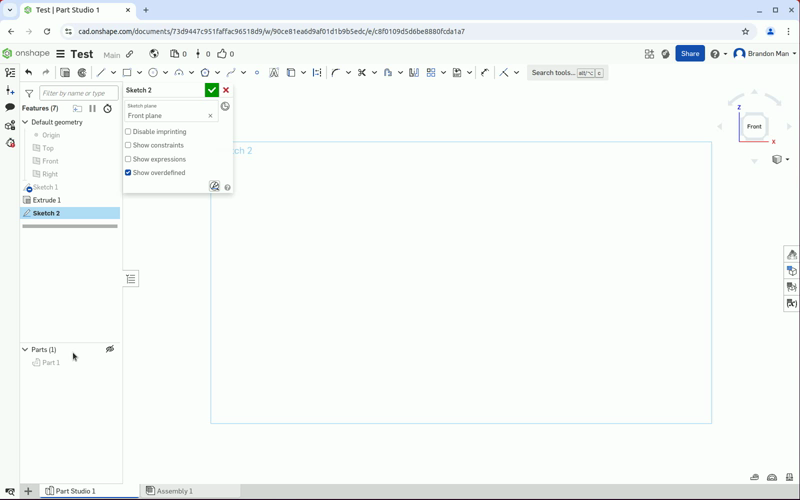
key_down(shift)
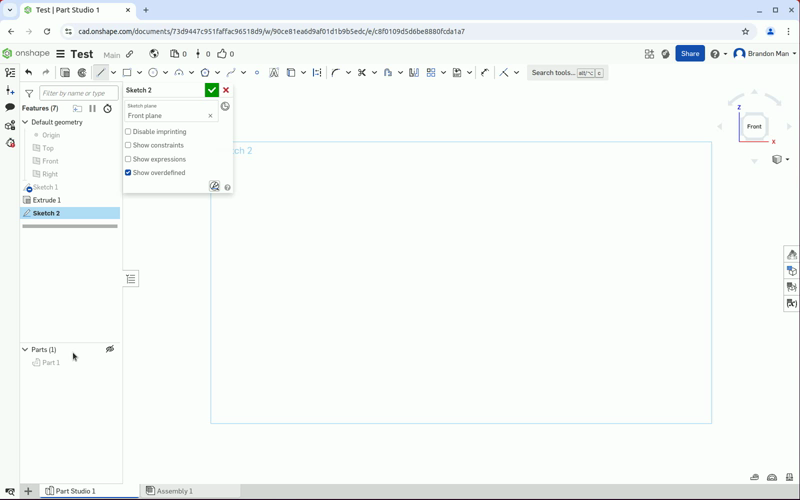
mouse_move(492, 252)
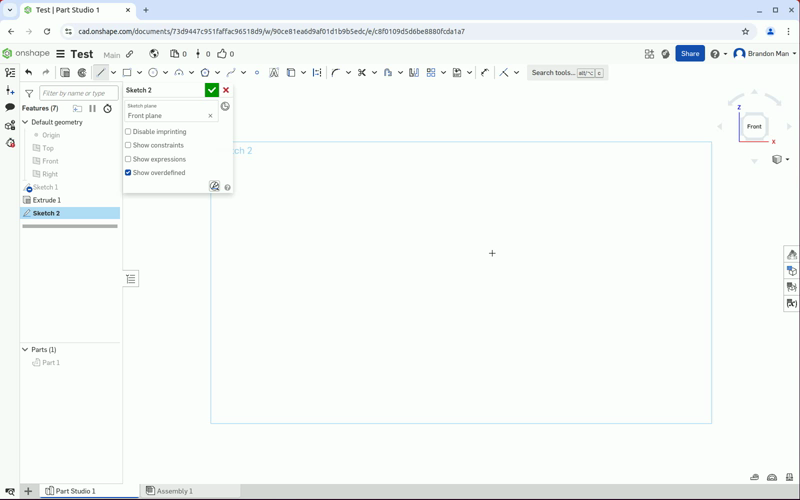
click(492, 252)
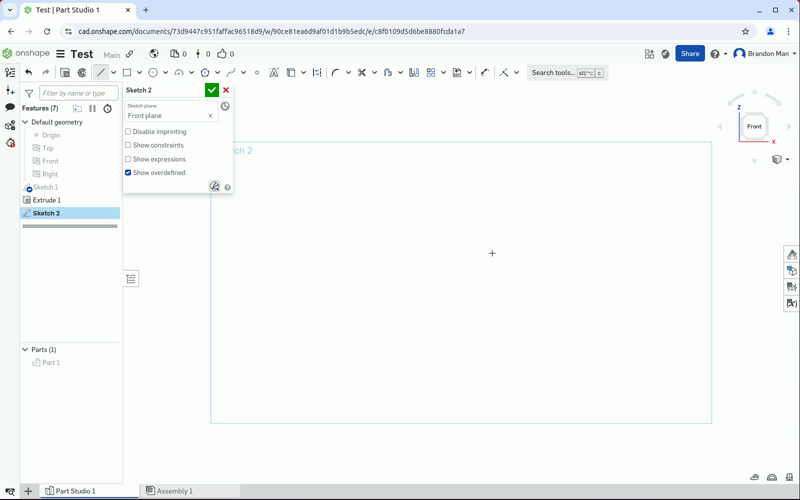
key_up(shift)
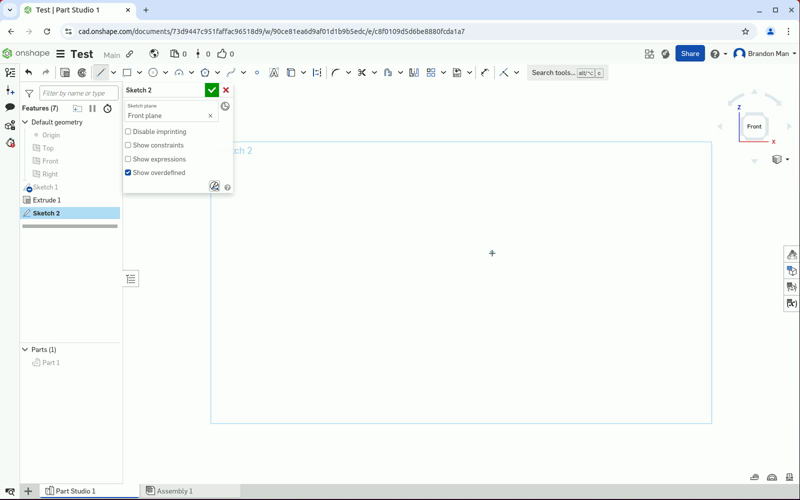
key_down(shift)
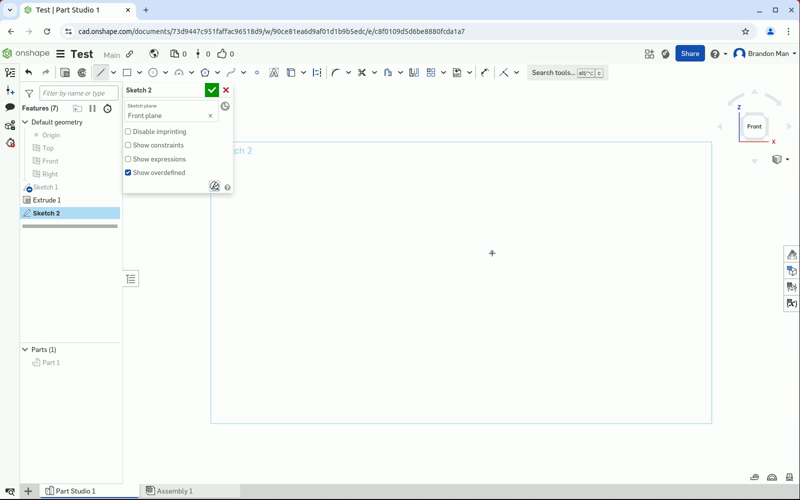
mouse_move(522, 252)
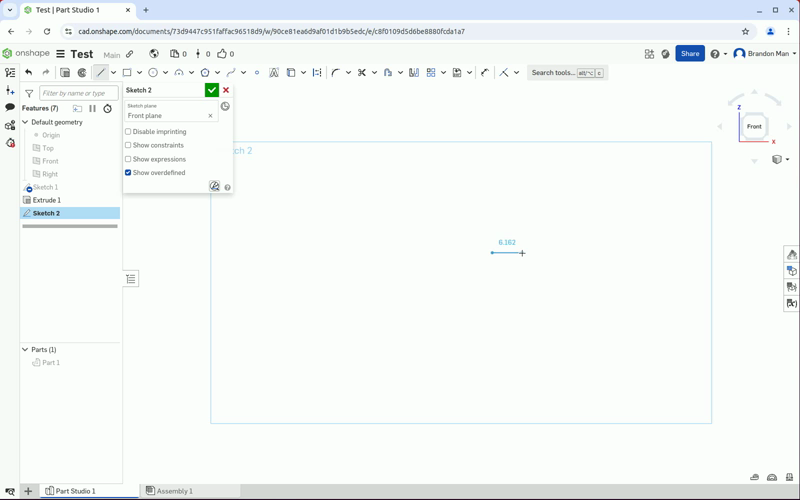
mouse_move(545, 252)
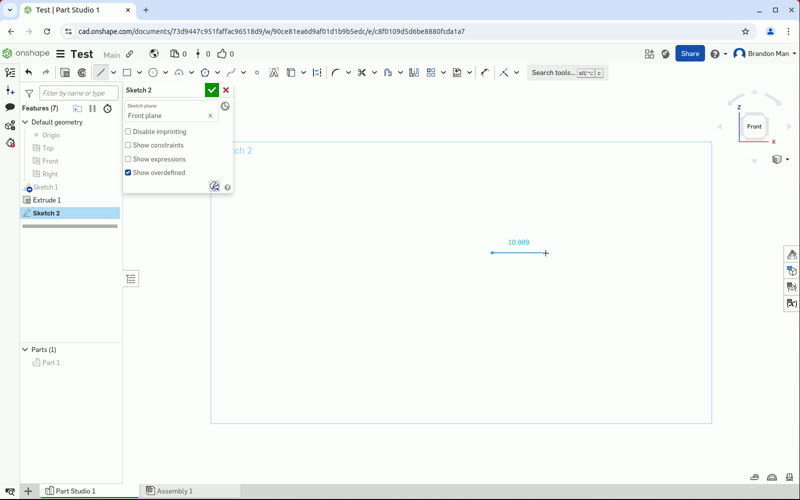
click(545, 252)
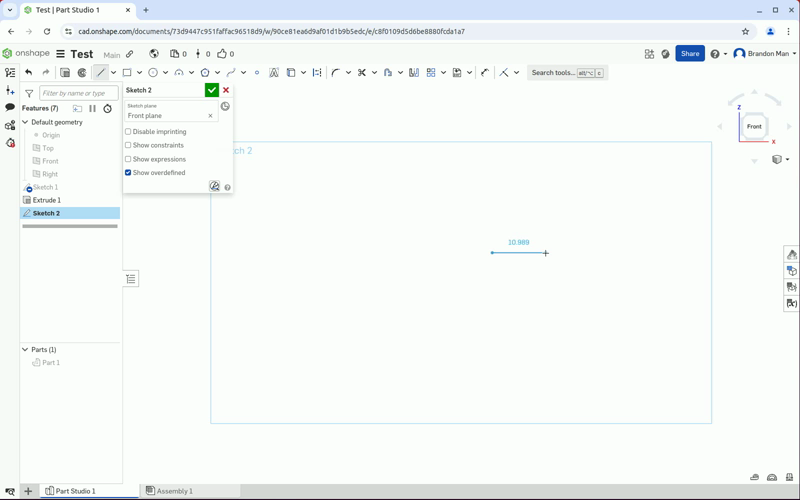
key_up(shift)
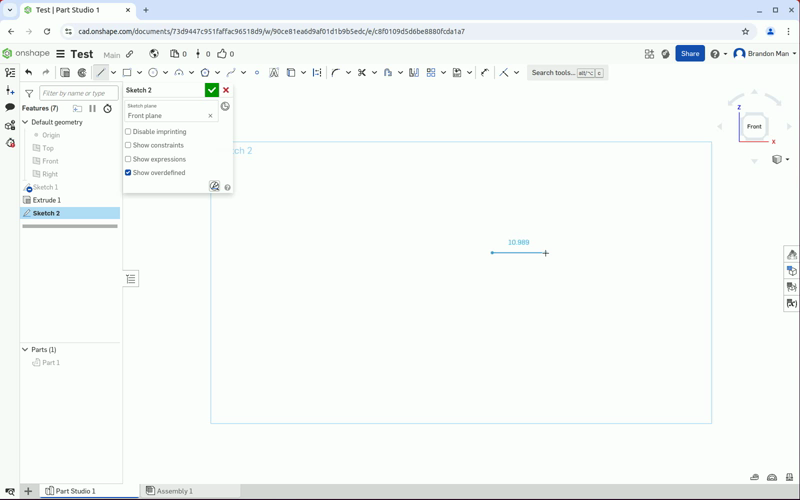
key_down(shift)
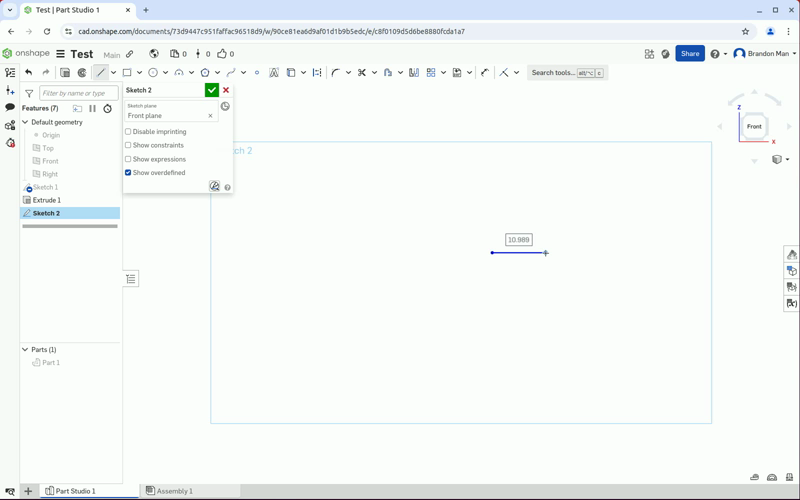
mouse_move(575, 252)
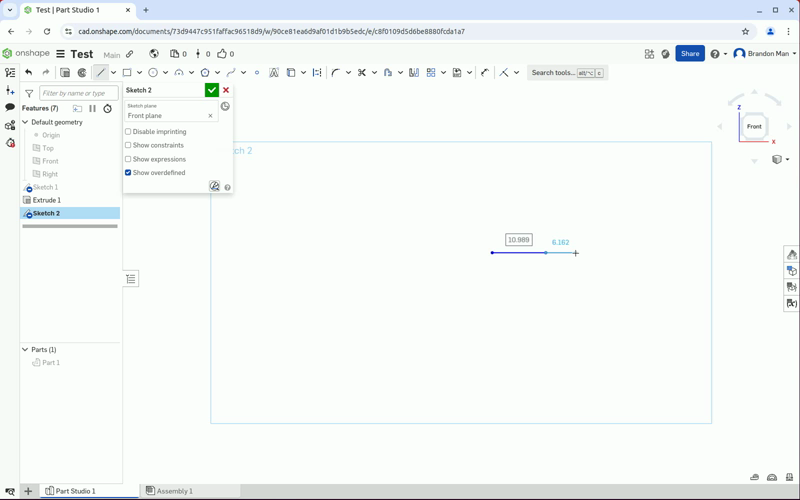
mouse_move(545, 248)
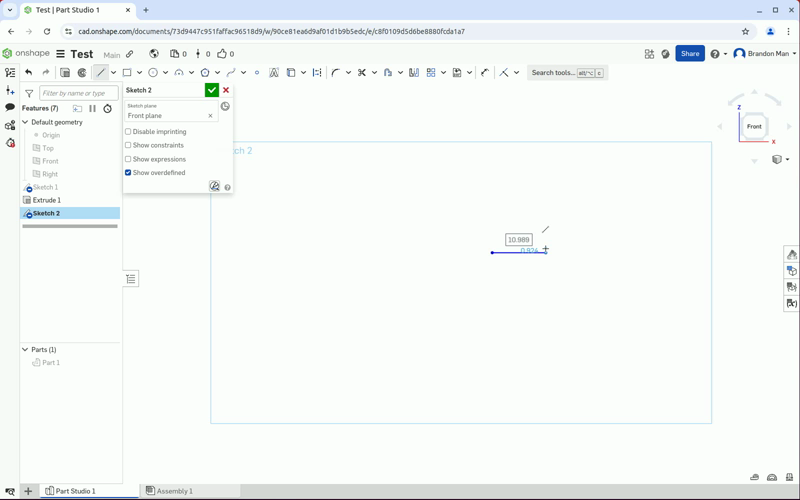
scroll(6)
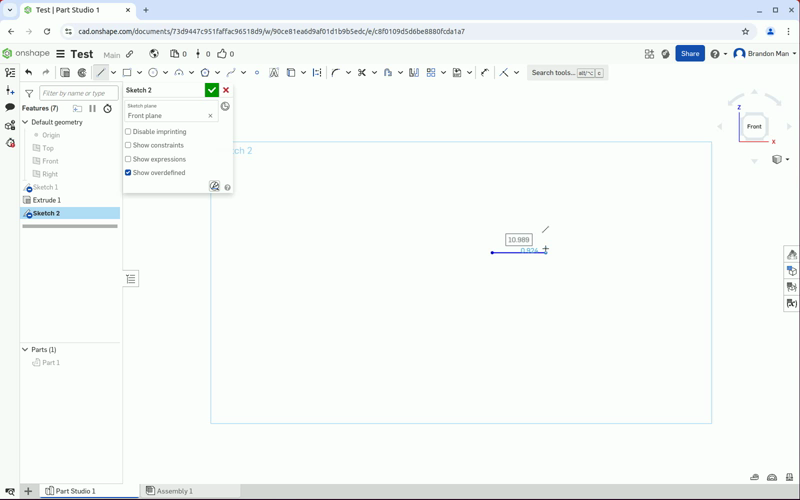
scroll(6)
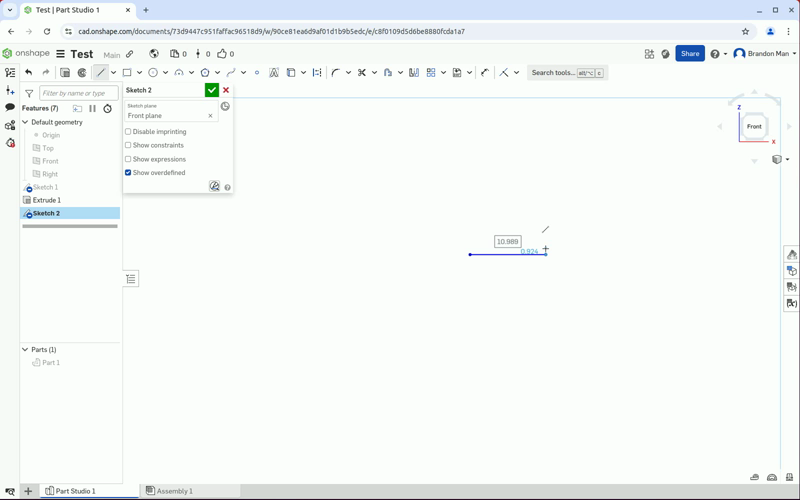
scroll(6)
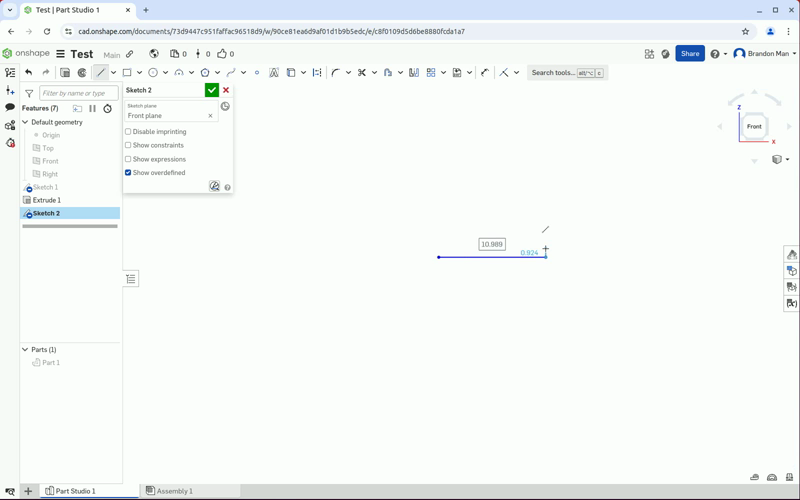
scroll(6)
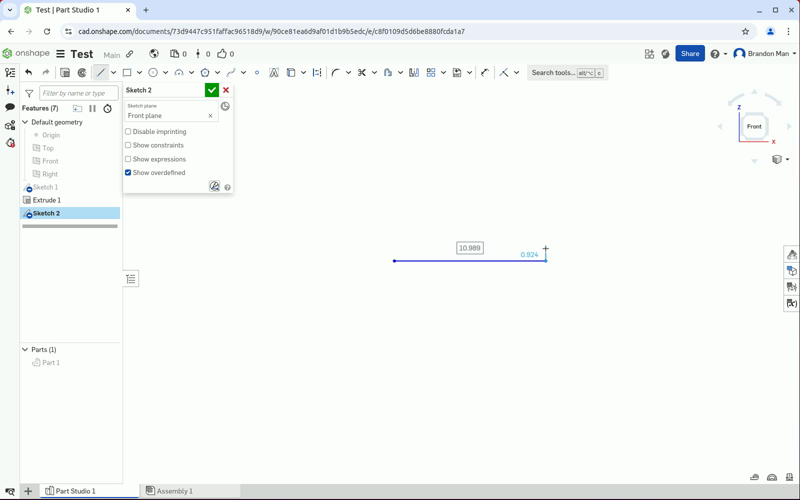
scroll(6)
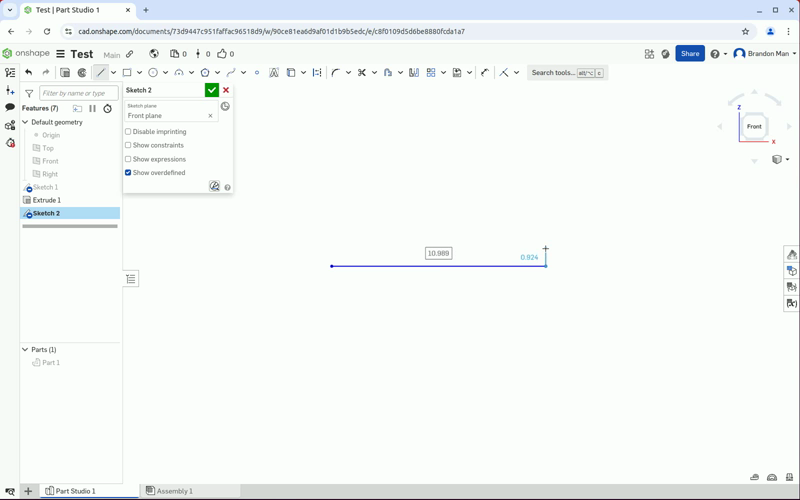
scroll(6)
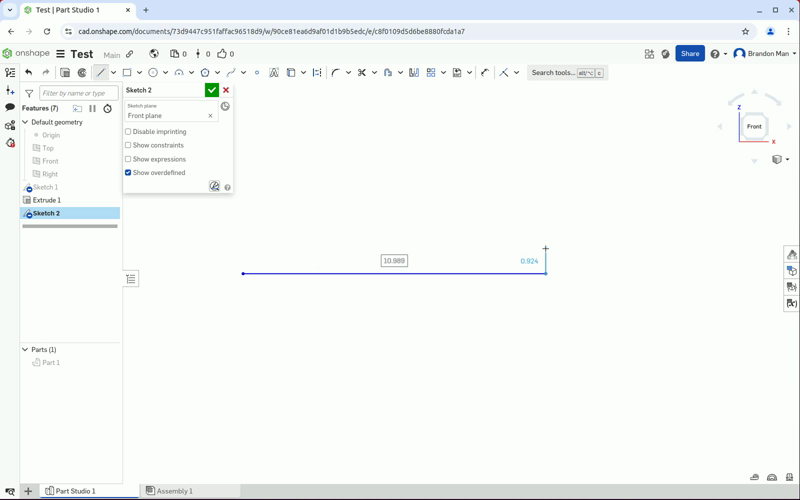
scroll(6)
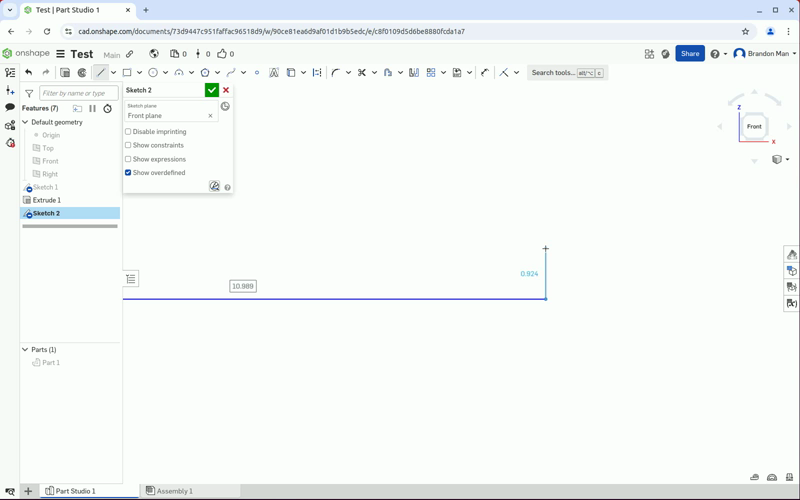
click(545, 248)
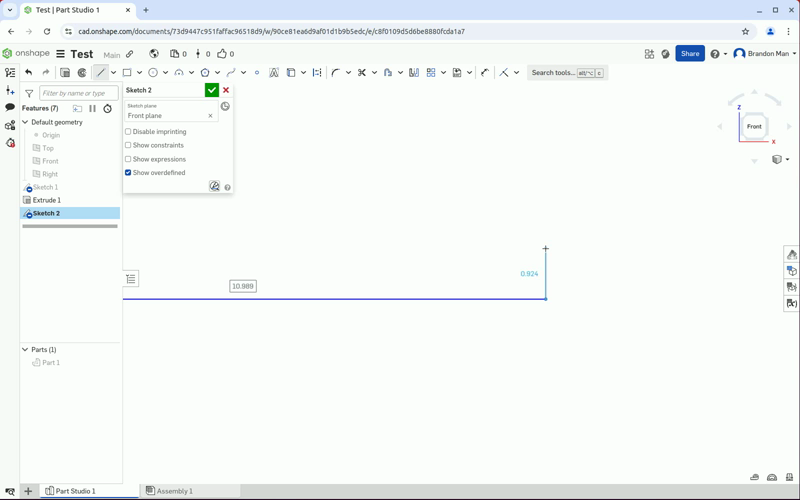
scroll(-6)
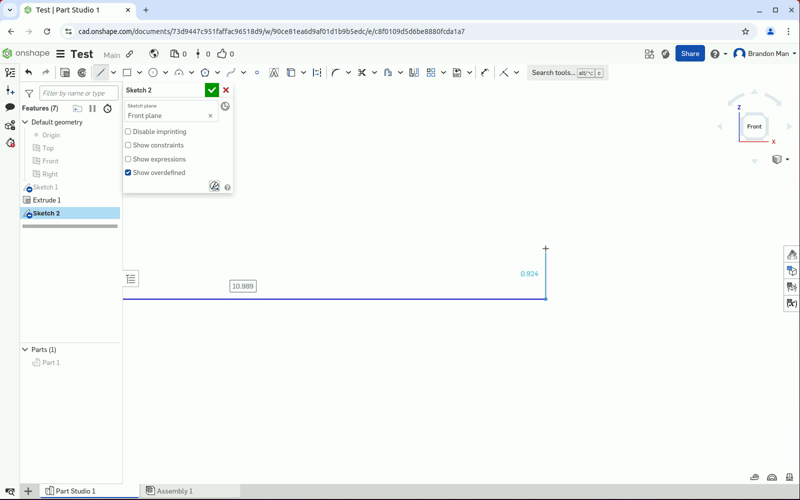
scroll(-6)
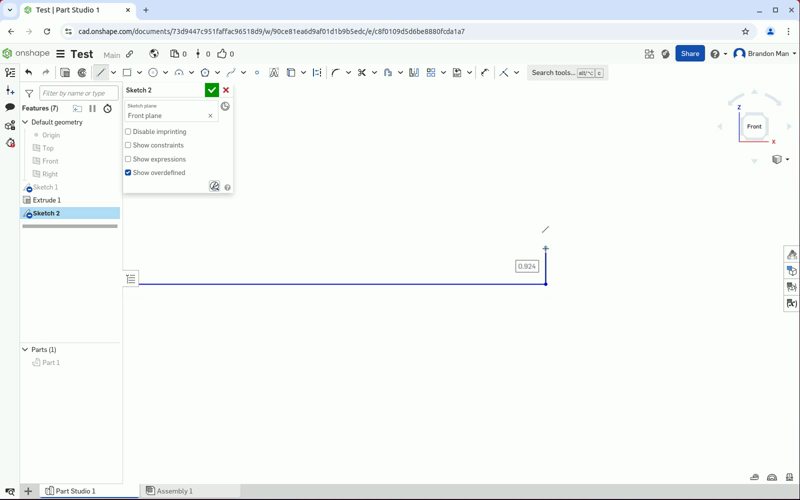
scroll(-6)
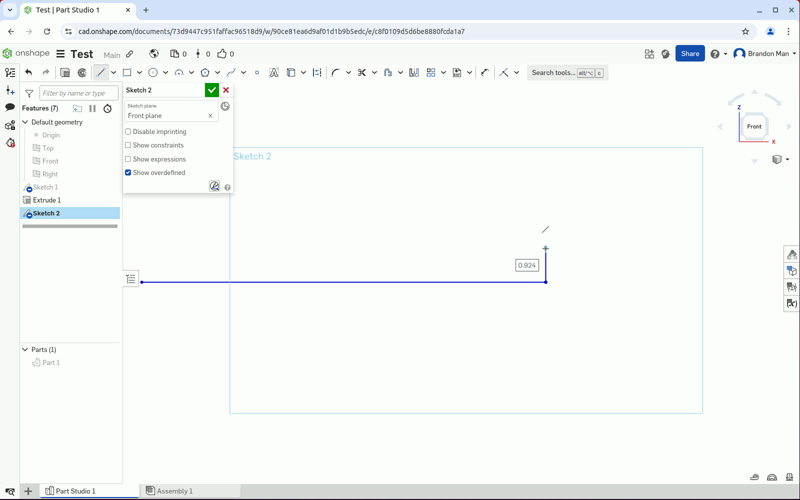
scroll(-6)
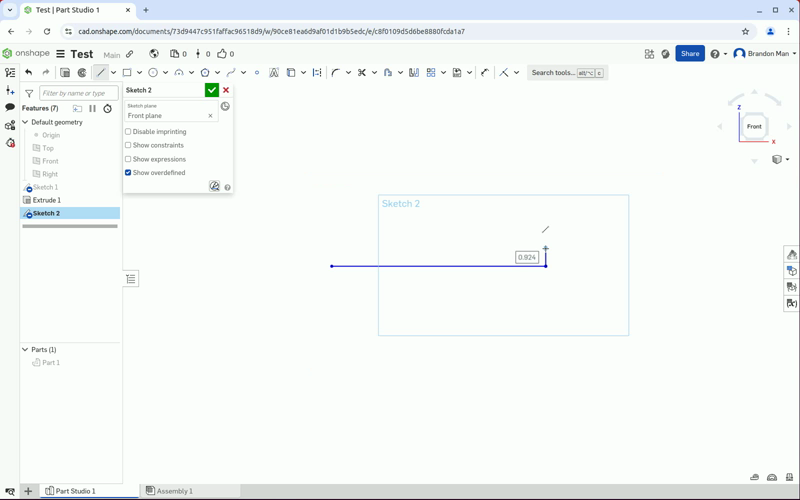
scroll(-6)
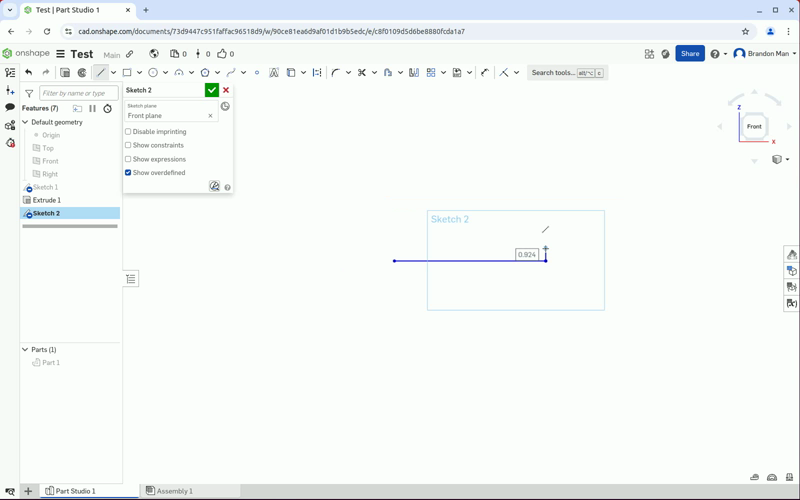
scroll(-6)
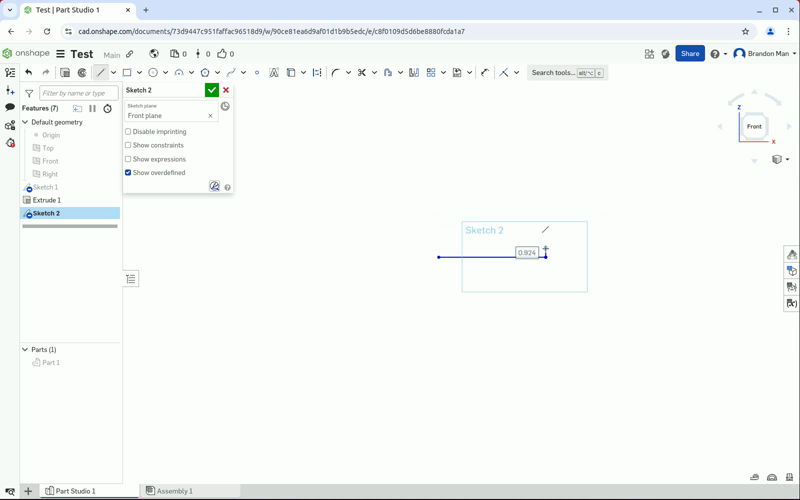
scroll(-6)
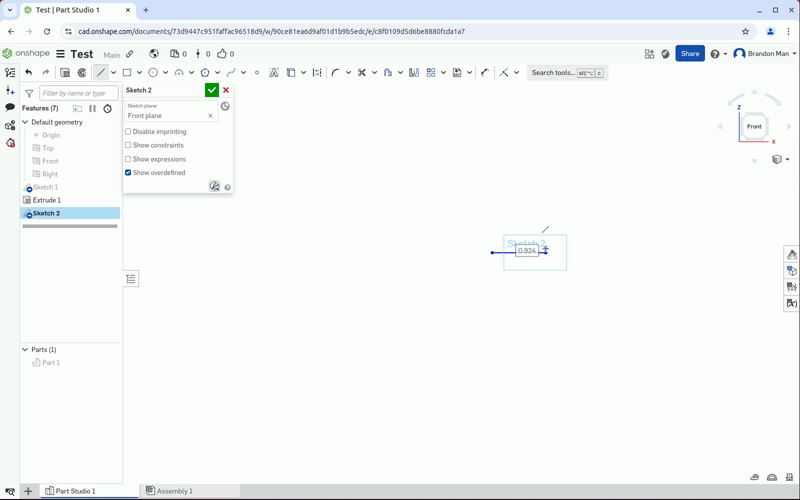
key_up(shift)
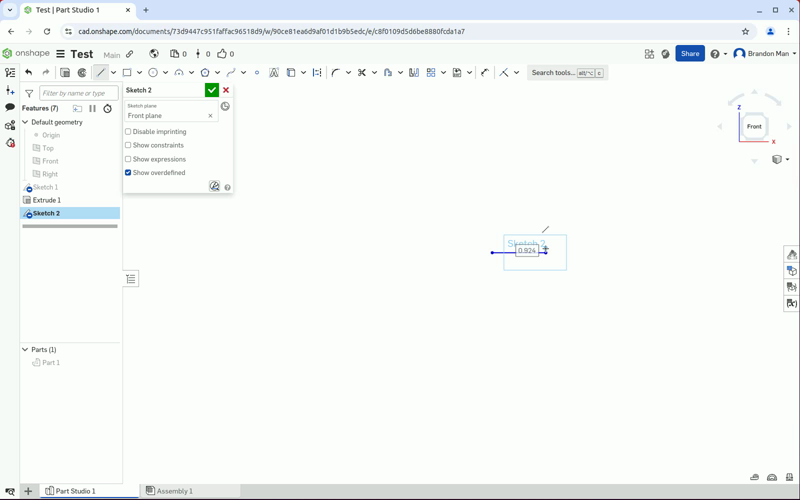
key_down(shift)
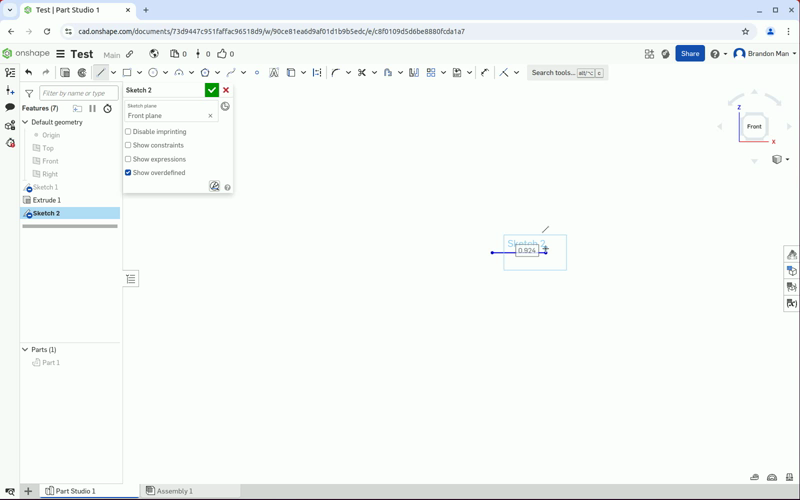
mouse_move(575, 248)
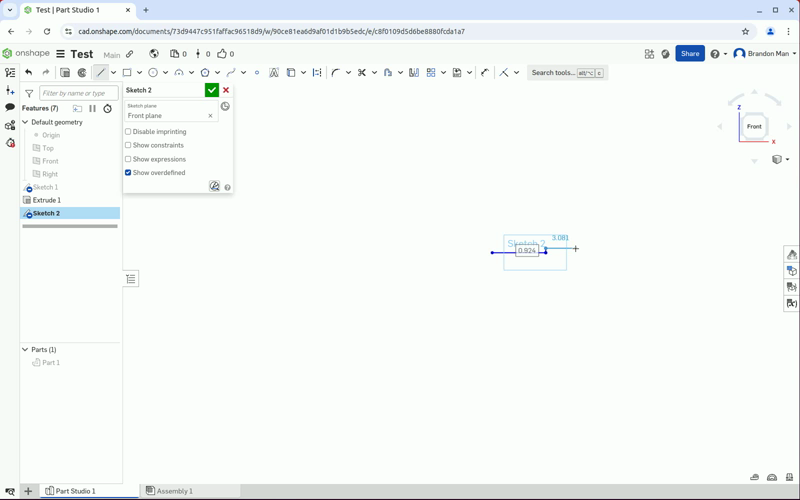
mouse_move(492, 248)
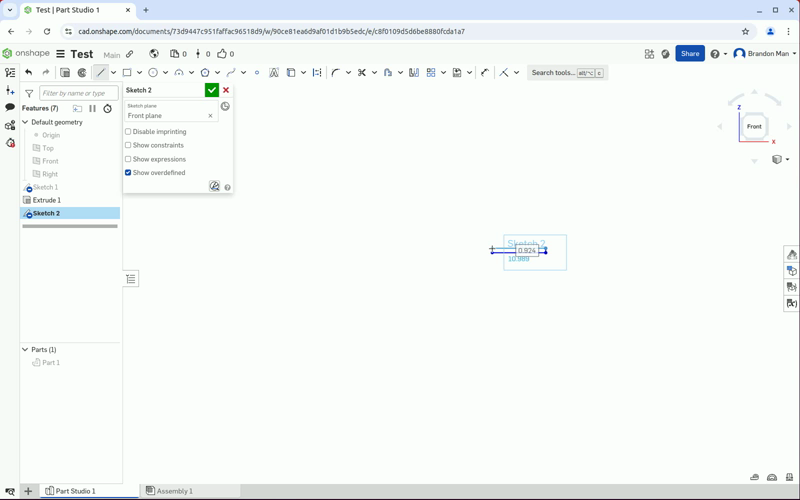
click(492, 248)
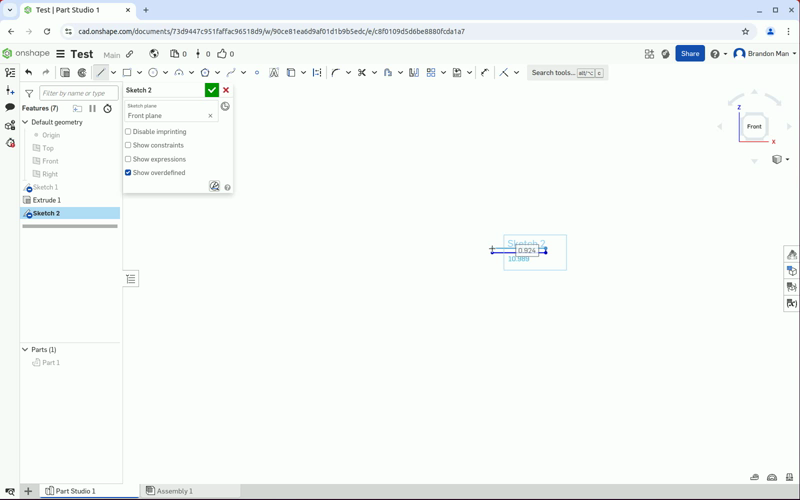
key_up(shift)
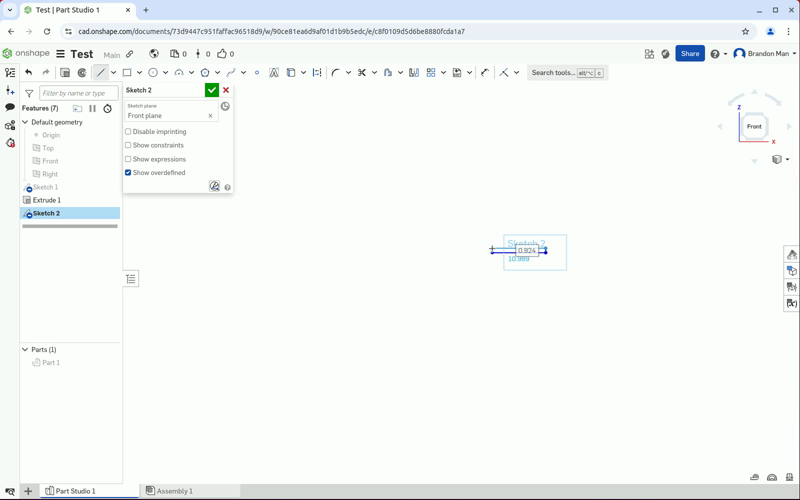
mouse_move(522, 248)
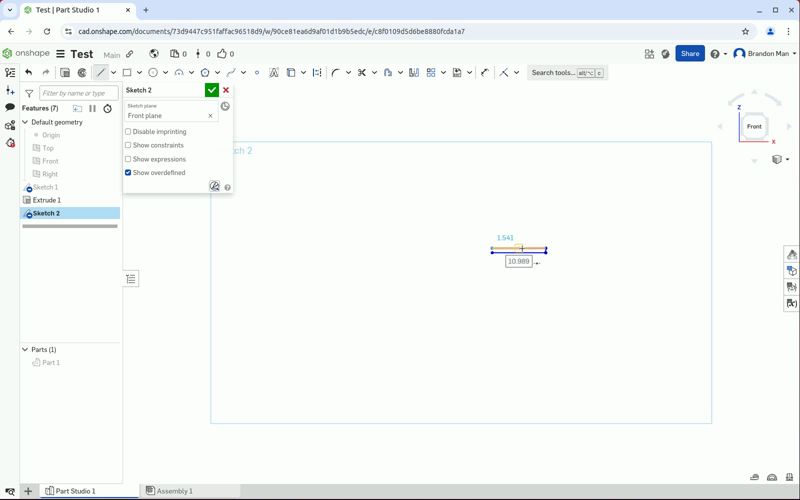
key_down(shift)
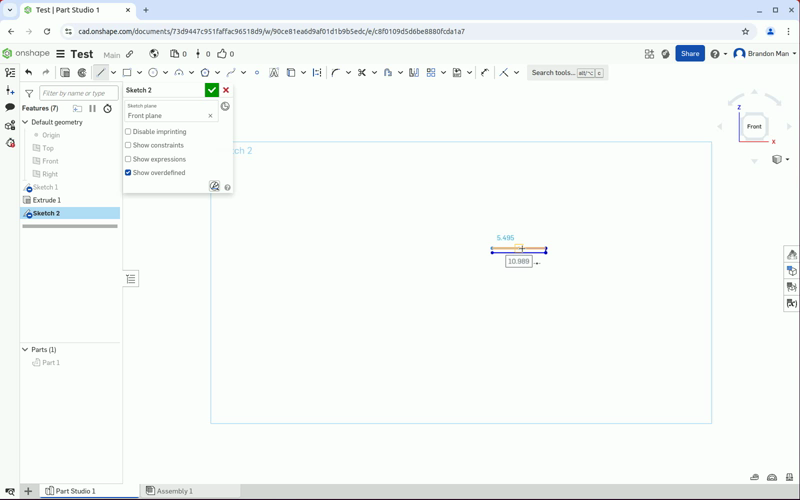
mouse_move(492, 252)
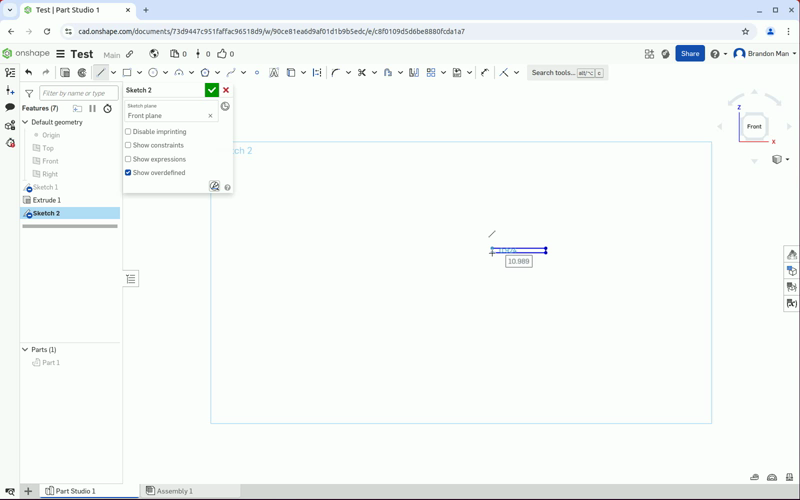
scroll(6)
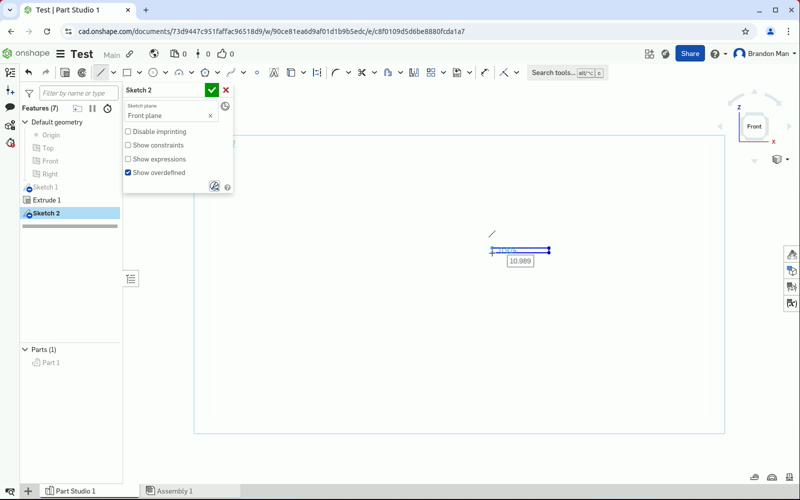
scroll(6)
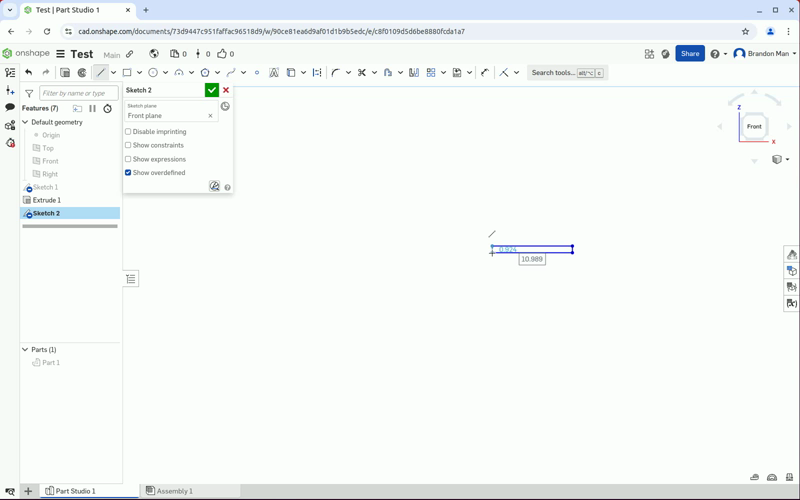
scroll(6)
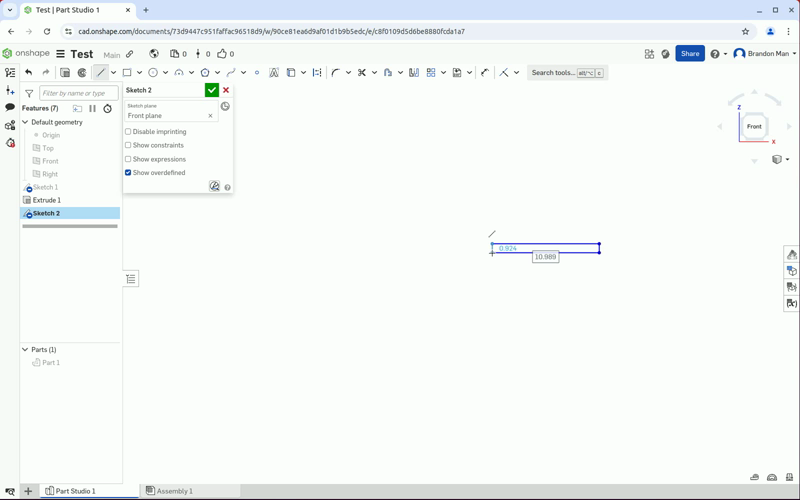
scroll(6)
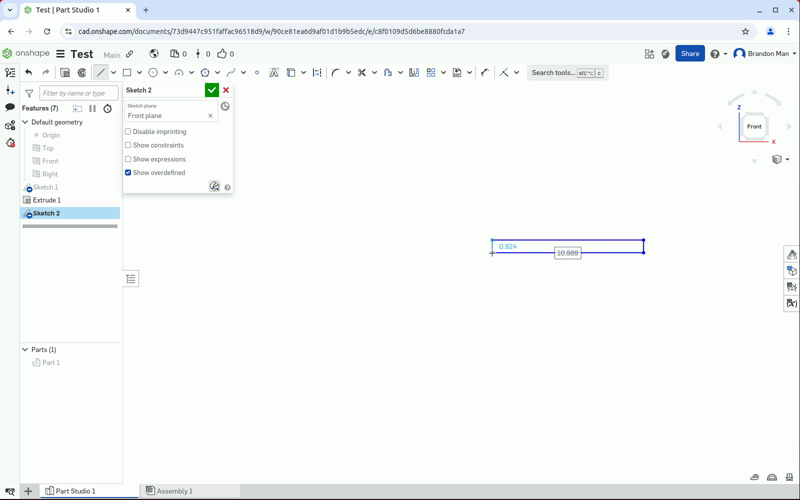
scroll(6)
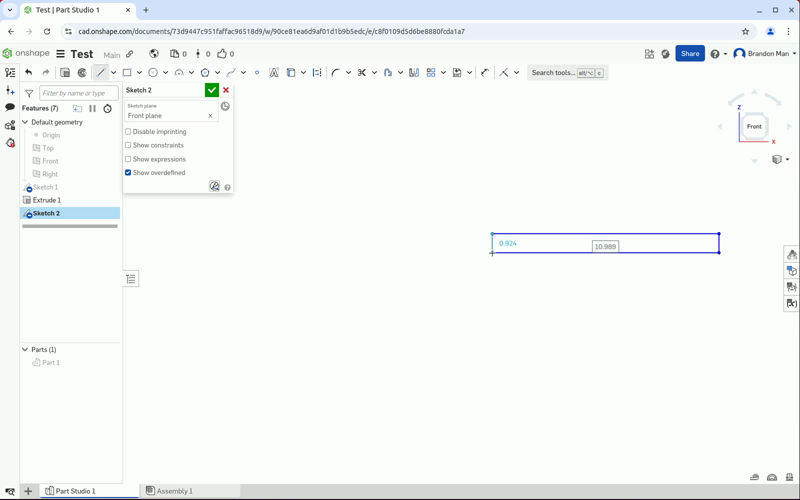
scroll(6)
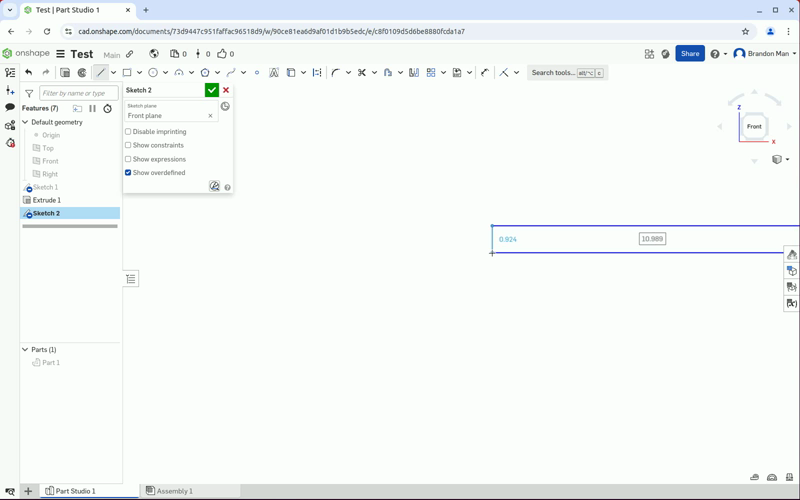
scroll(6)
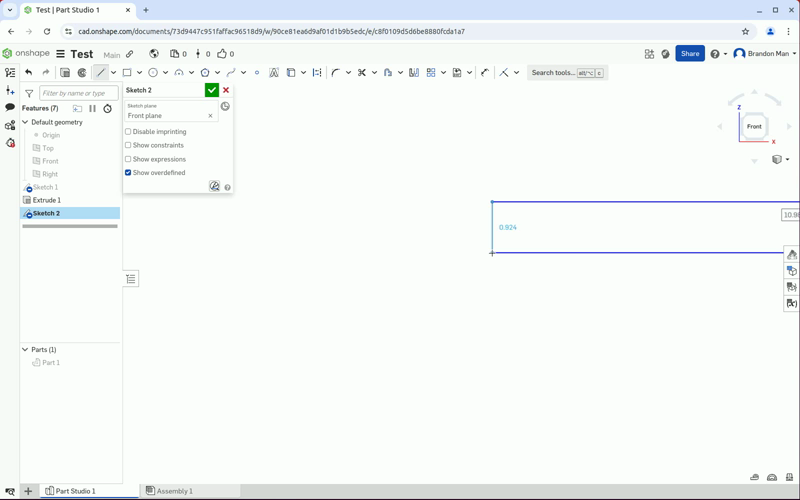
key_up(shift)
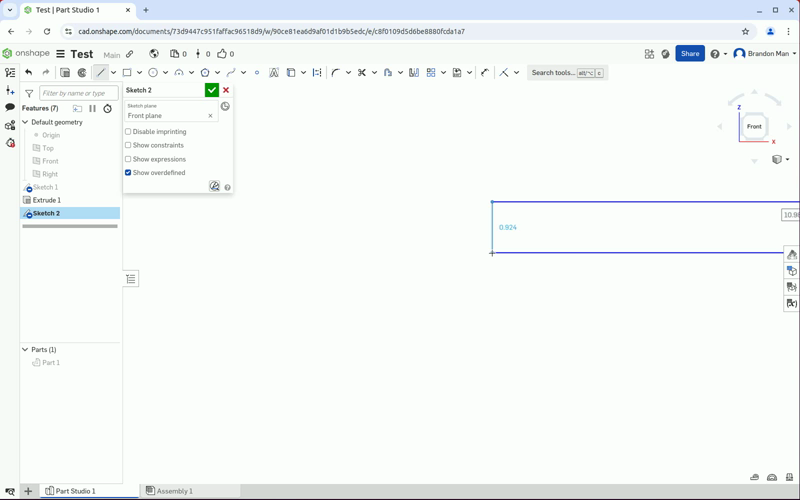
click(492, 252)
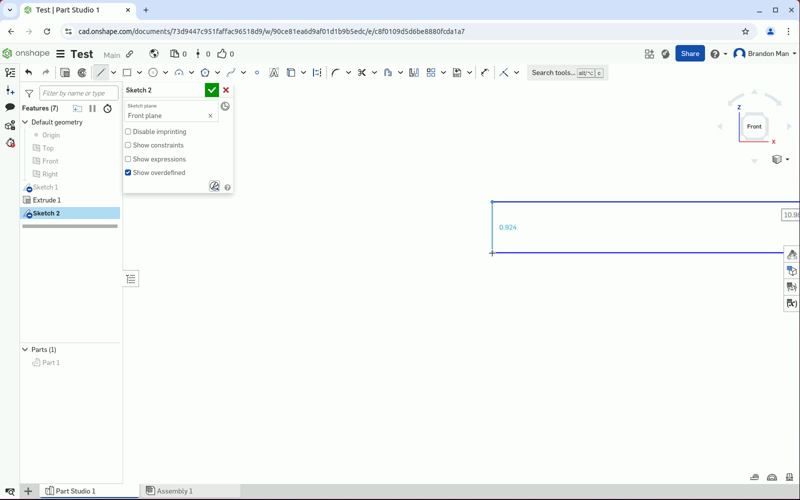
scroll(-6)
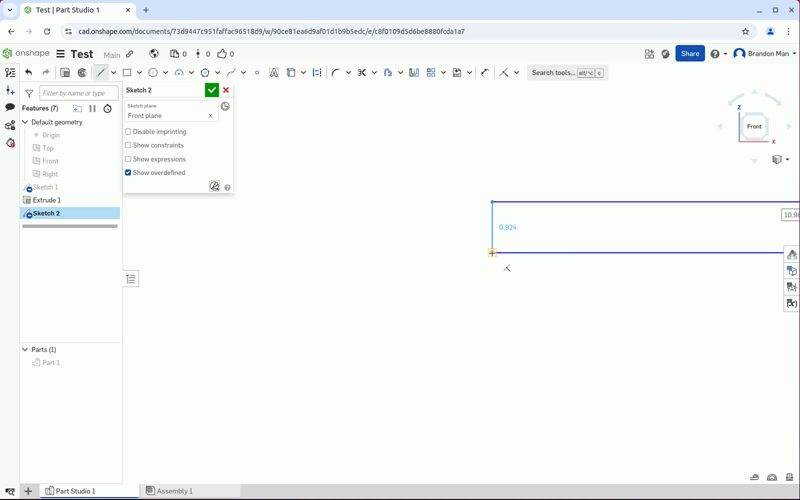
scroll(-6)
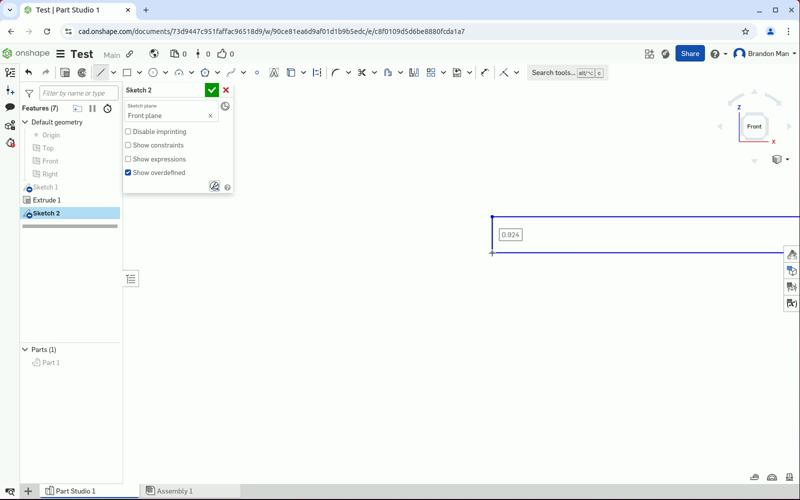
scroll(-6)
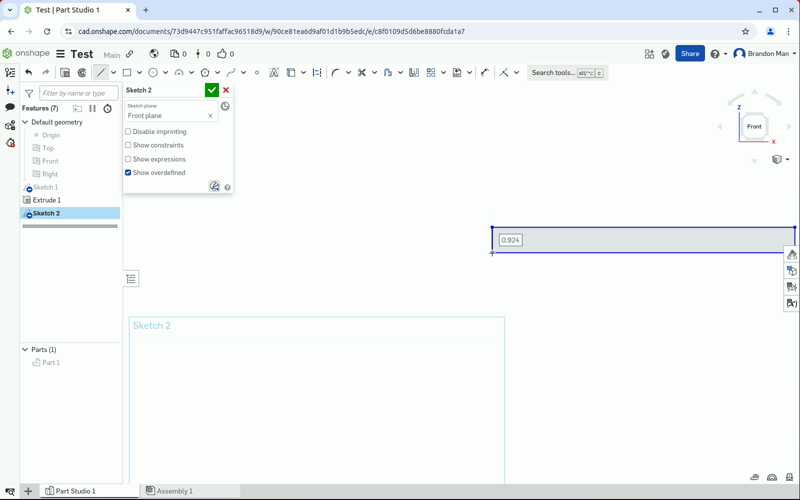
scroll(-6)
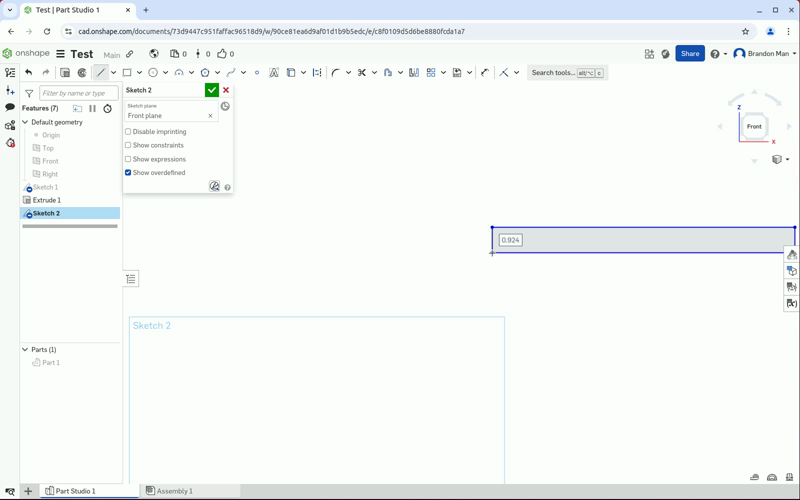
scroll(-6)
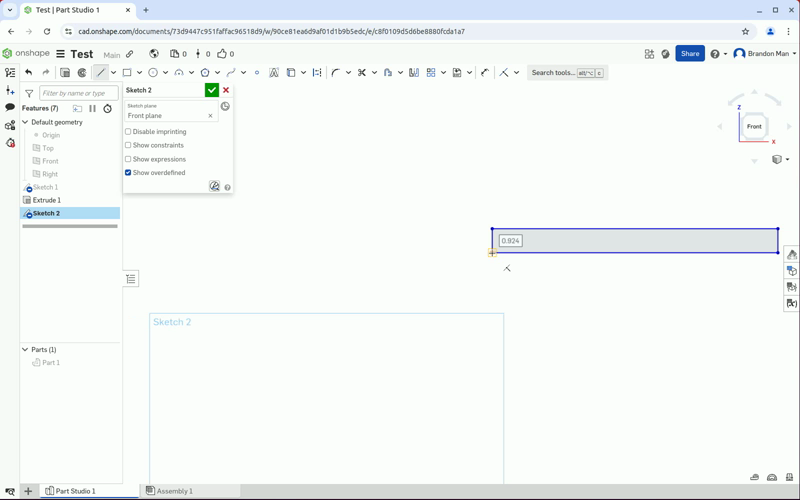
scroll(-6)
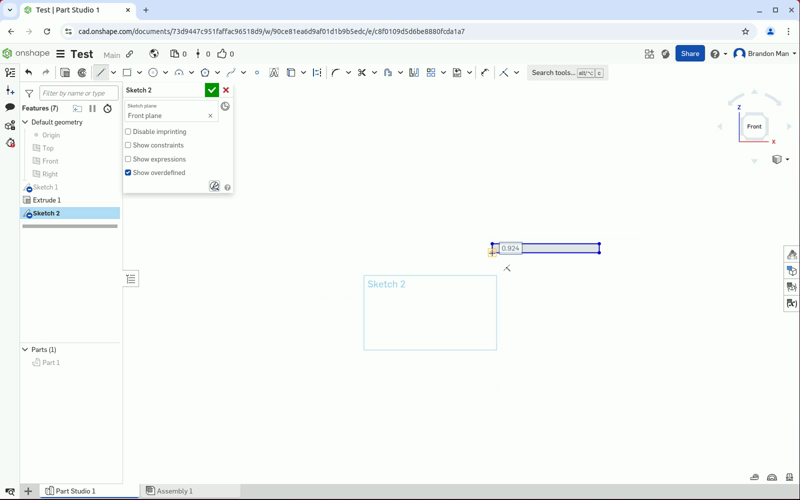
scroll(-6)
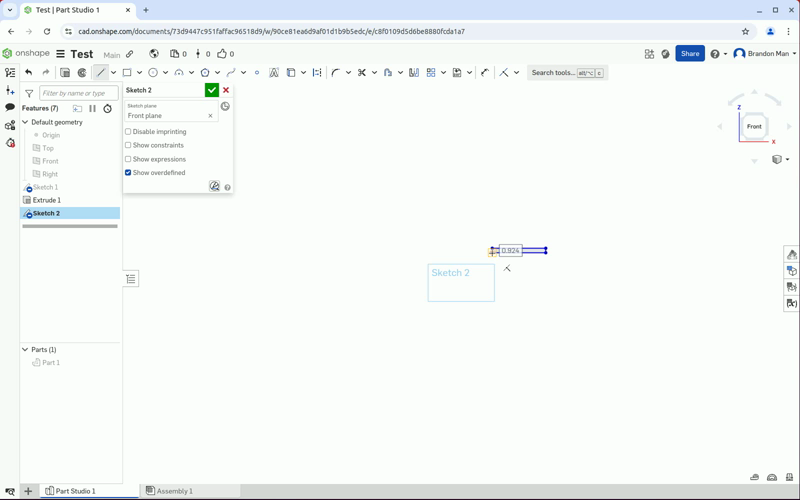
key(esc)
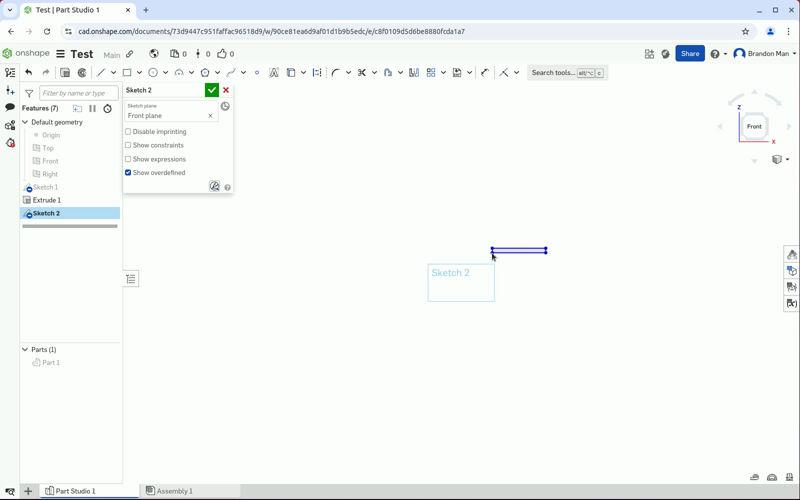
mouse_move(531, 252)
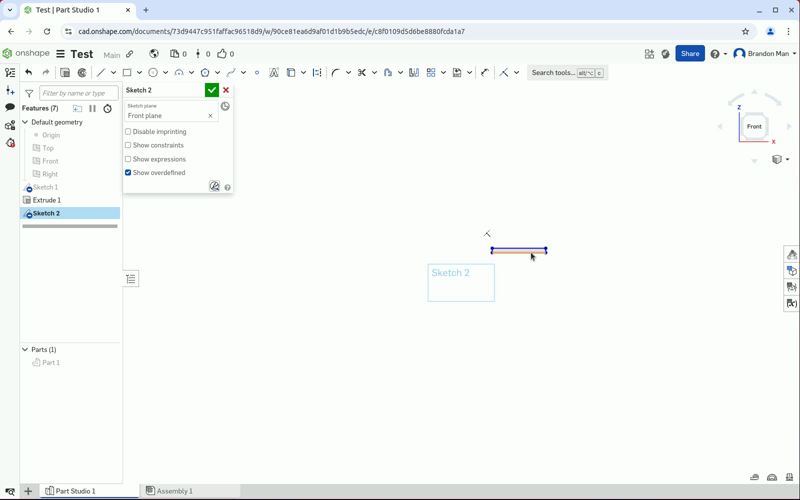
scroll(6)
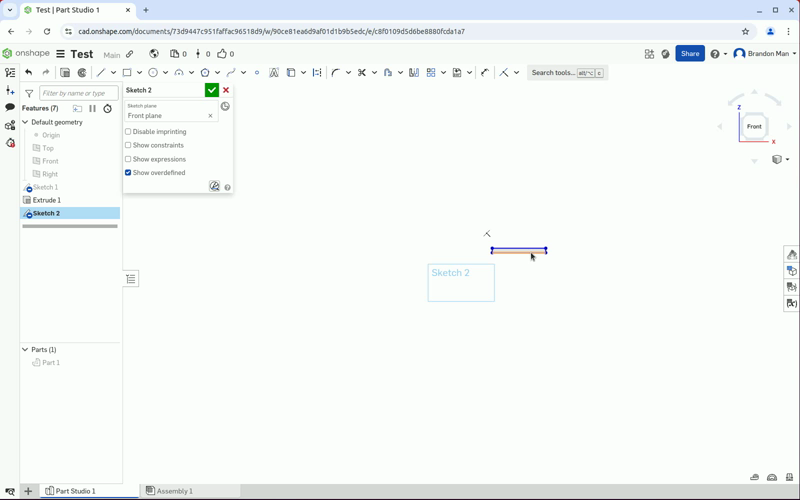
scroll(6)
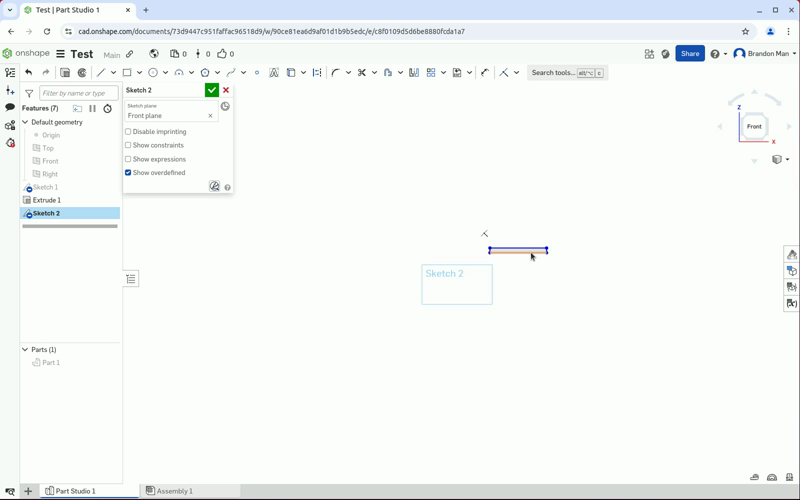
scroll(6)
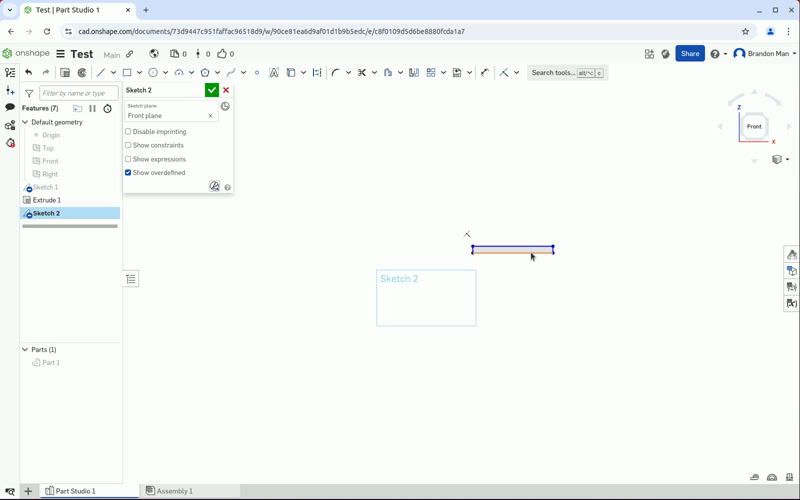
scroll(6)
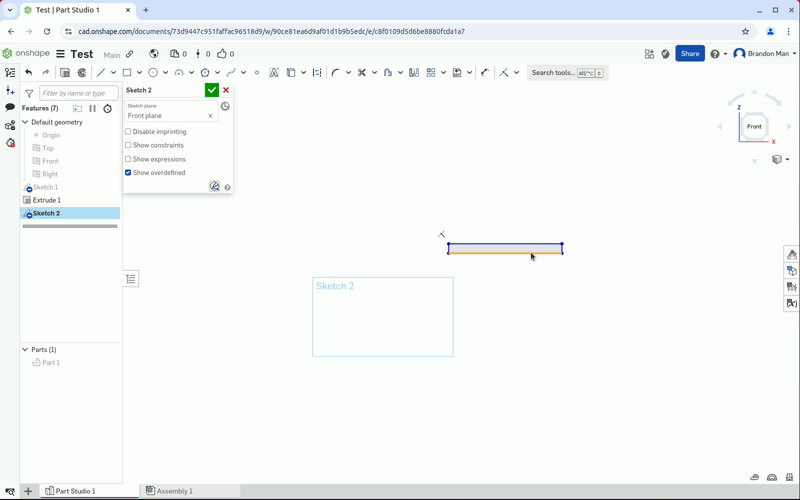
scroll(6)
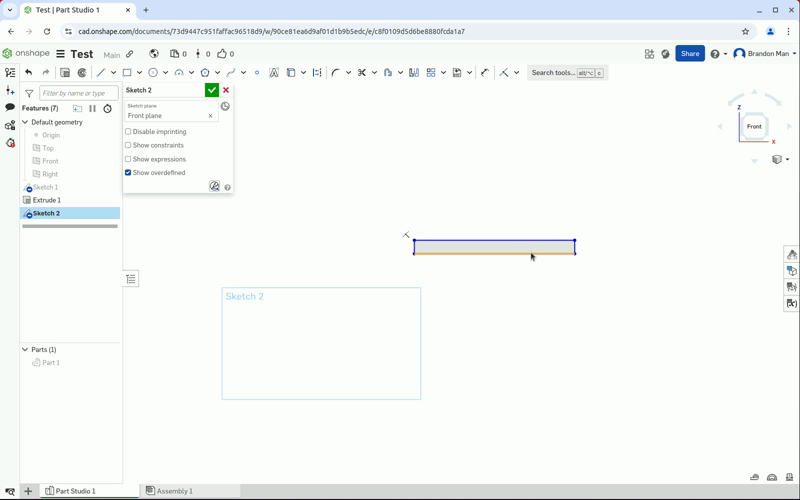
scroll(6)
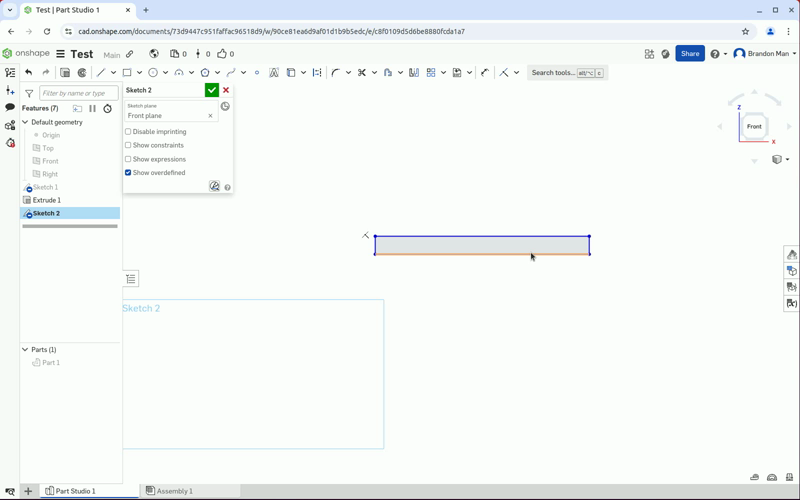
scroll(6)
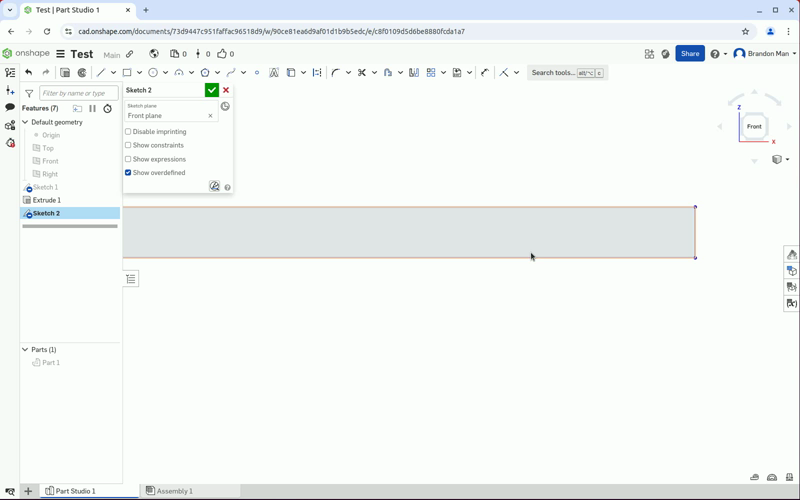
click(531, 252)
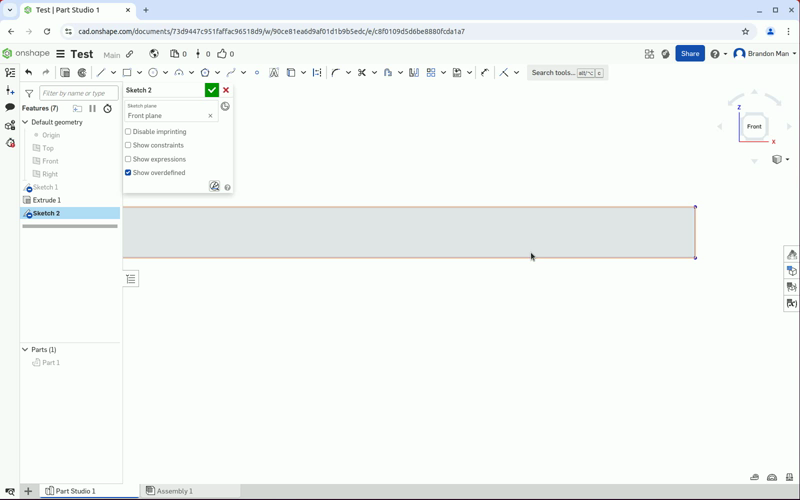
scroll(-6)
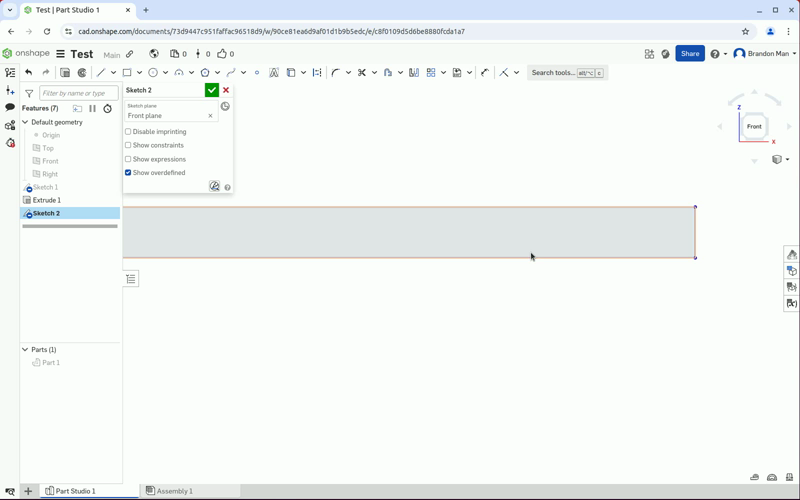
scroll(-6)
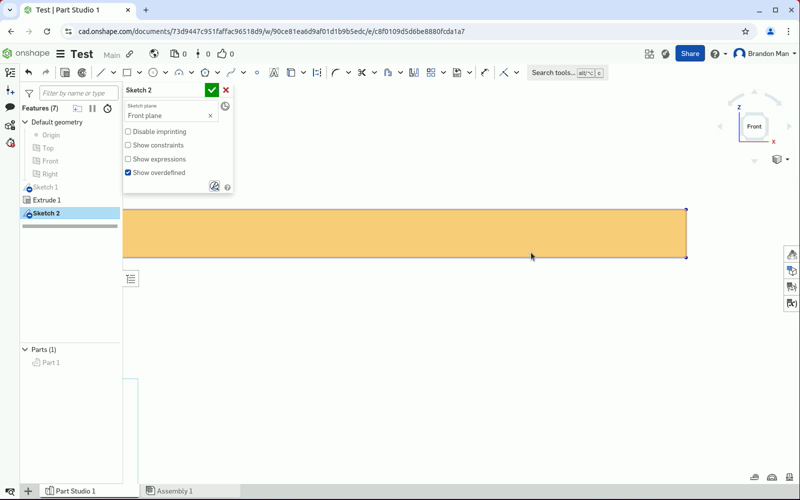
scroll(-6)
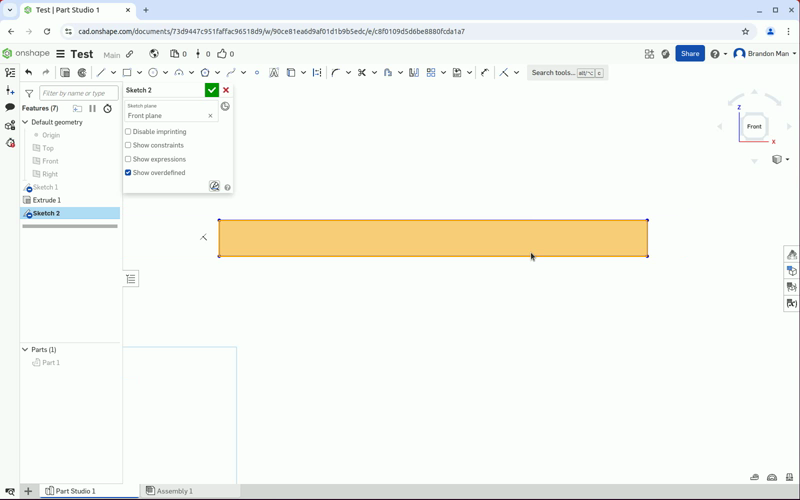
scroll(-6)
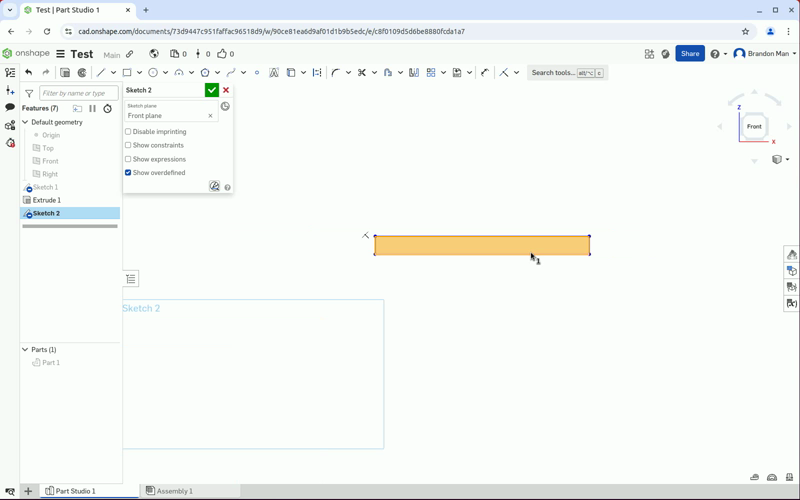
scroll(-6)
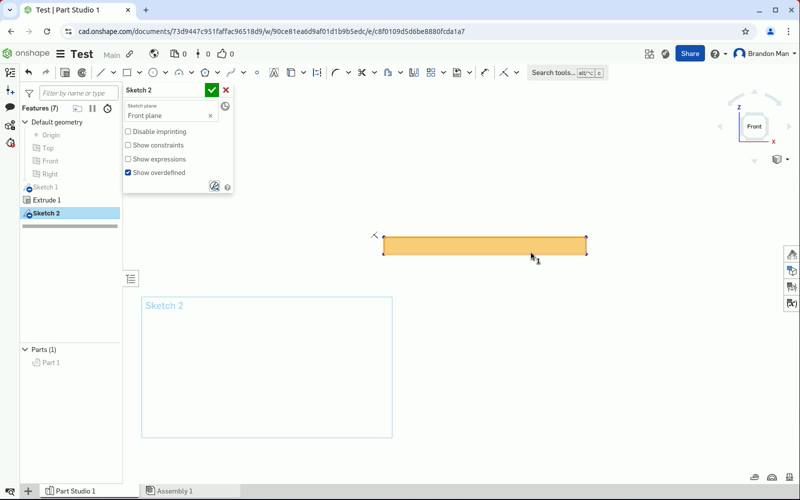
scroll(-6)
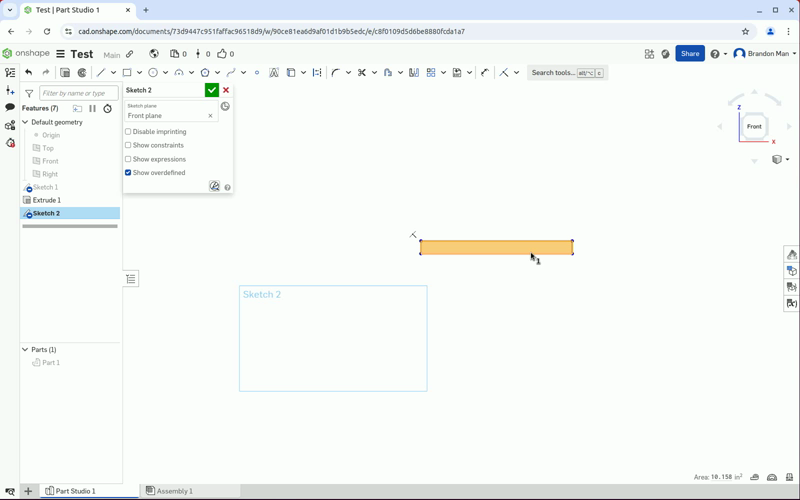
scroll(-6)
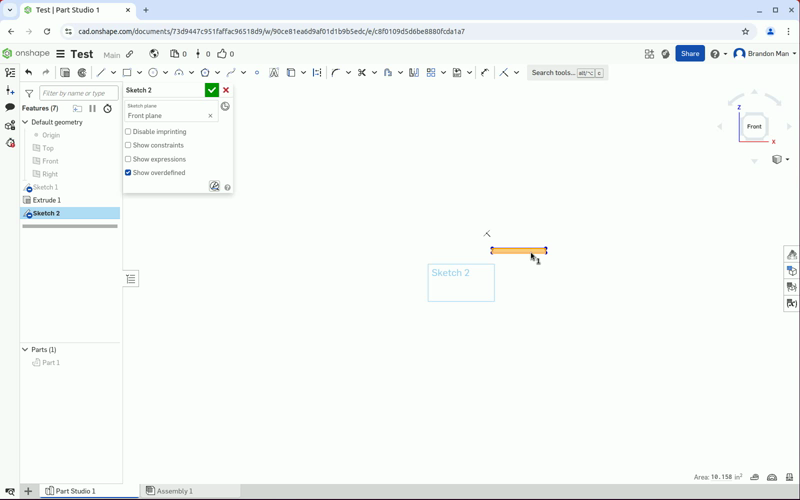
mouse_move(73, 352)
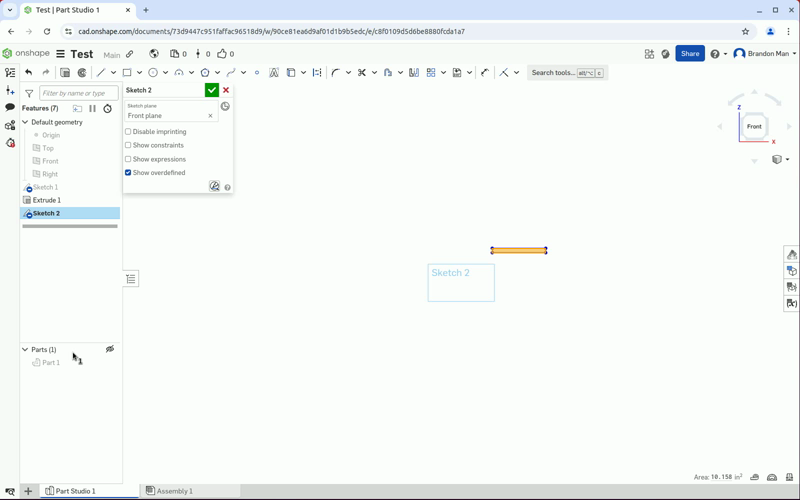
key(shift+y)
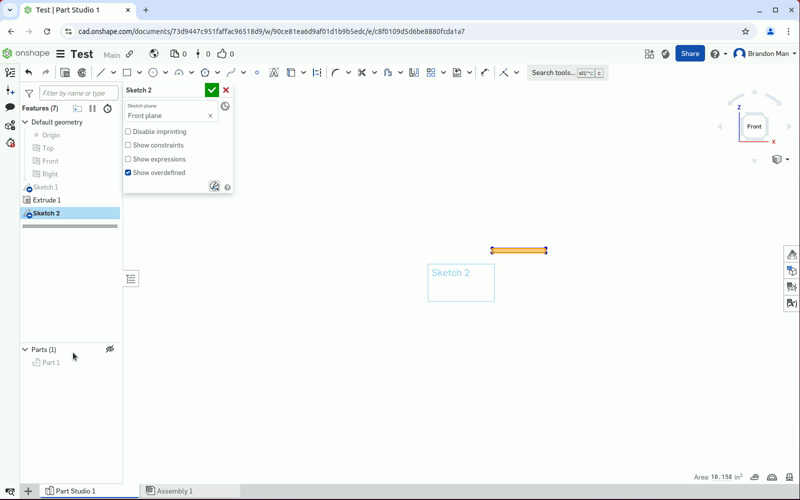
key(shift+e)
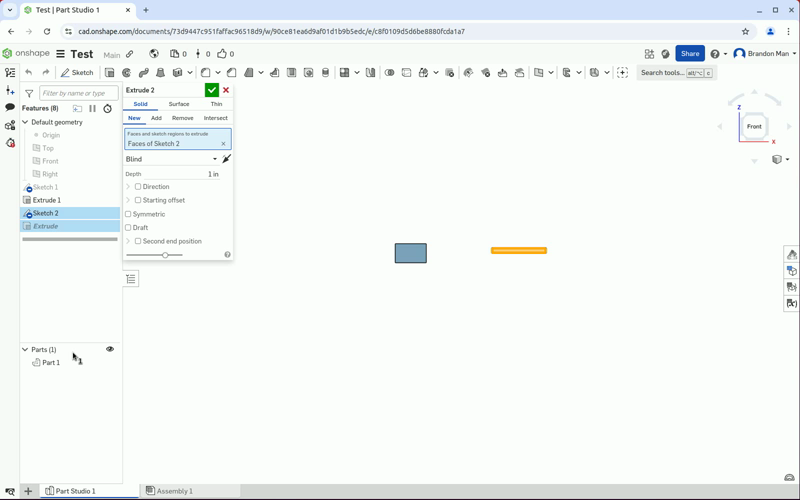
mouse_move(143, 106)
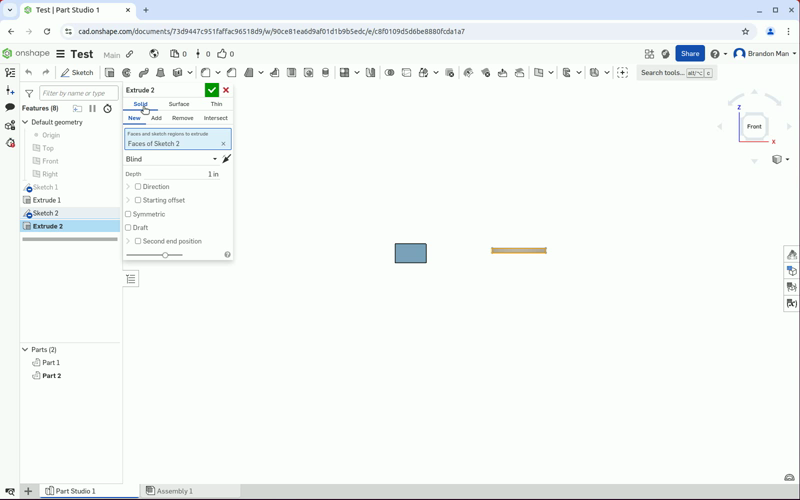
click(143, 106)
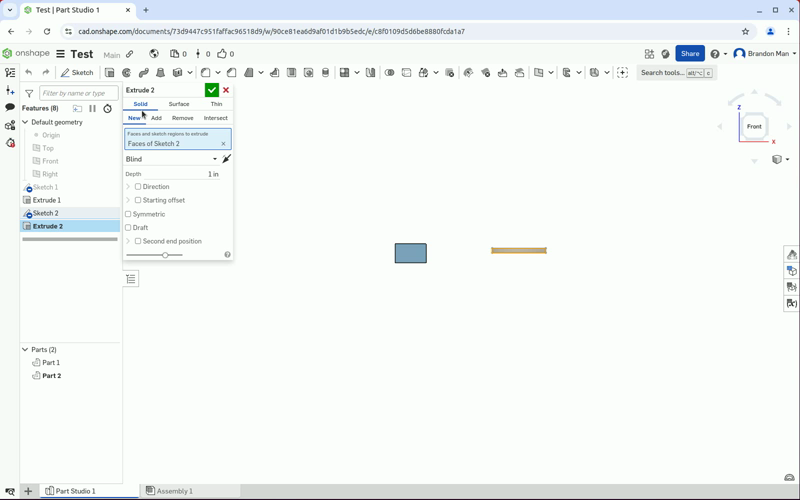
mouse_move(137, 120)
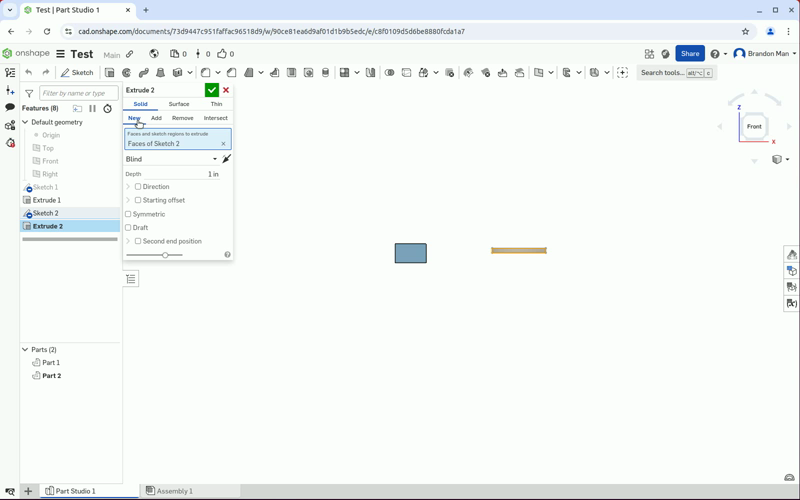
click(137, 120)
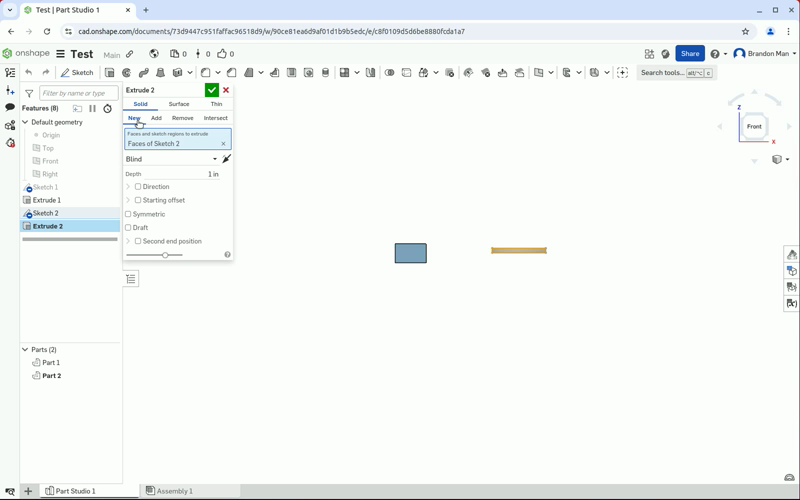
key(tab, 4)
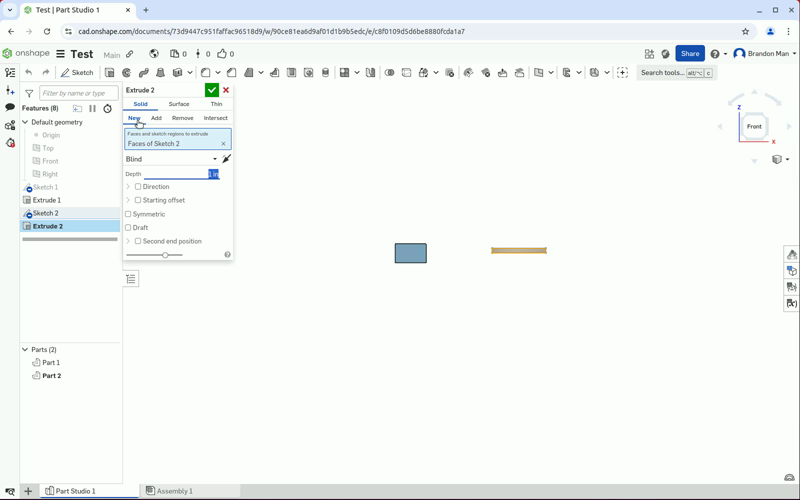
text(0.241)
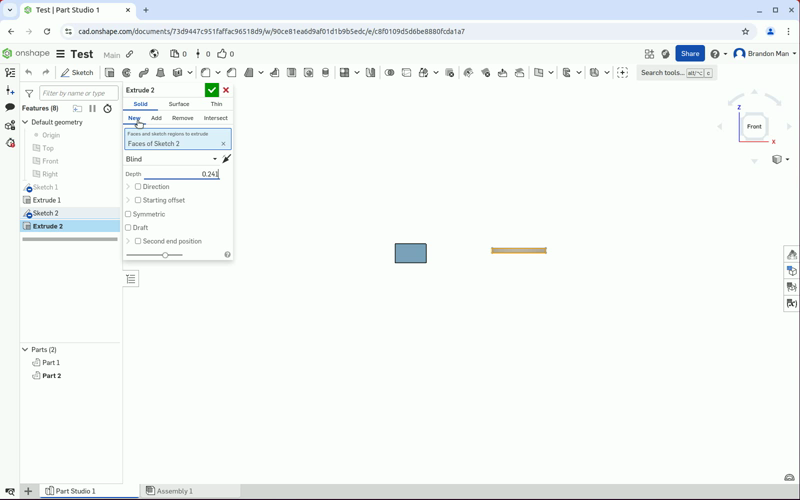
key(enter)
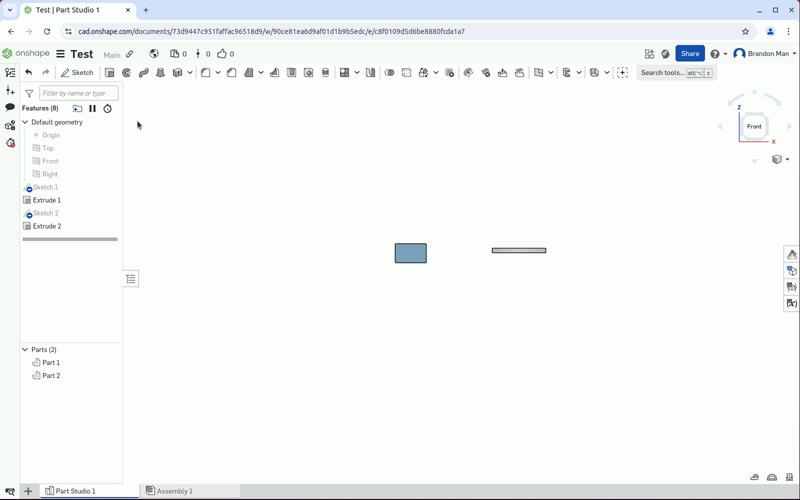
key(shift+h)
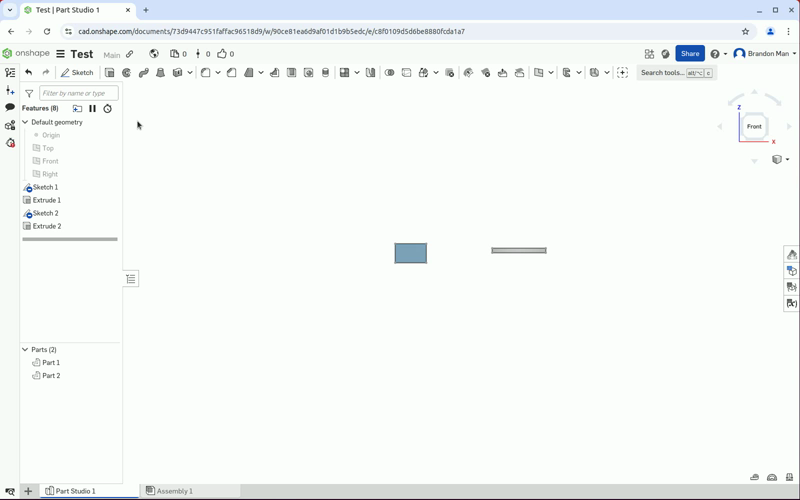
key(shift+h)
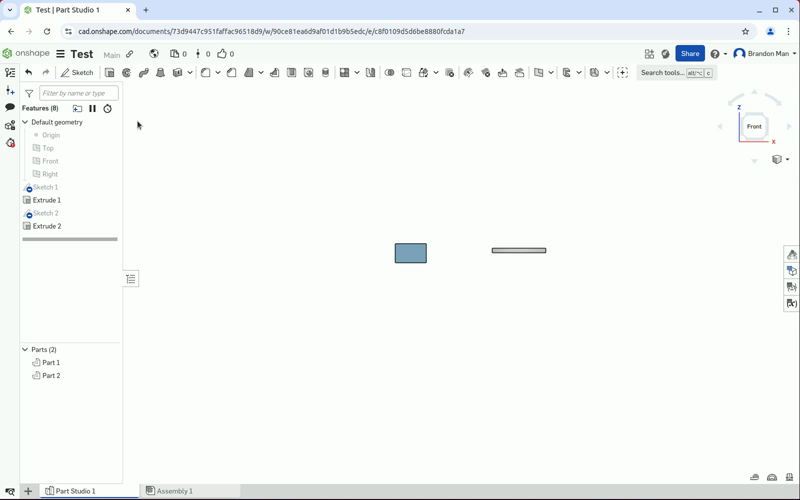
mouse_move(73, 189)
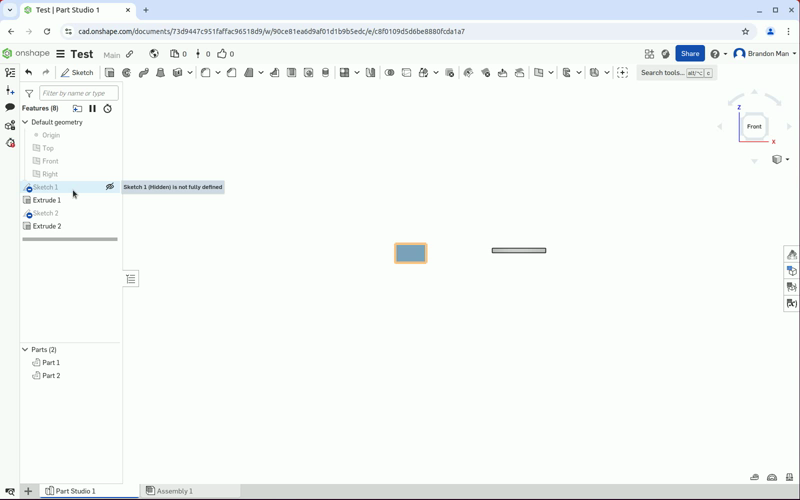
click(73, 189)
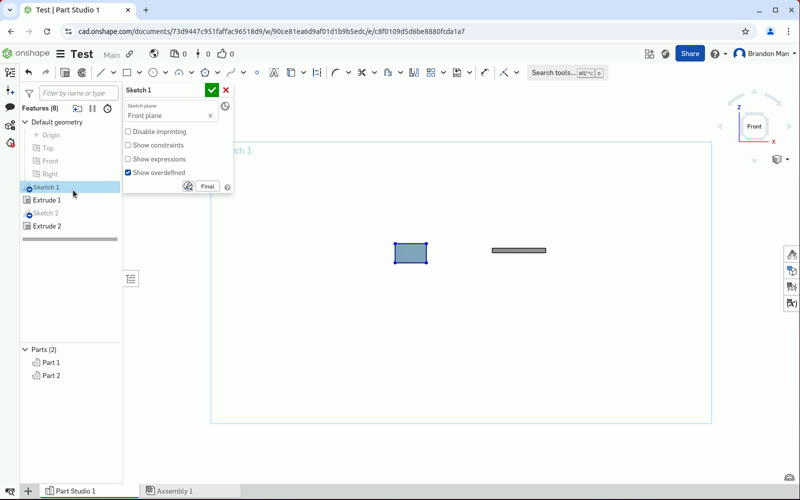
mouse_move(229, 92)
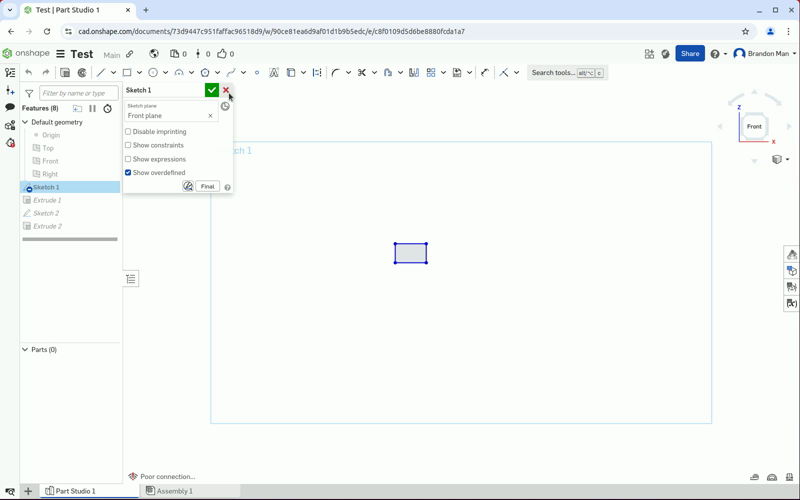
click(229, 92)
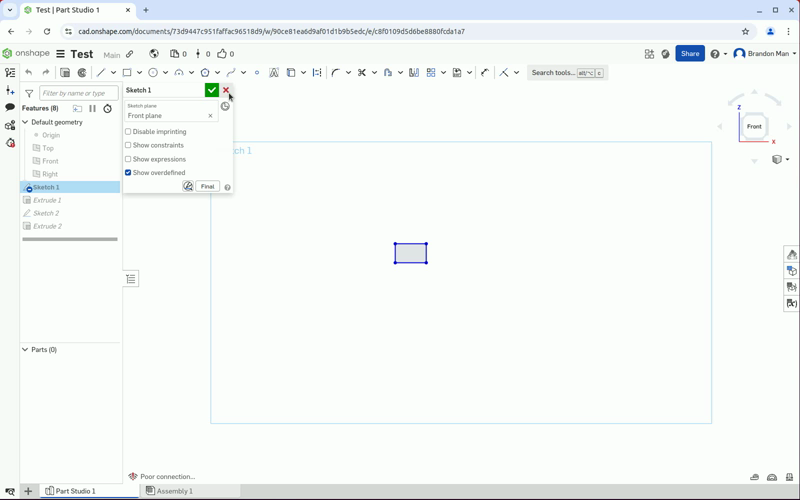
key(shift+s)
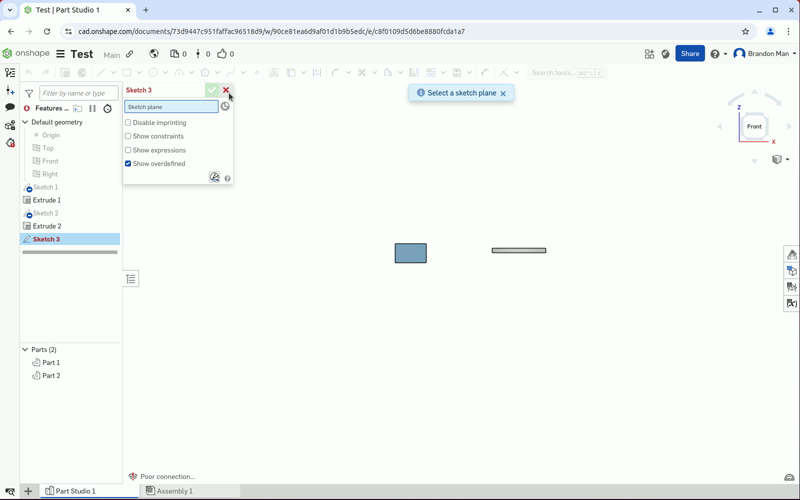
mouse_move(73, 163)
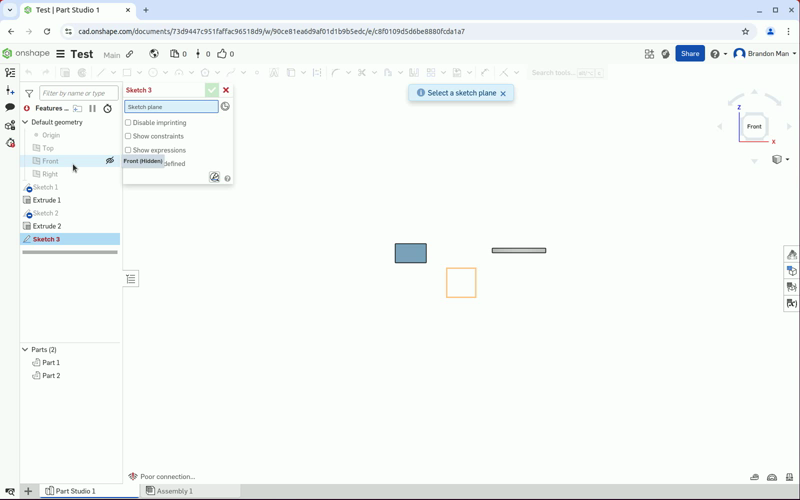
click(73, 163)
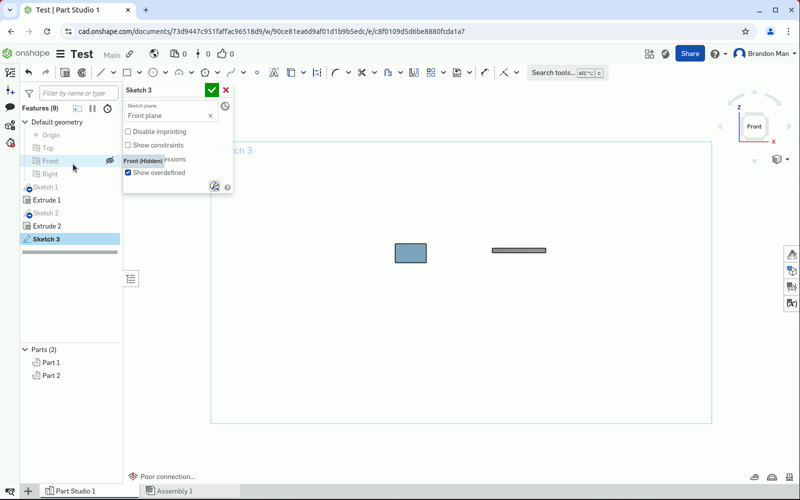
mouse_move(73, 352)
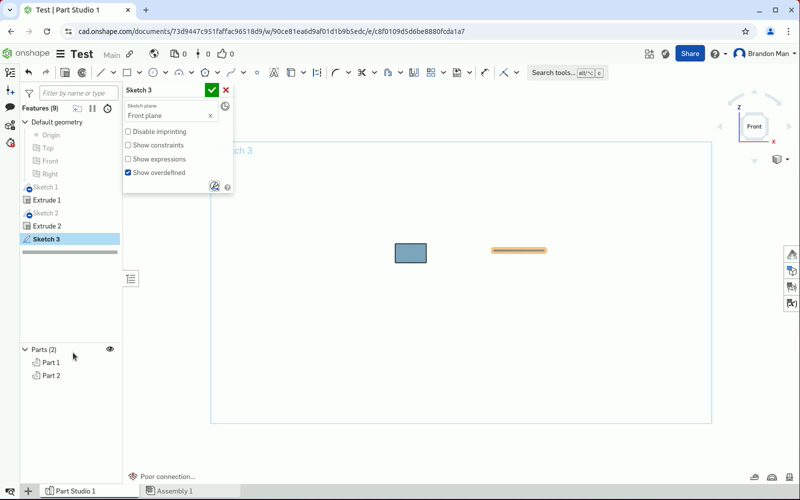
key(y)
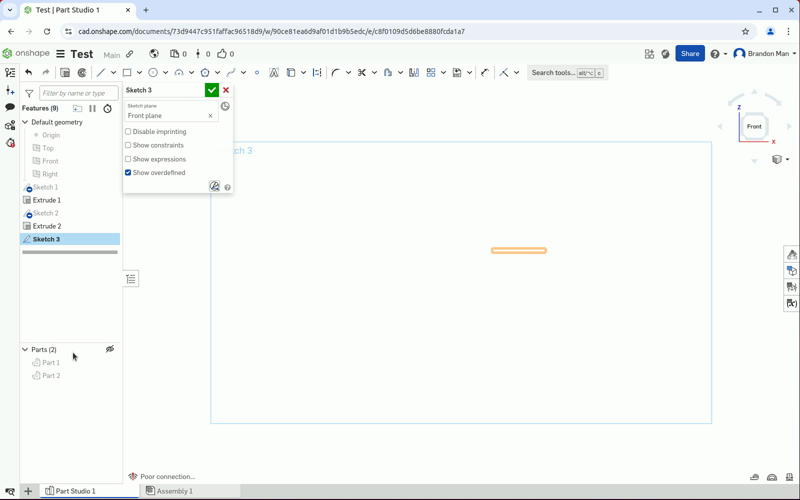
key(a)
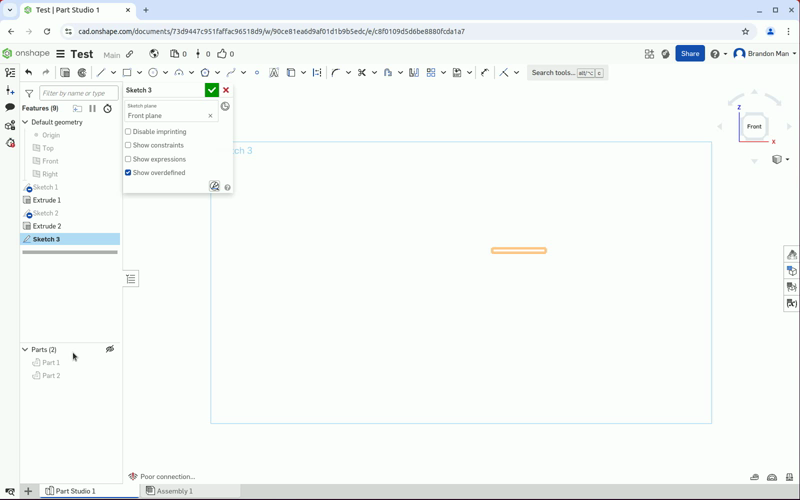
key_down(shift)
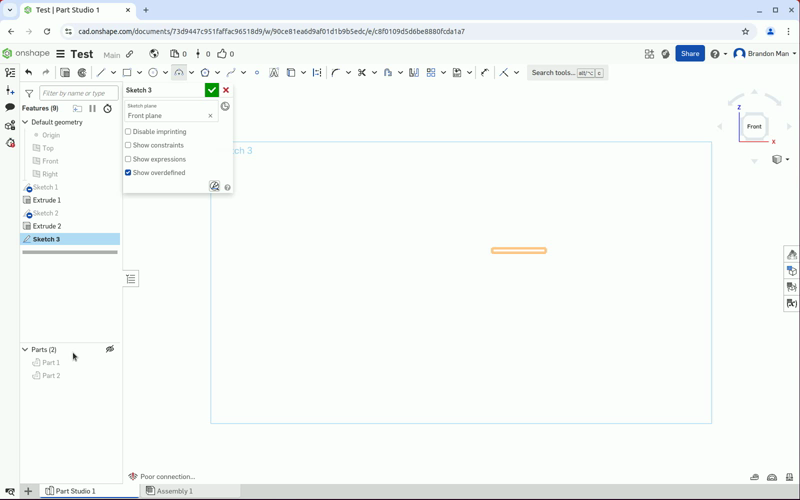
mouse_move(348, 328)
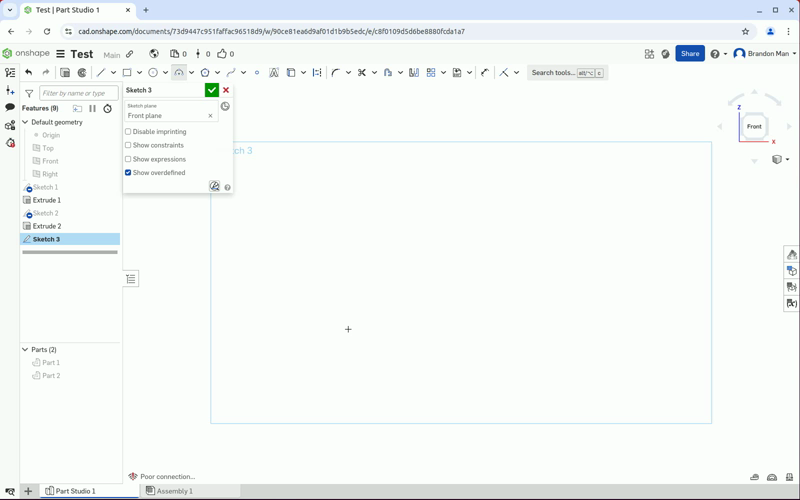
click(348, 328)
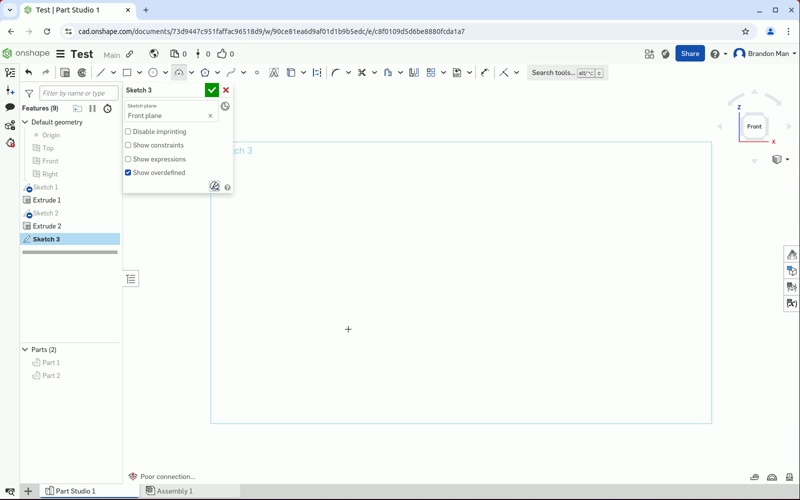
key_up(shift)
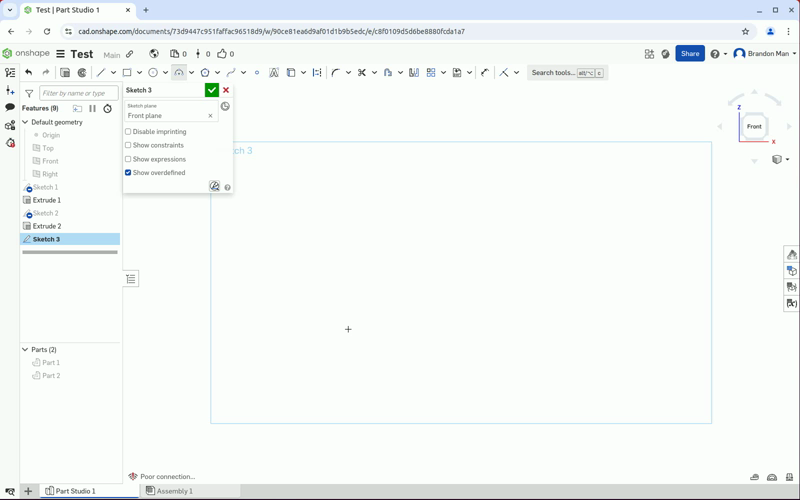
key_down(shift)
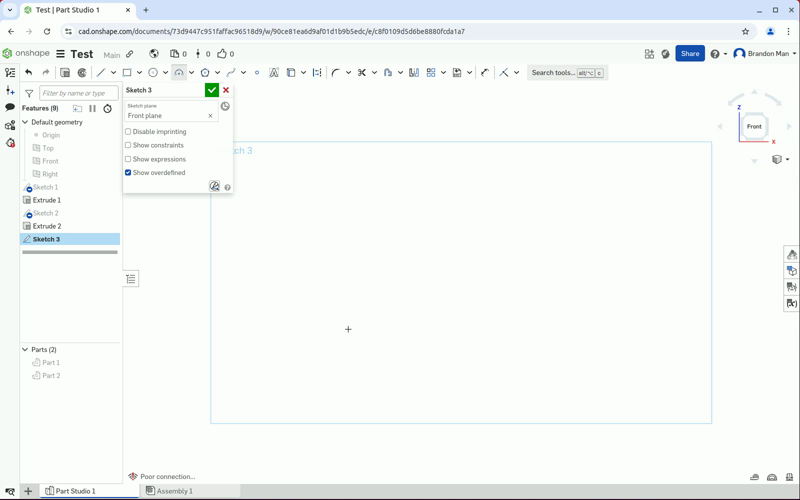
mouse_move(474, 303)
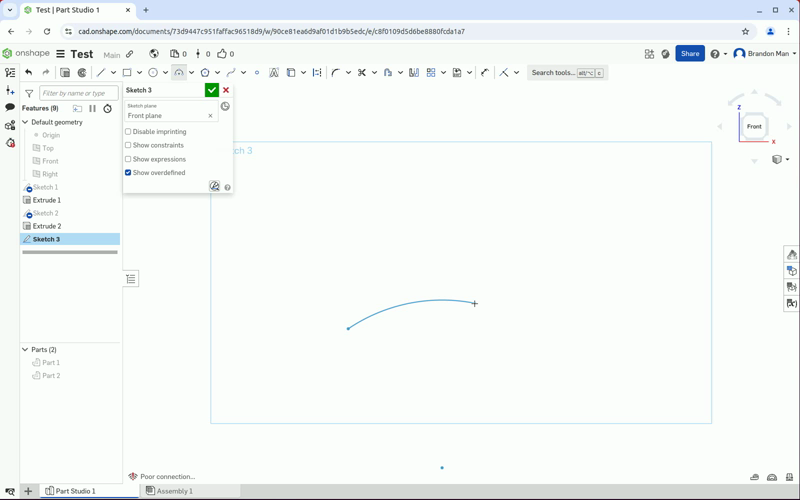
click(474, 303)
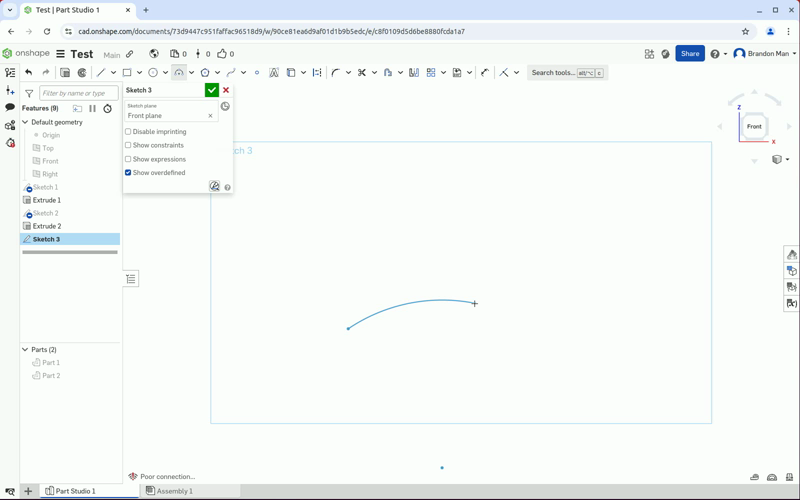
mouse_move(410, 311)
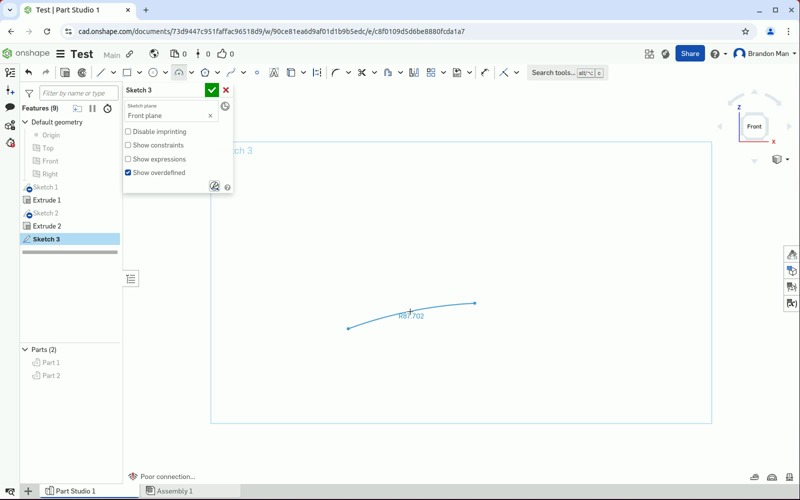
click(410, 311)
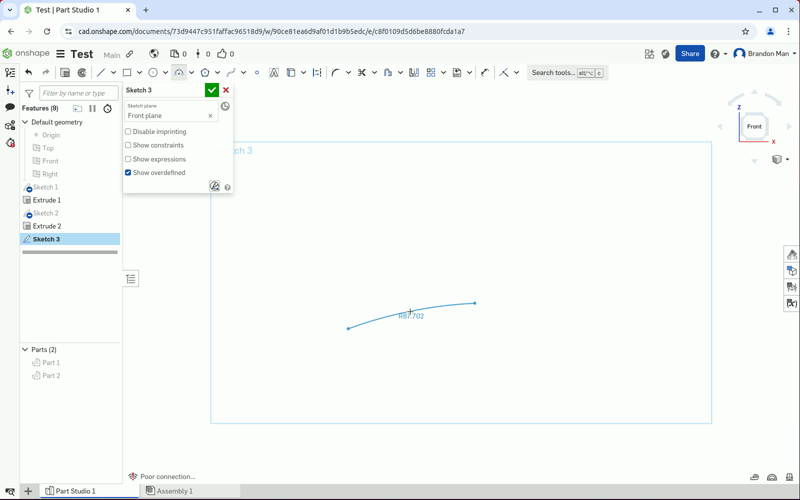
key_up(shift)
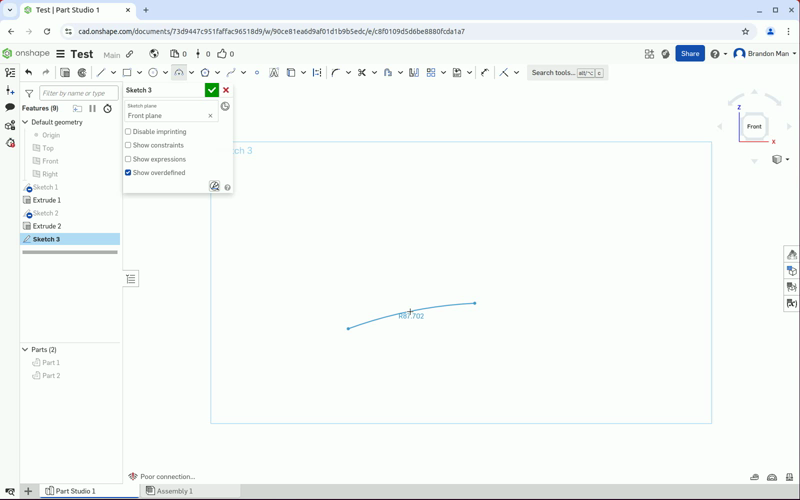
key(esc)
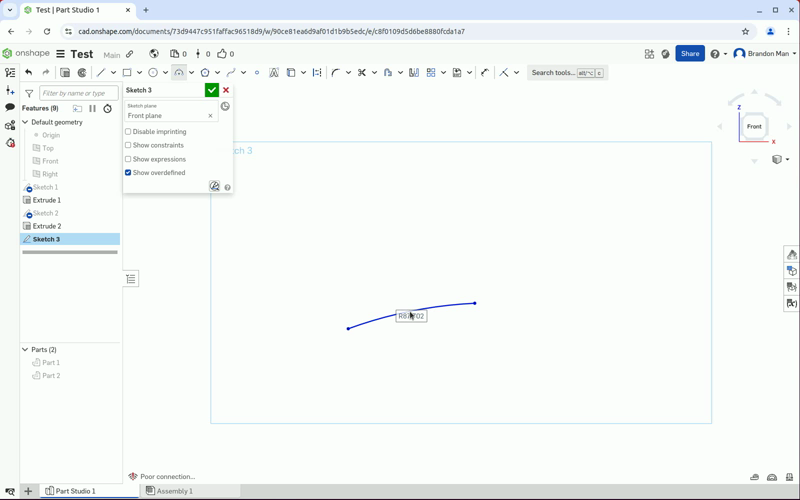
key(l)
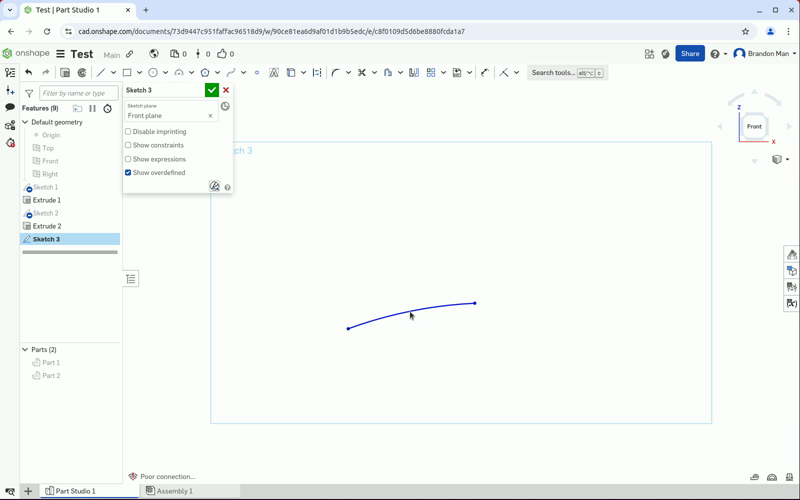
mouse_move(474, 303)
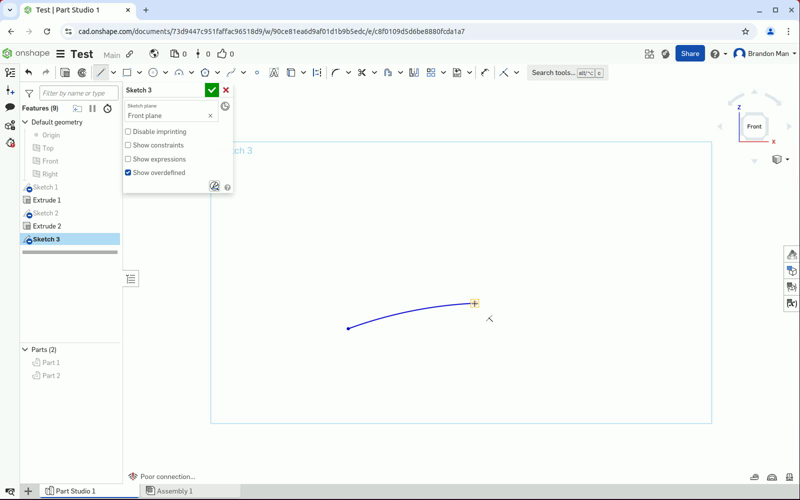
click(474, 303)
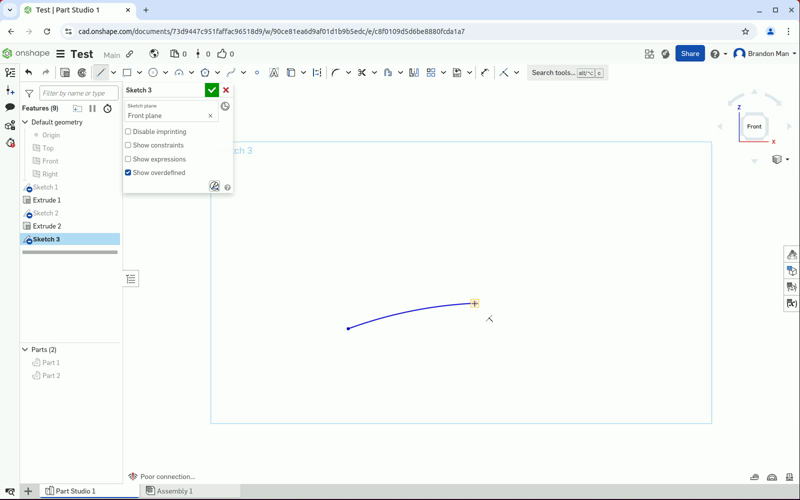
key_down(shift)
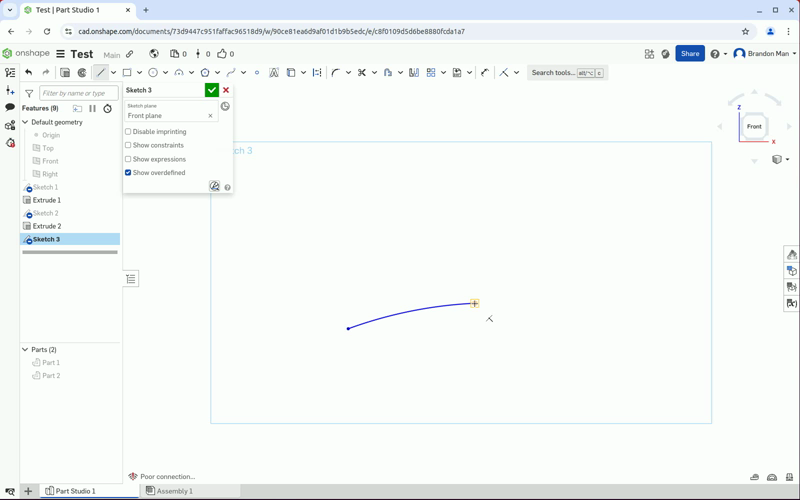
mouse_move(504, 303)
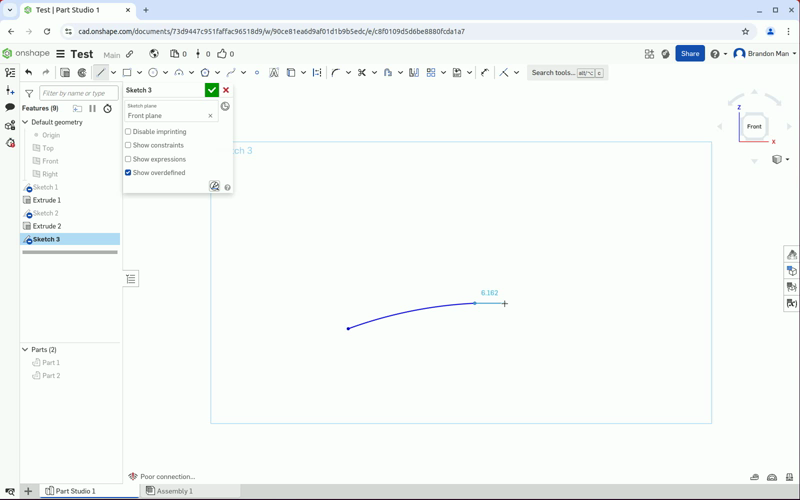
mouse_move(474, 297)
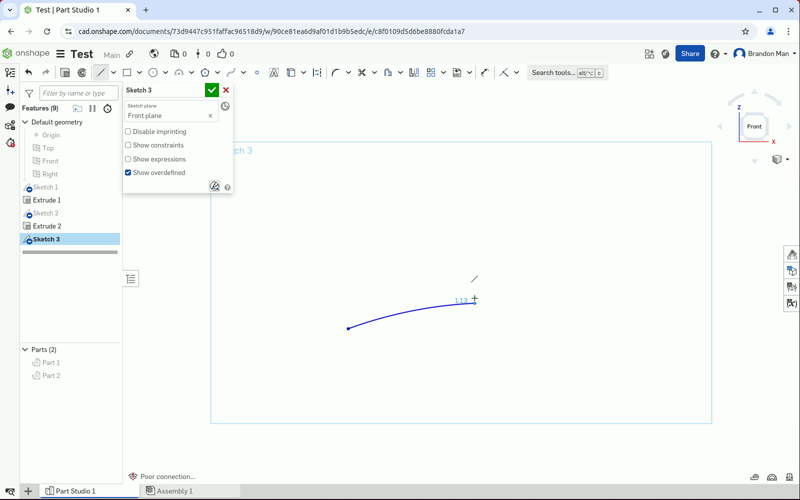
scroll(6)
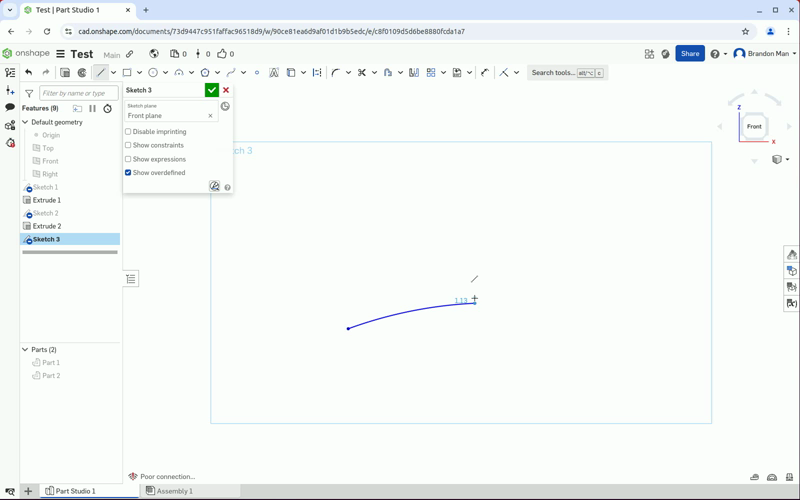
scroll(6)
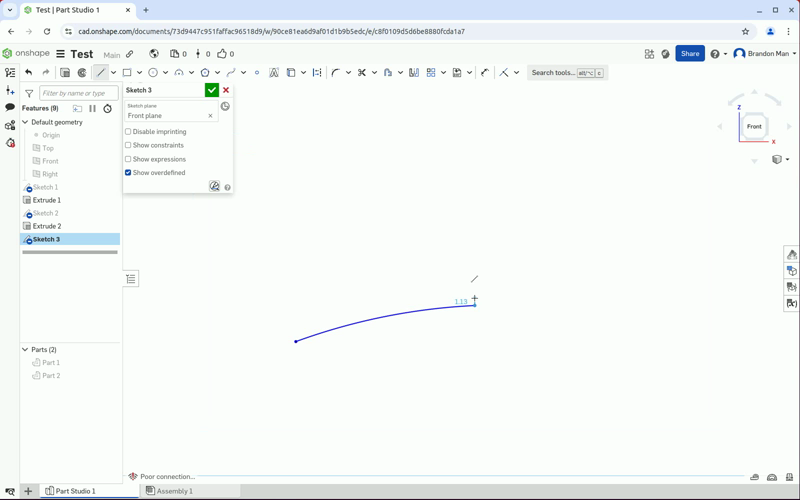
scroll(6)
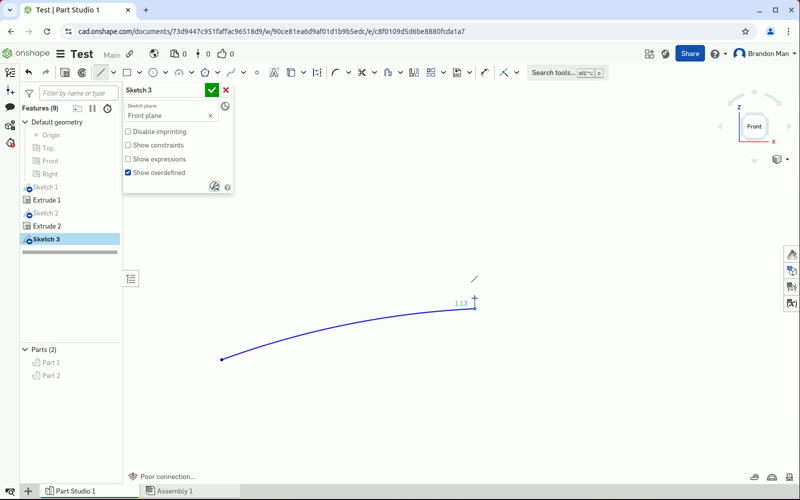
scroll(6)
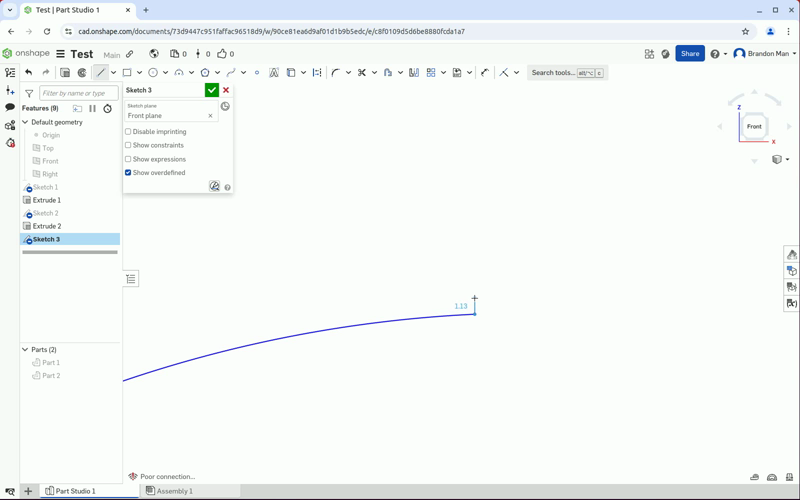
scroll(6)
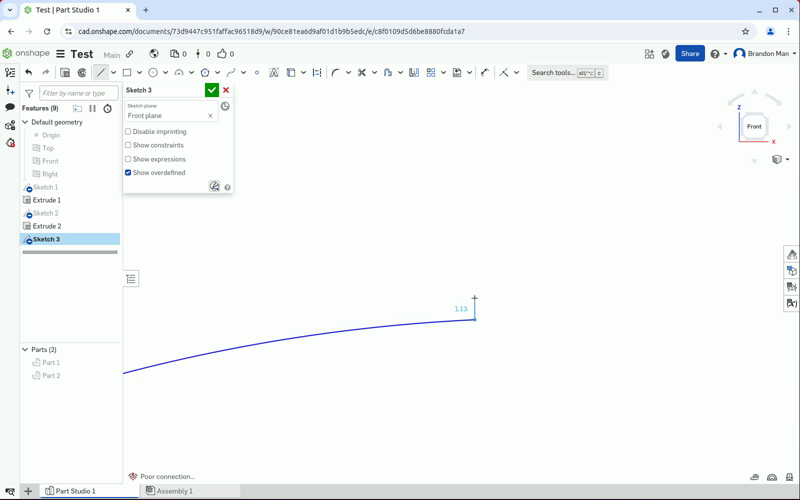
scroll(6)
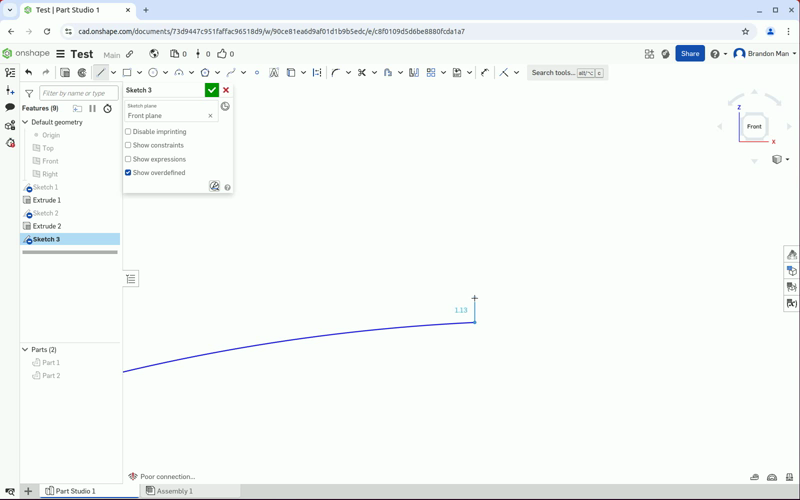
scroll(6)
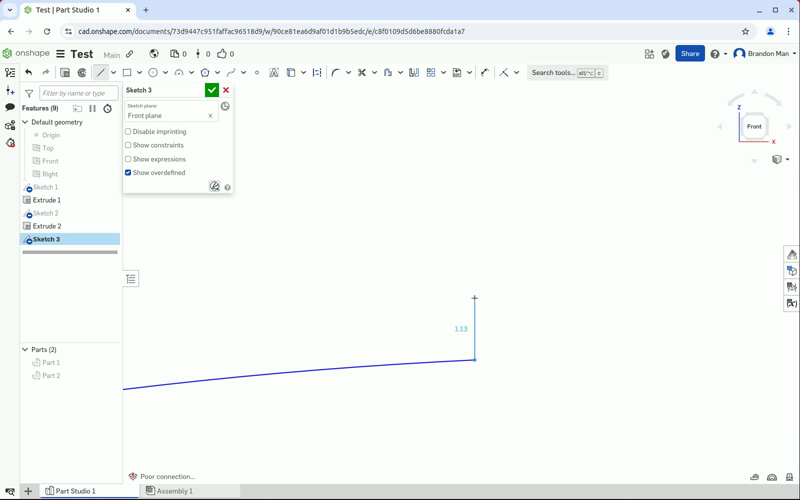
click(474, 297)
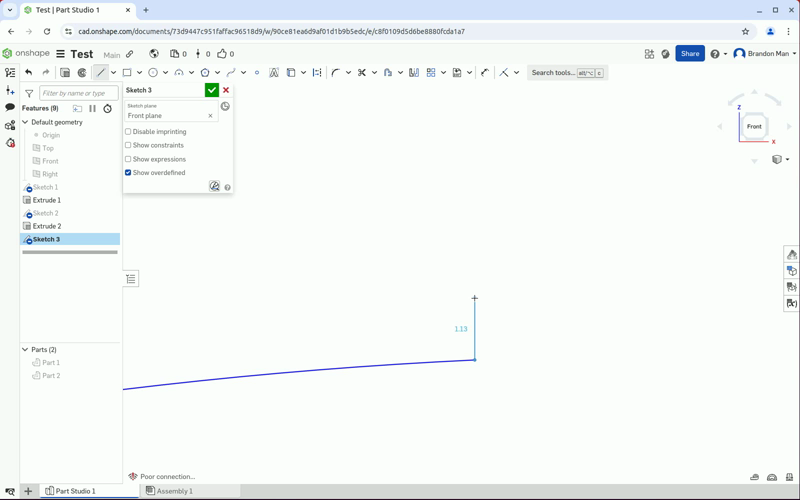
scroll(-6)
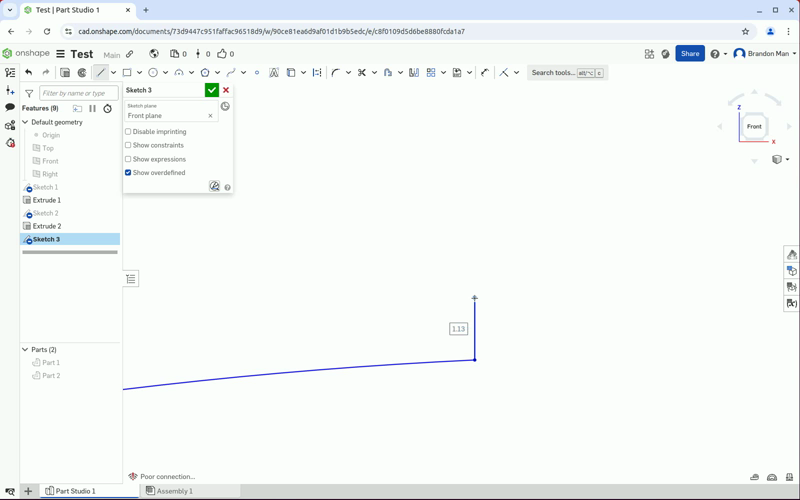
scroll(-6)
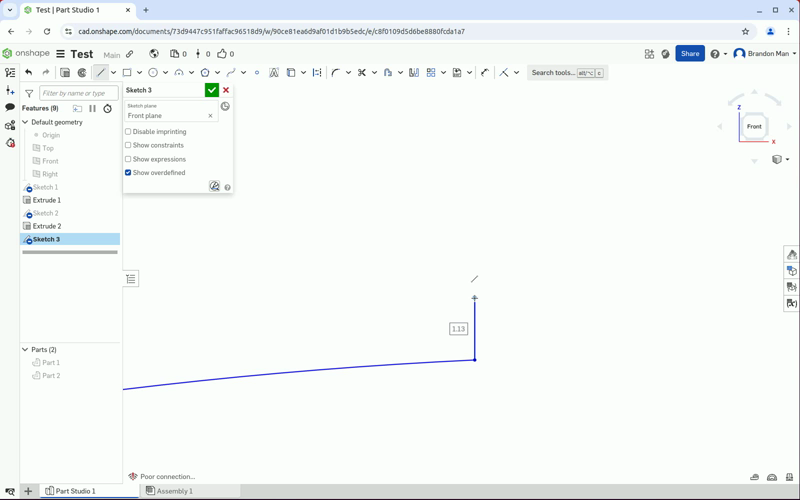
scroll(-6)
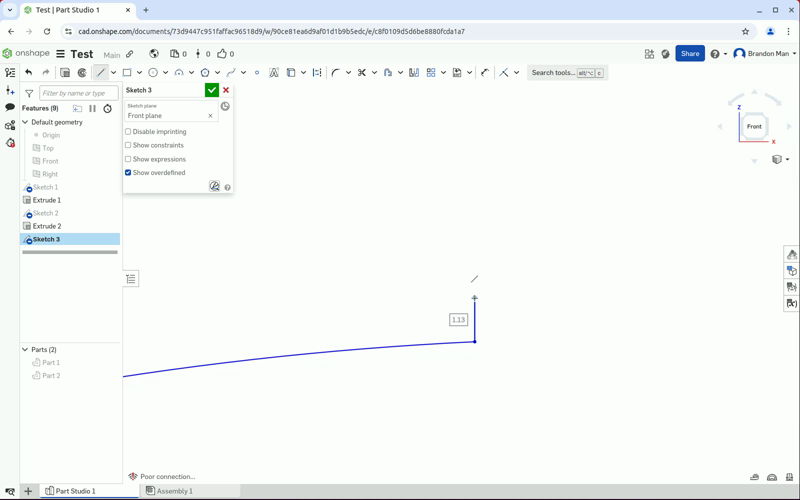
scroll(-6)
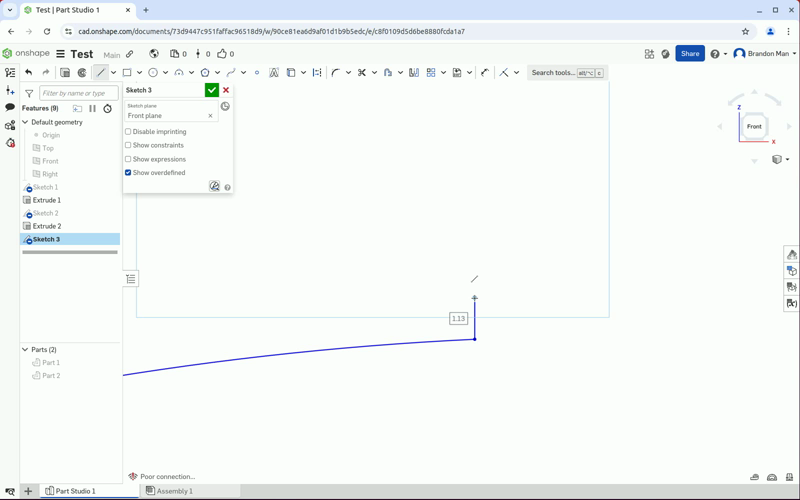
scroll(-6)
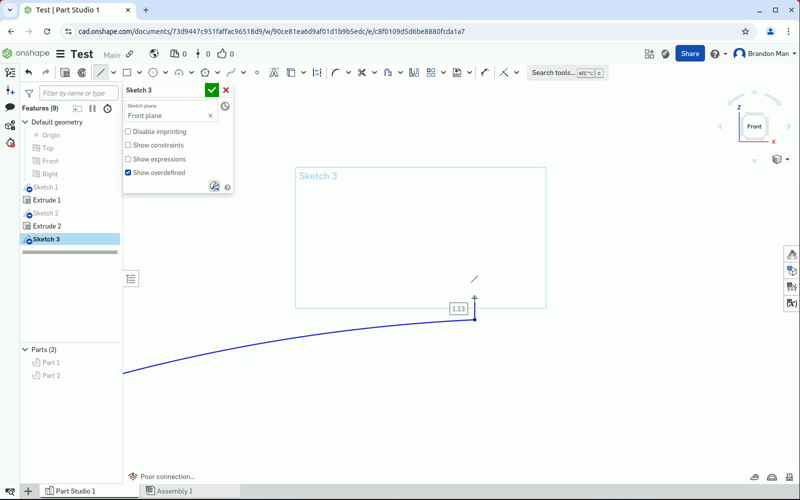
scroll(-6)
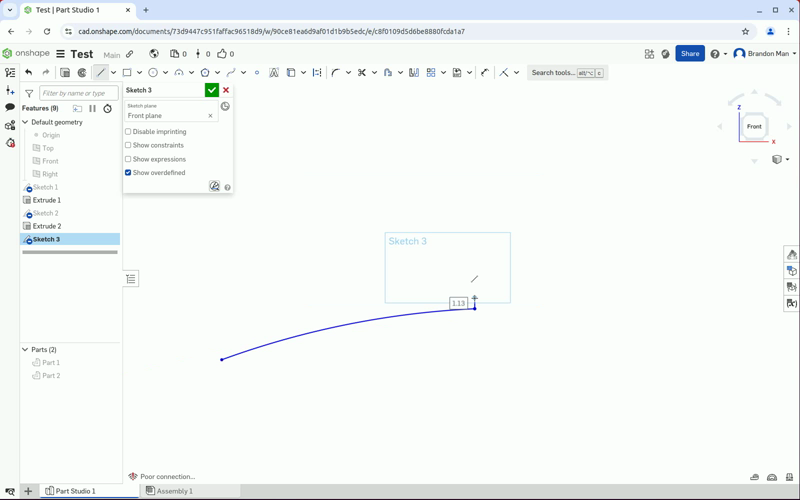
scroll(-6)
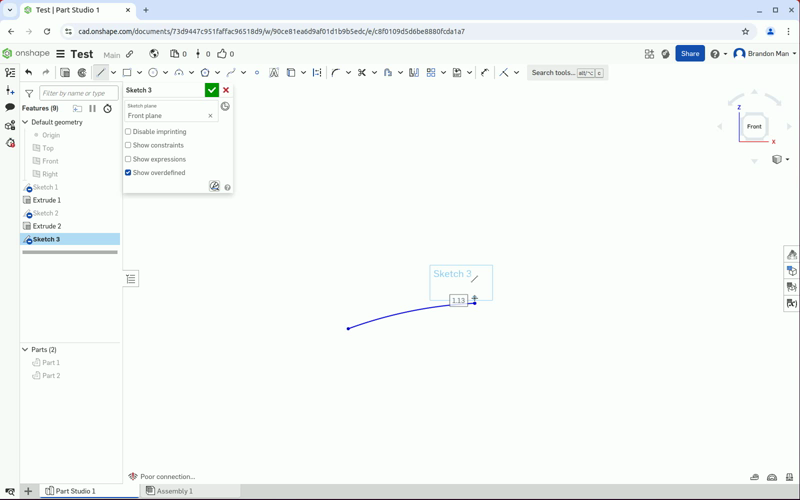
key_up(shift)
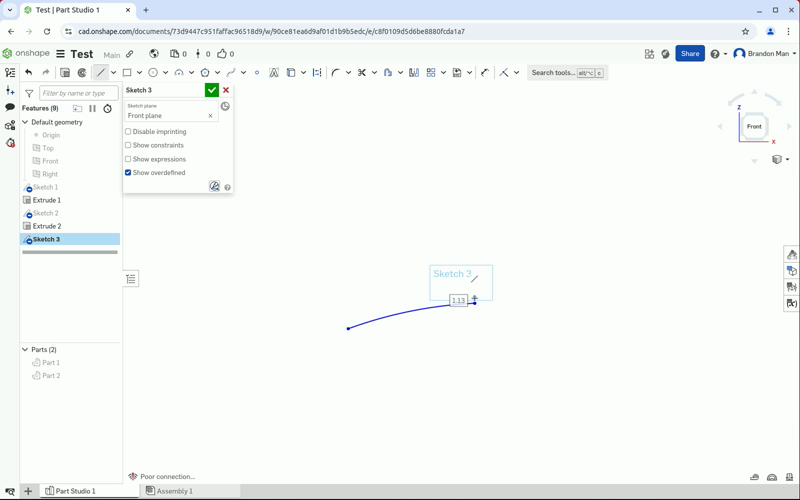
key(esc)
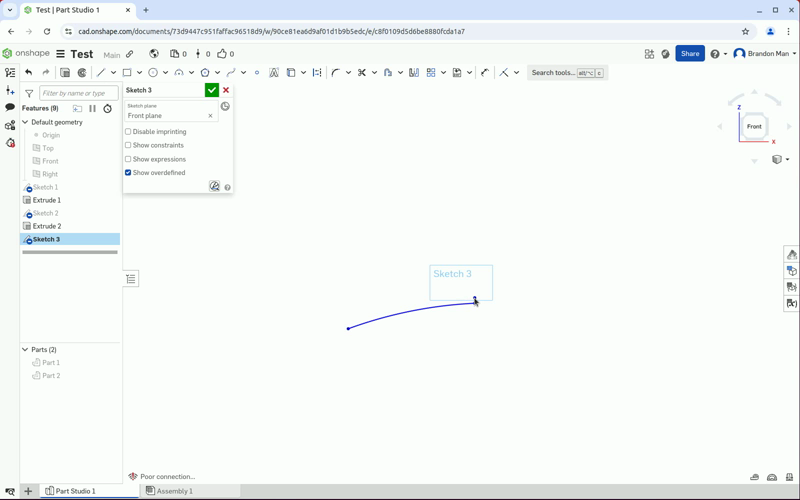
key(a)
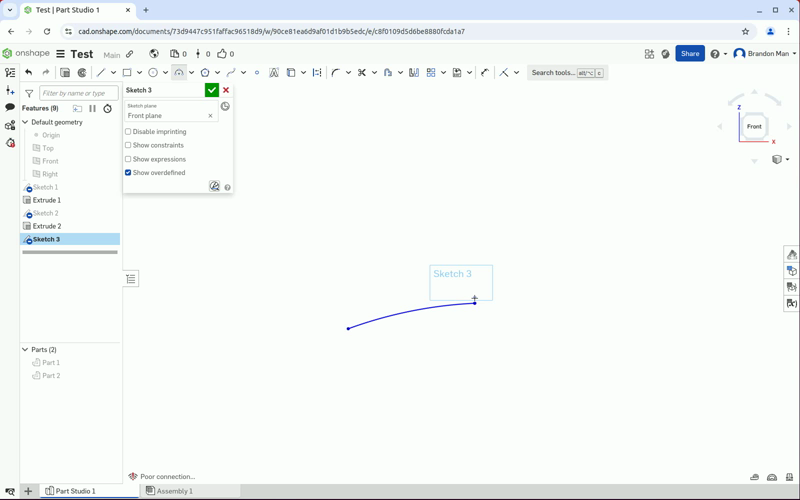
mouse_move(474, 297)
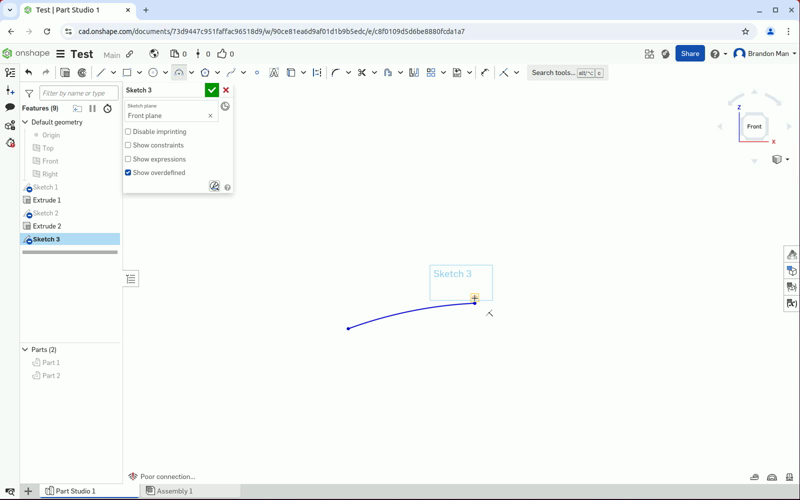
click(474, 297)
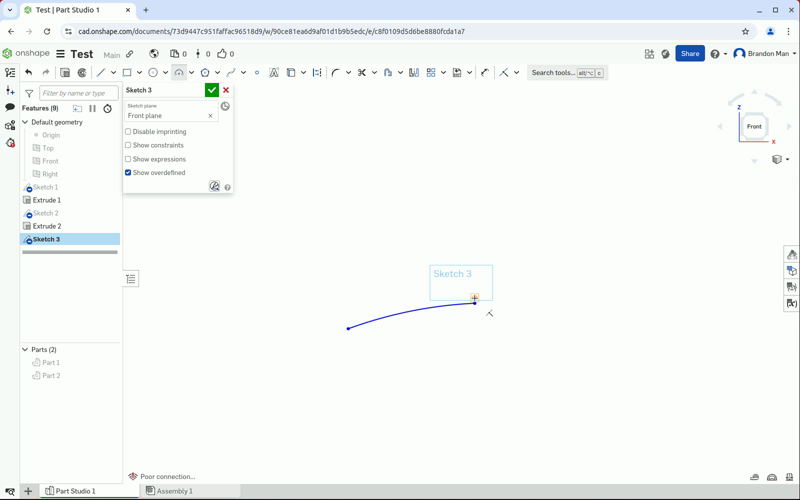
key_down(shift)
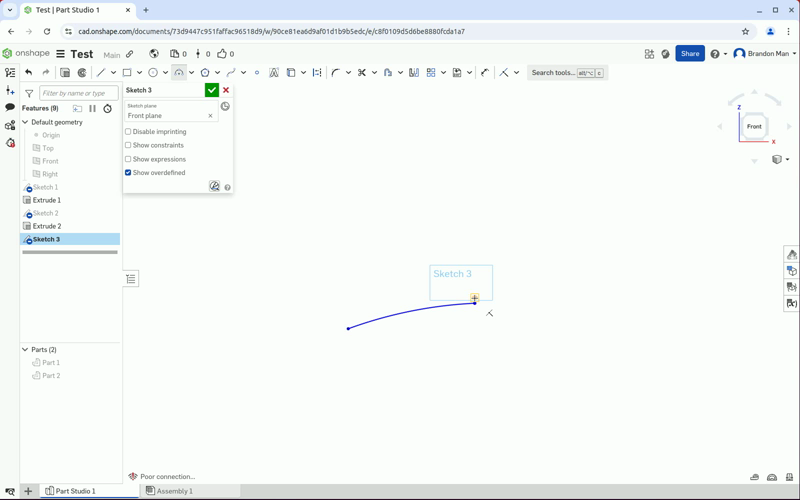
mouse_move(348, 324)
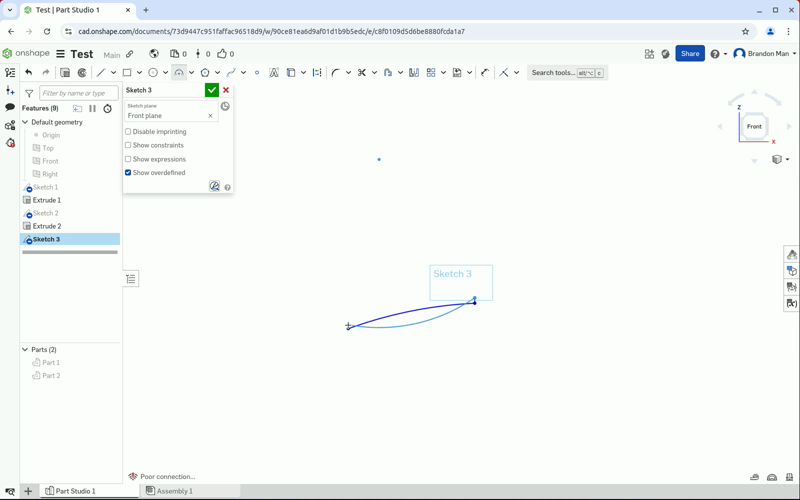
scroll(6)
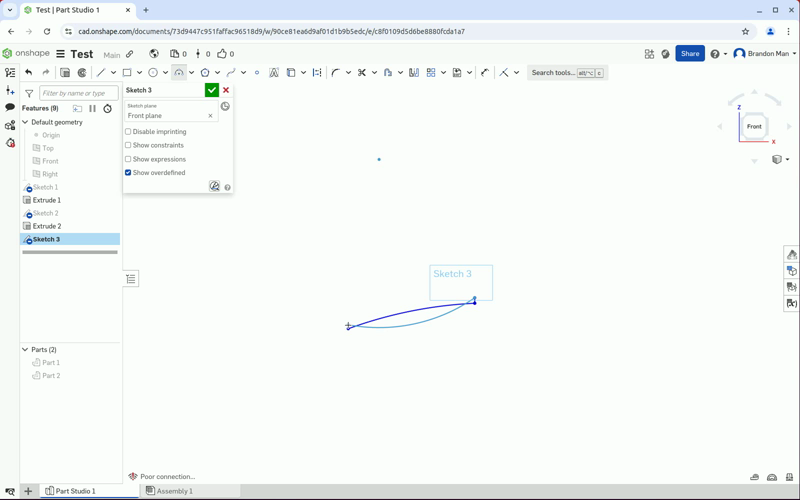
scroll(6)
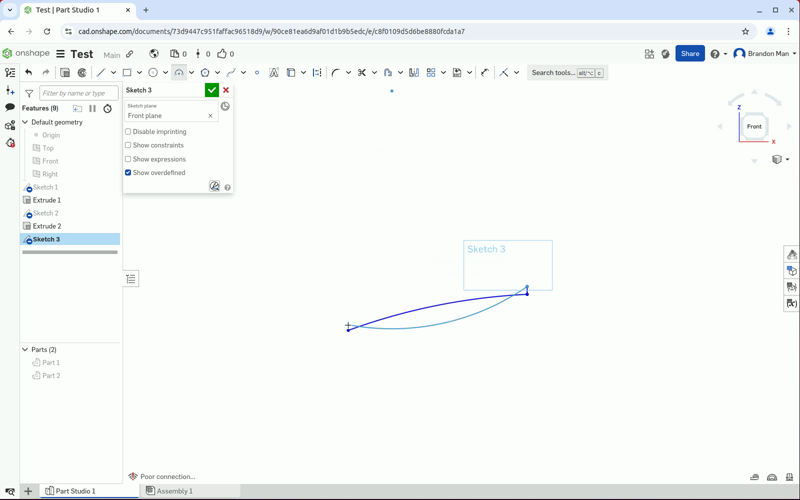
scroll(6)
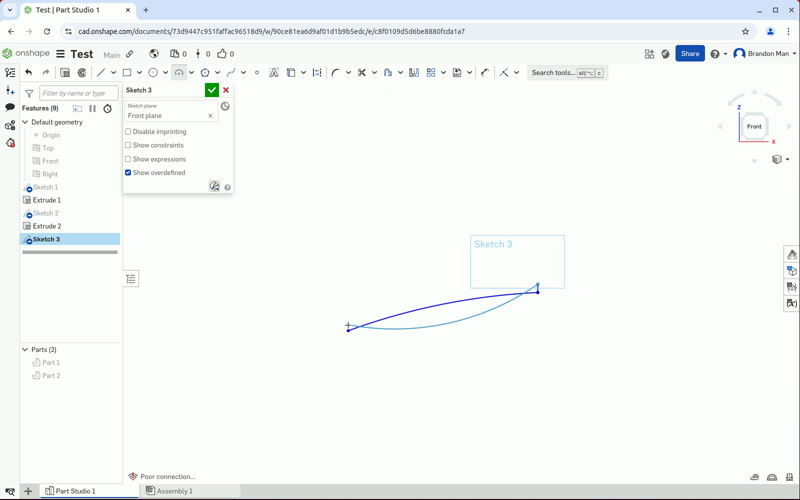
scroll(6)
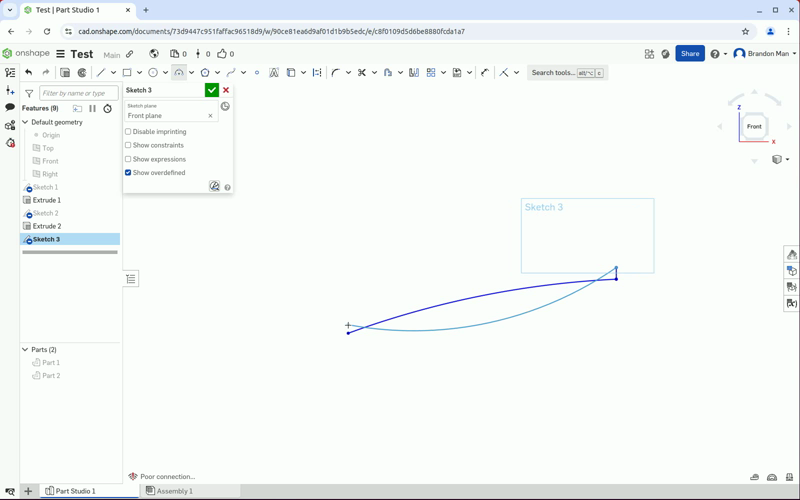
scroll(6)
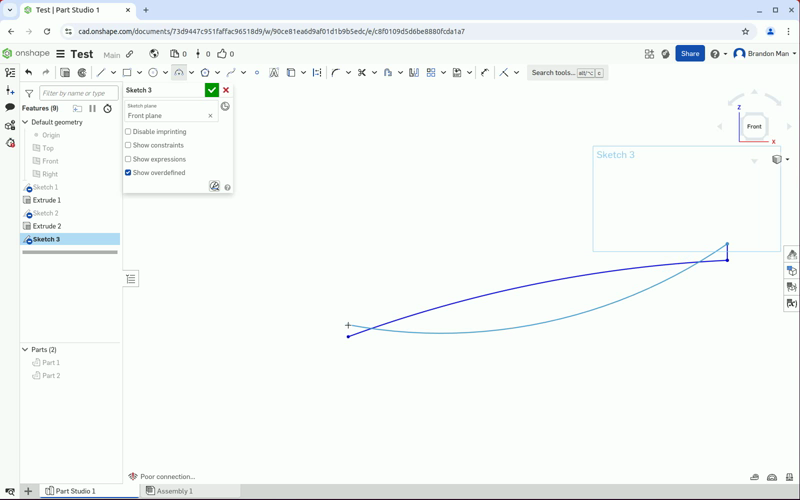
scroll(6)
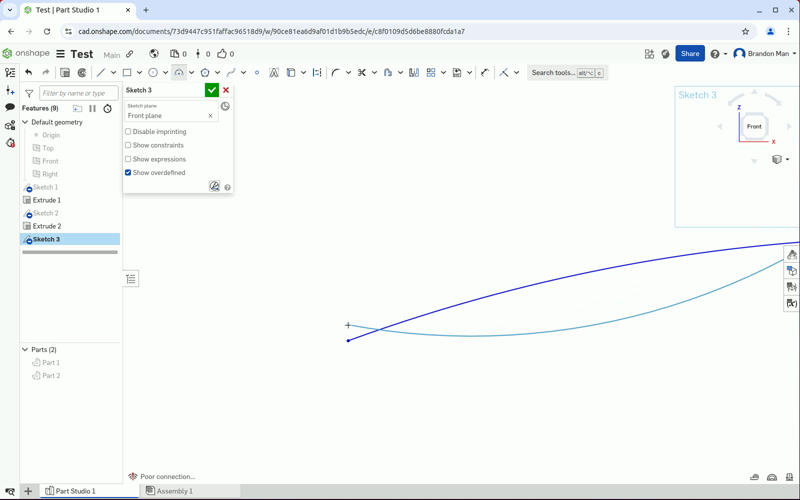
scroll(6)
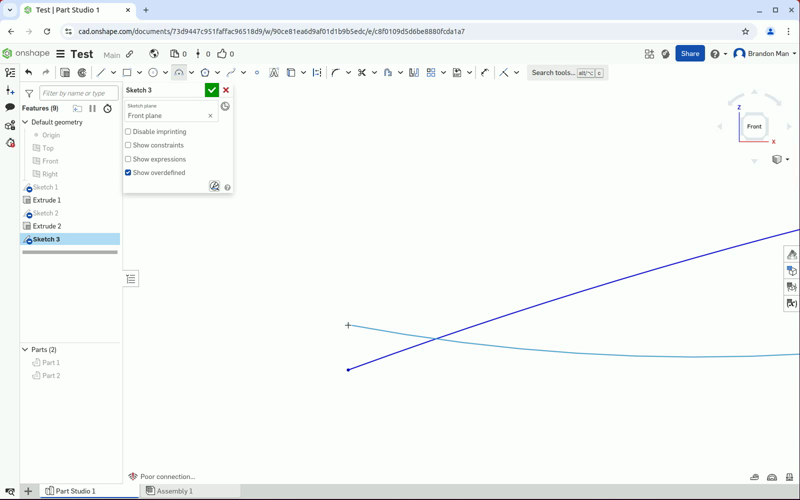
click(348, 324)
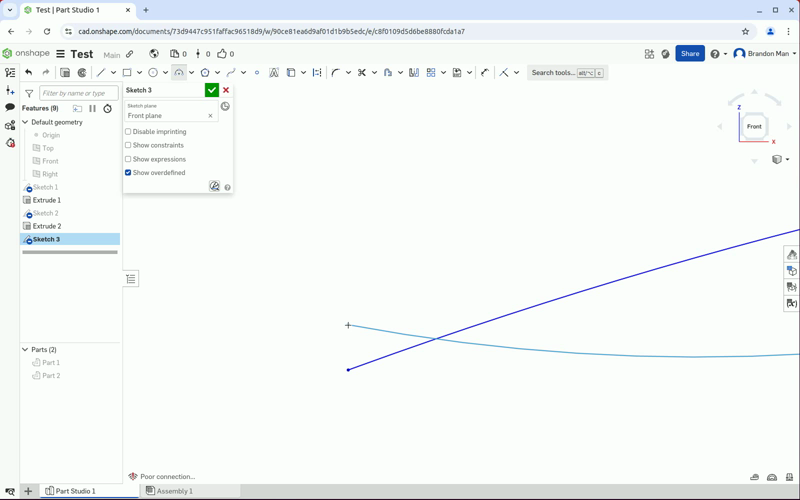
scroll(-6)
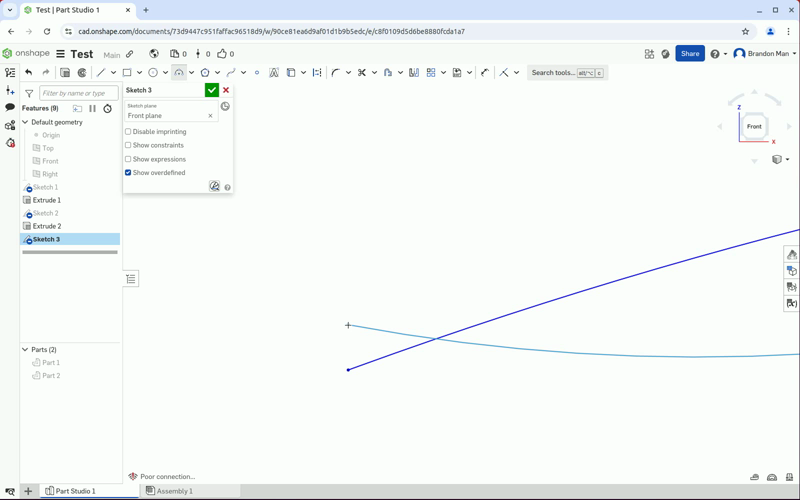
scroll(-6)
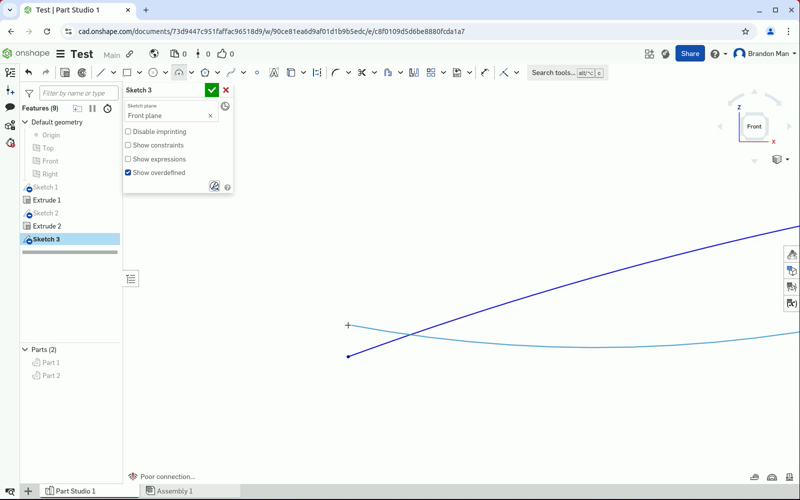
scroll(-6)
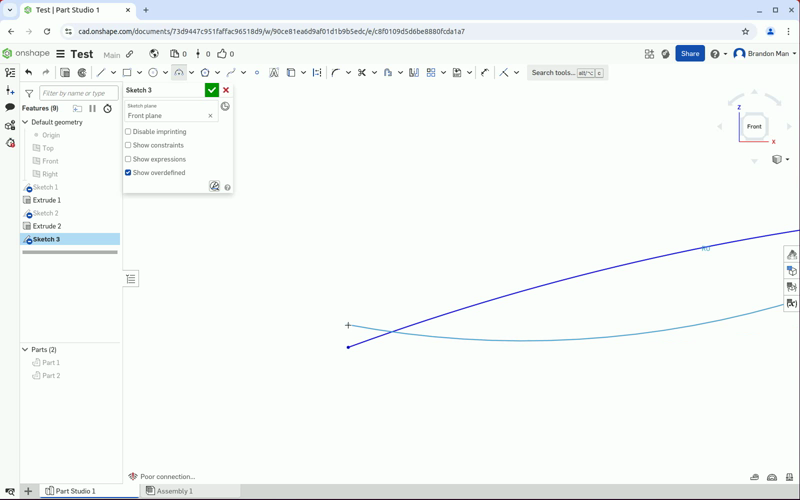
scroll(-6)
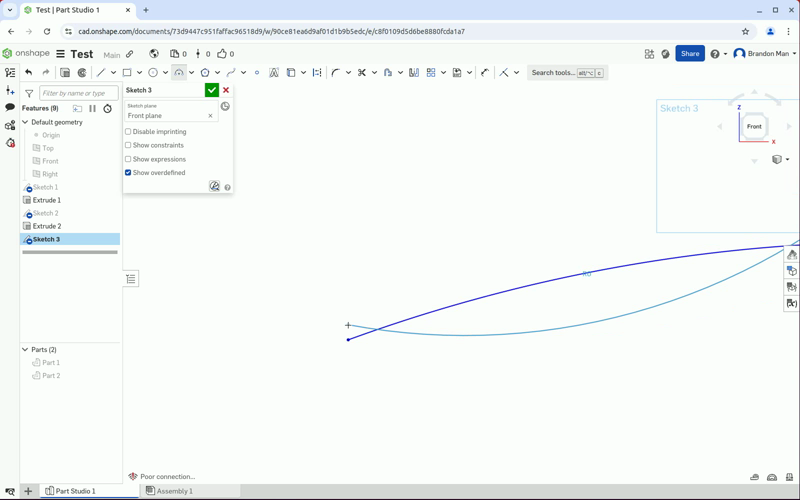
scroll(-6)
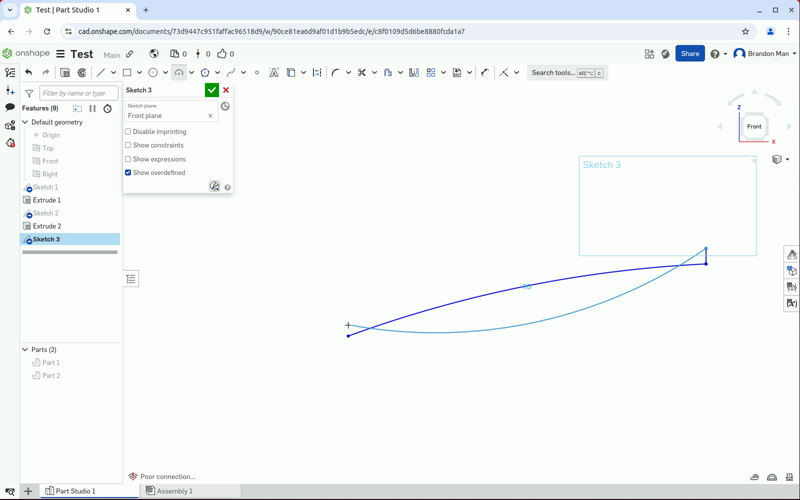
scroll(-6)
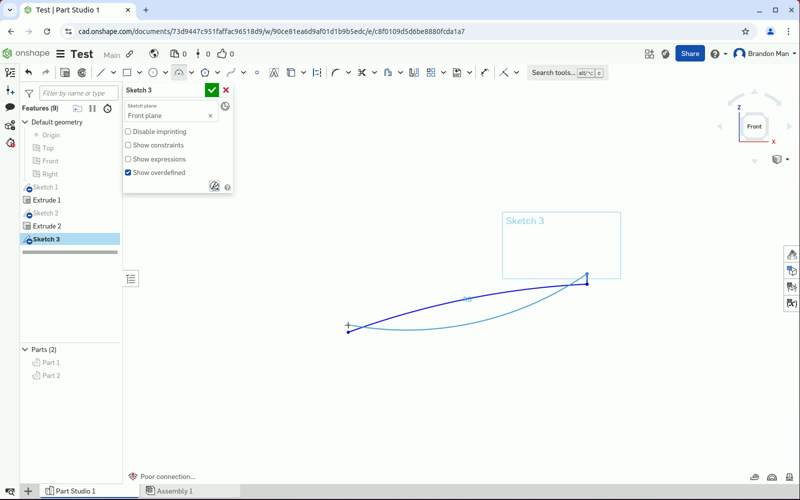
scroll(-6)
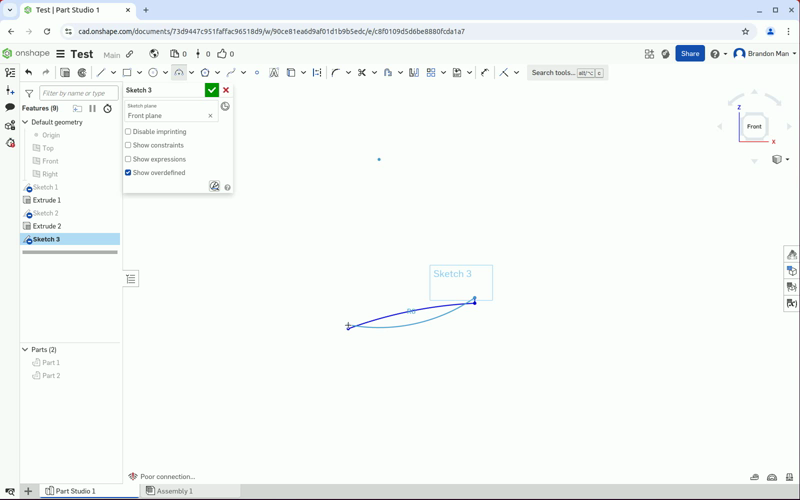
mouse_move(410, 305)
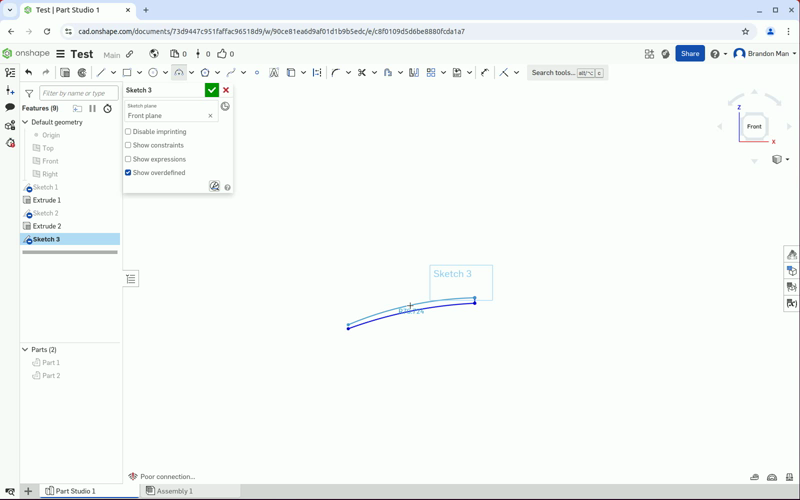
click(410, 305)
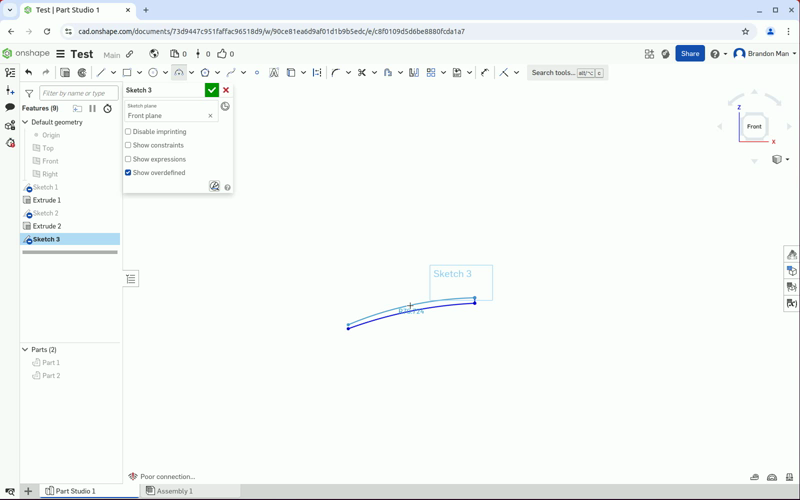
key_up(shift)
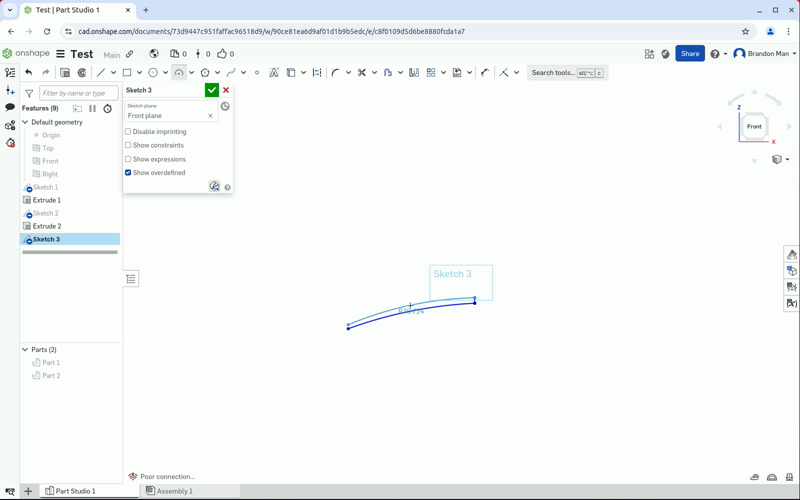
key(esc)
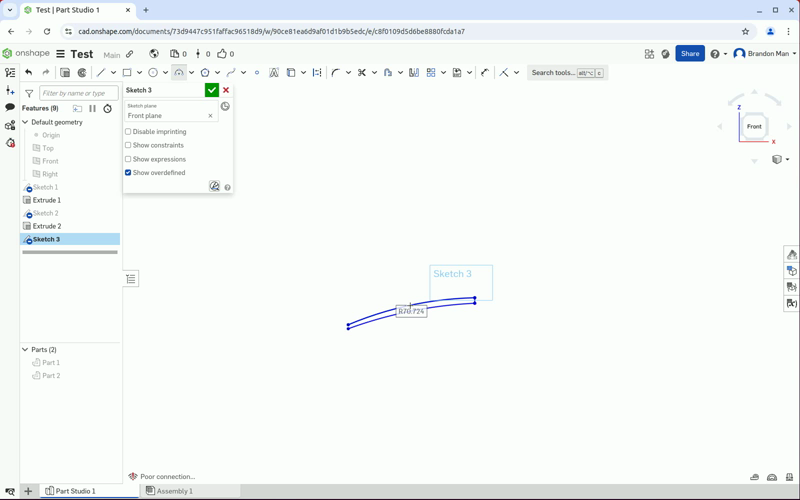
key(l)
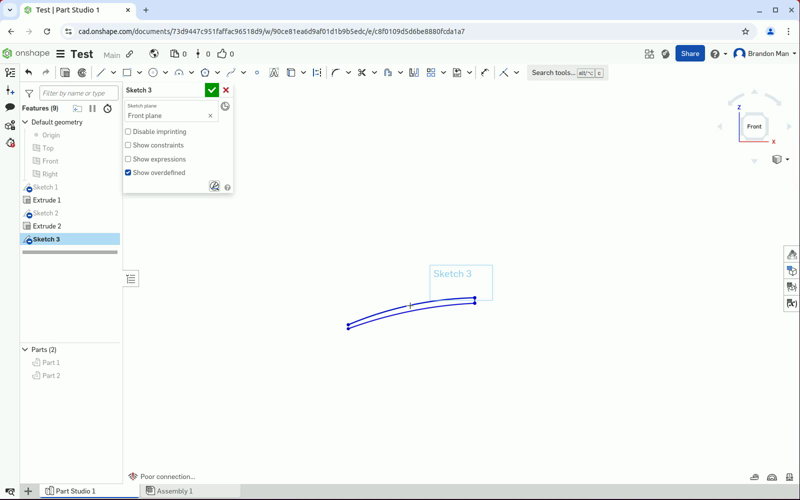
mouse_move(348, 324)
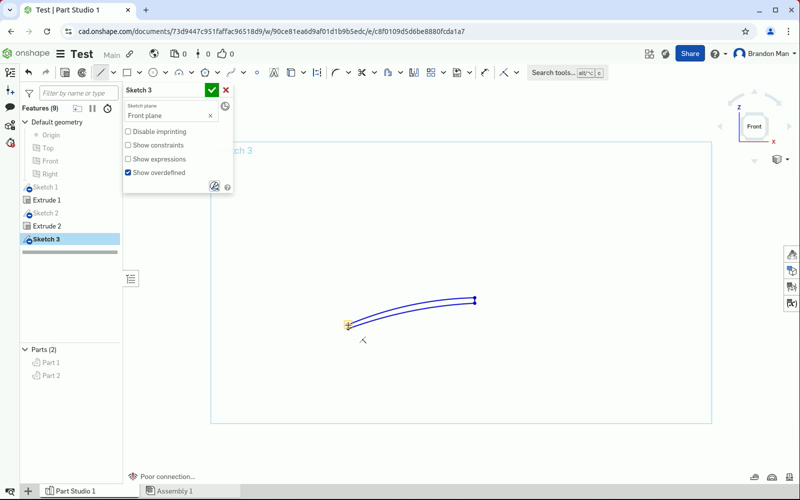
scroll(6)
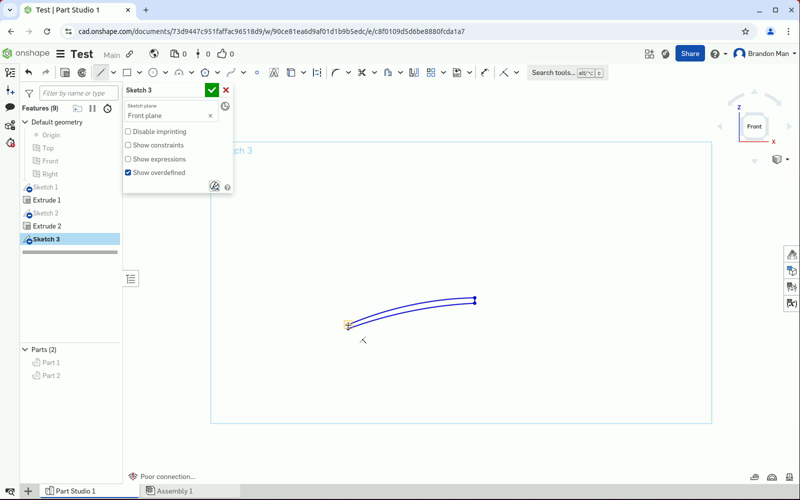
scroll(6)
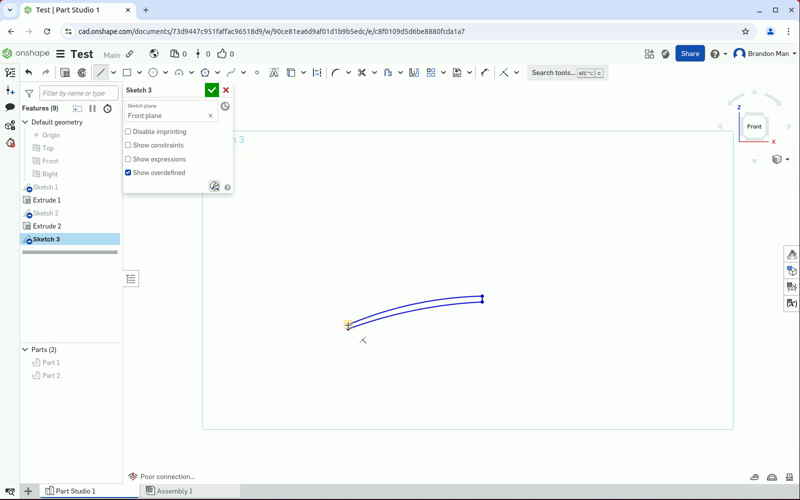
scroll(6)
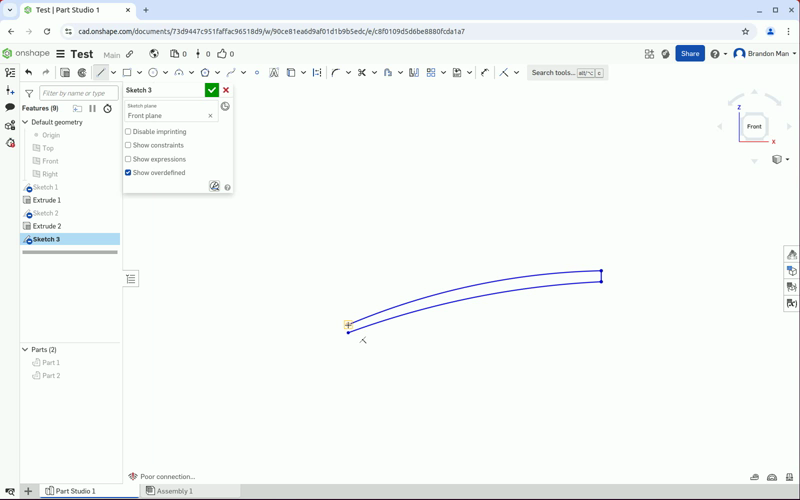
scroll(6)
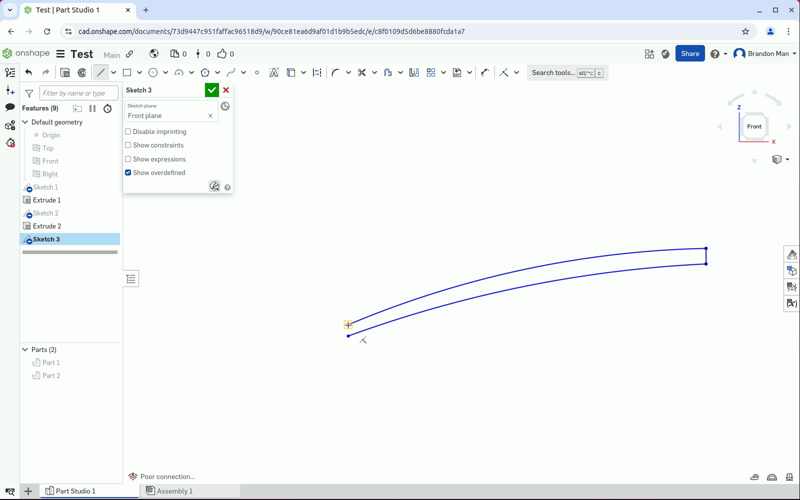
scroll(6)
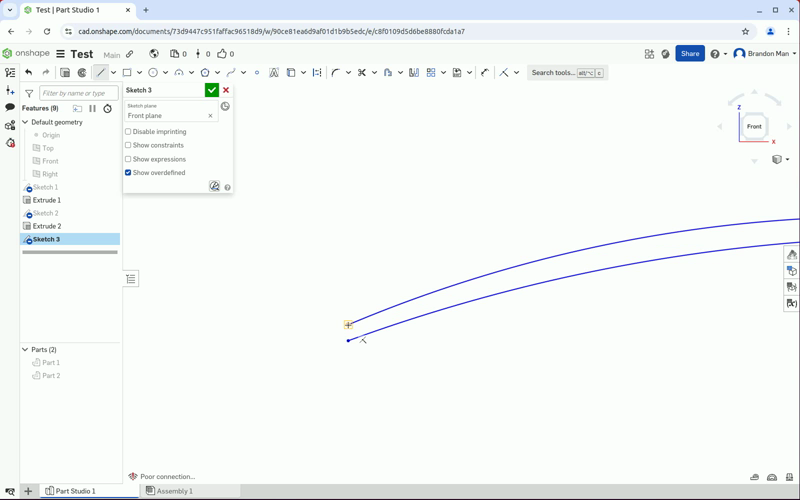
scroll(6)
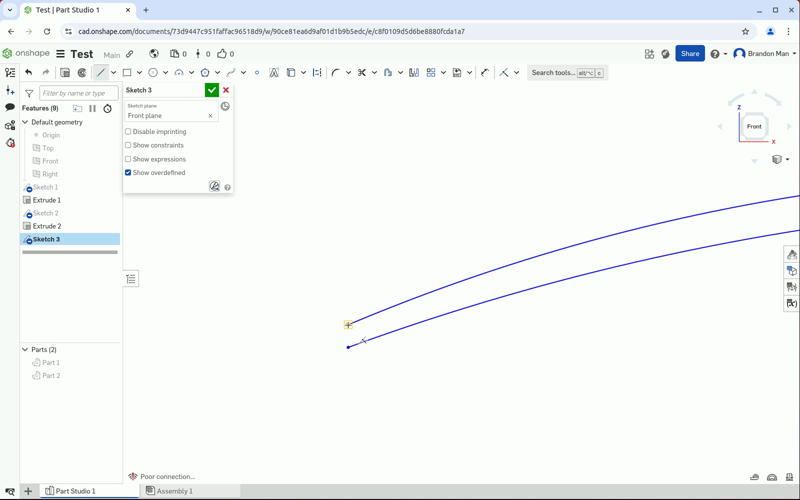
scroll(6)
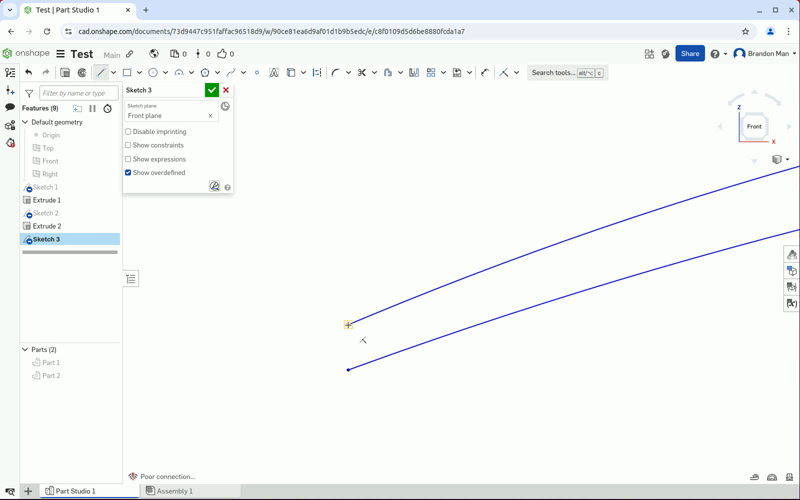
click(348, 324)
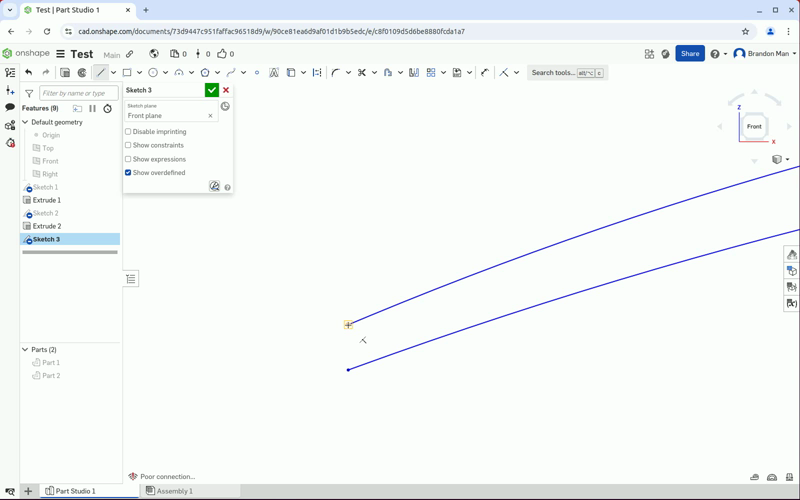
scroll(-6)
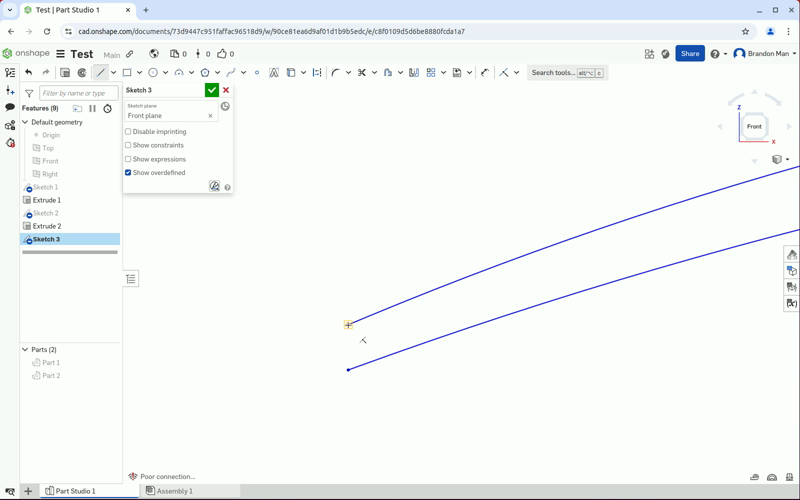
scroll(-6)
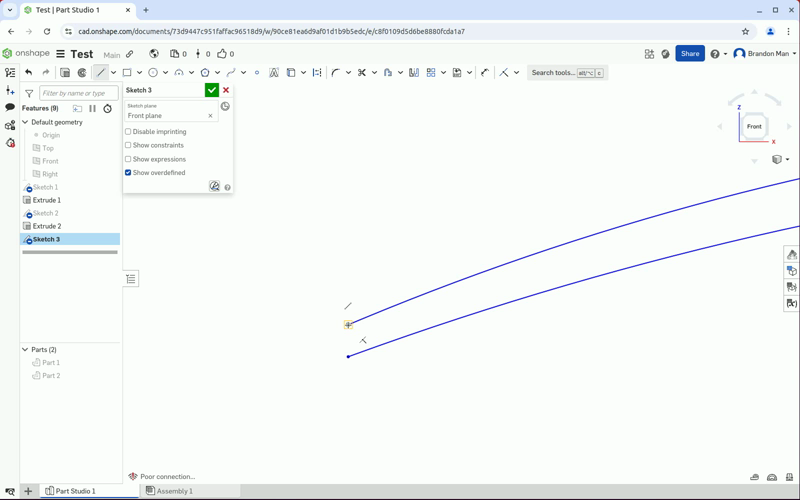
scroll(-6)
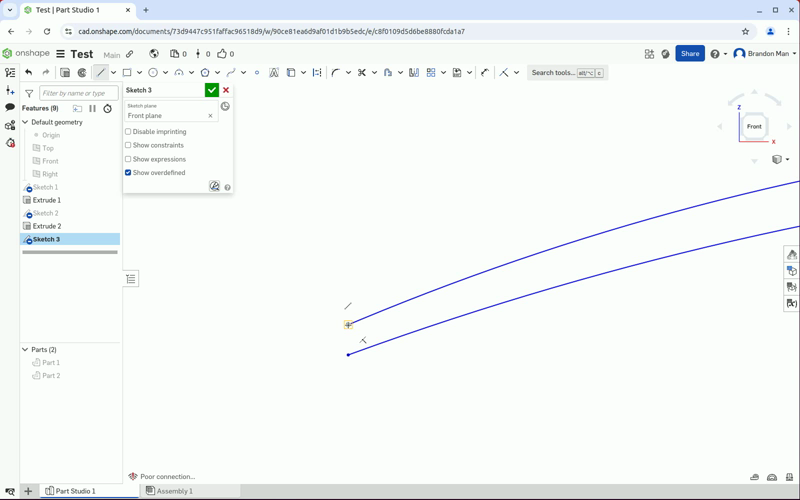
scroll(-6)
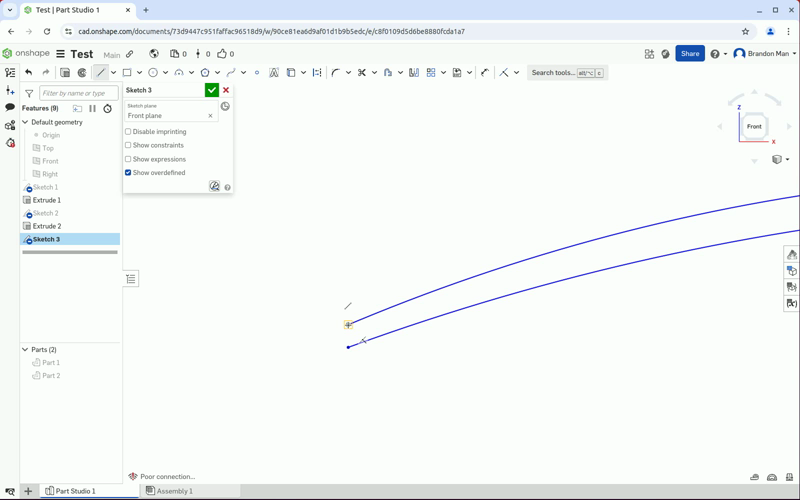
scroll(-6)
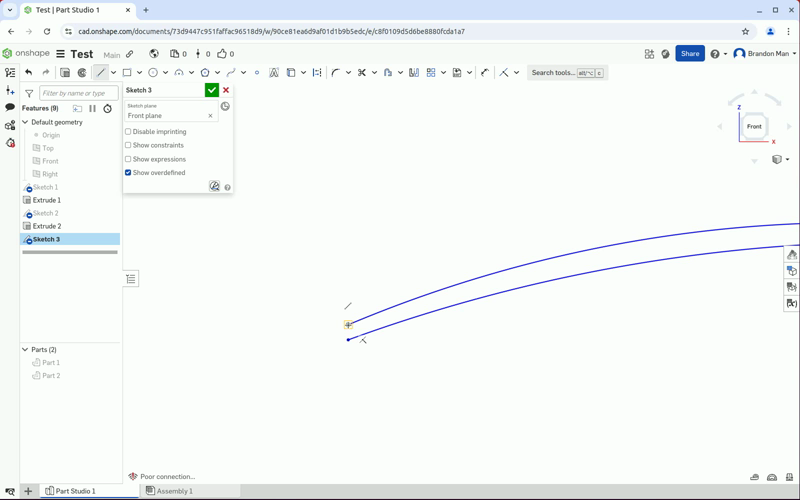
scroll(-6)
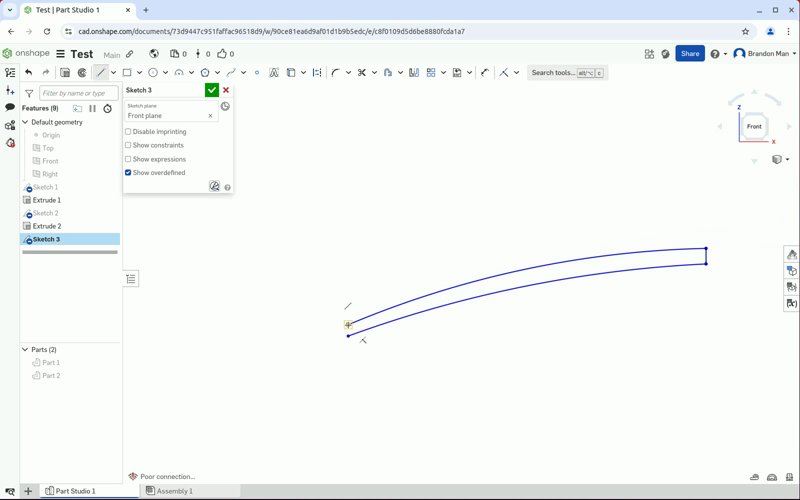
scroll(-6)
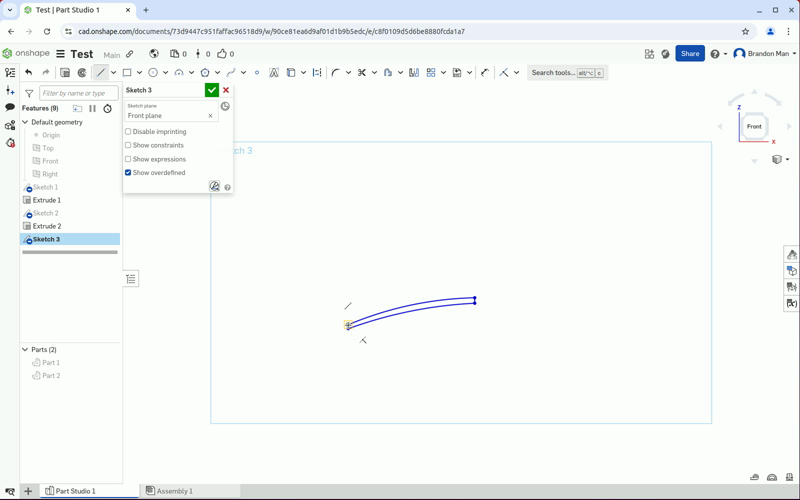
mouse_move(378, 324)
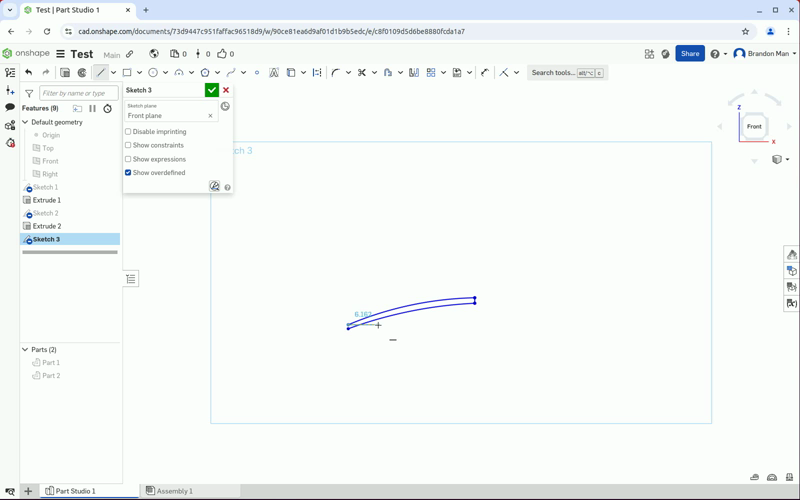
key_down(shift)
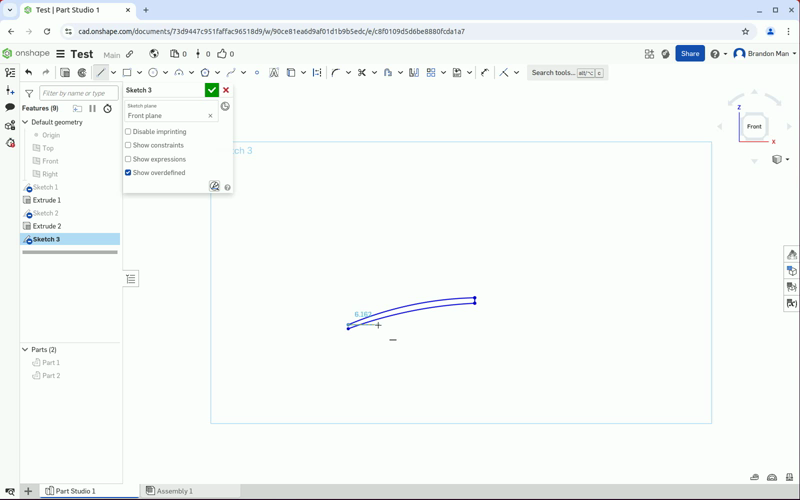
mouse_move(348, 328)
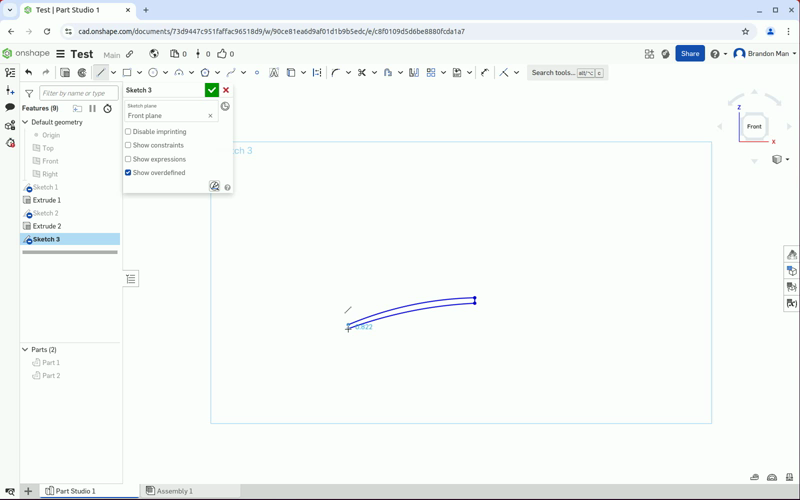
scroll(6)
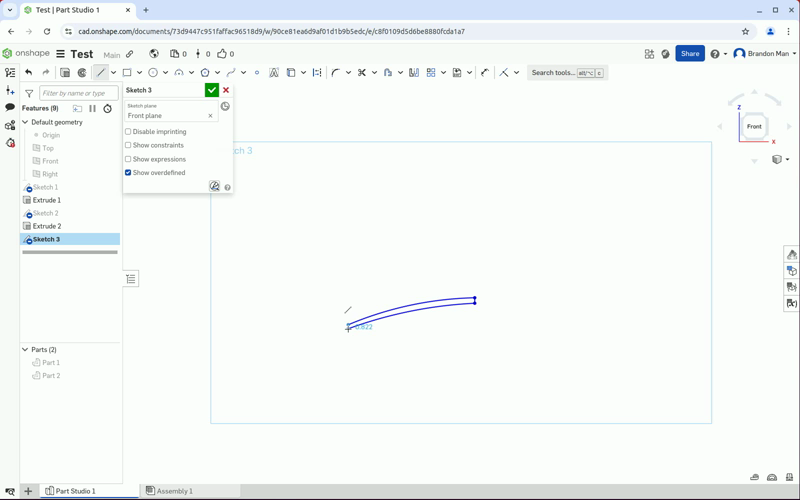
scroll(6)
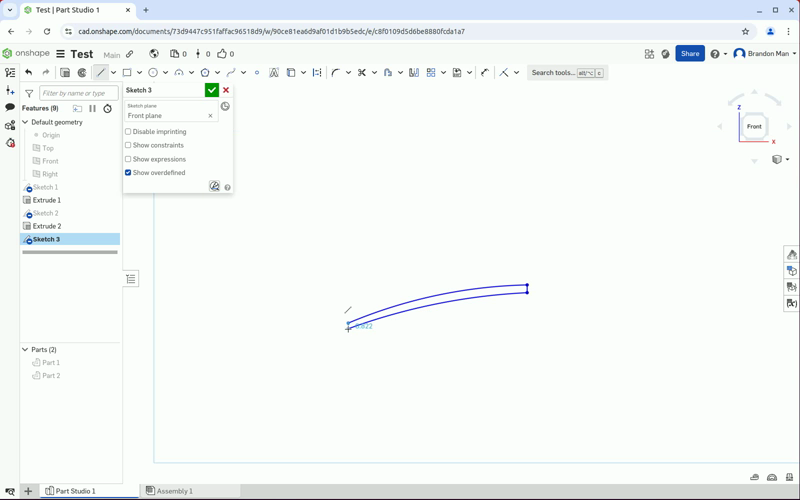
scroll(6)
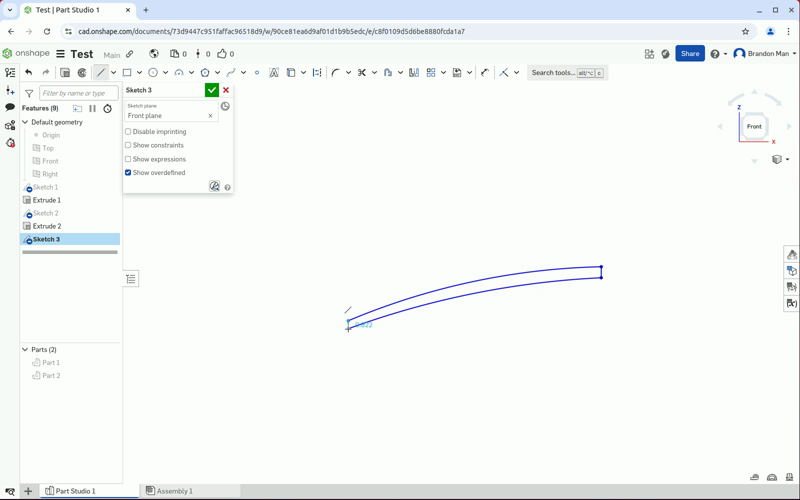
scroll(6)
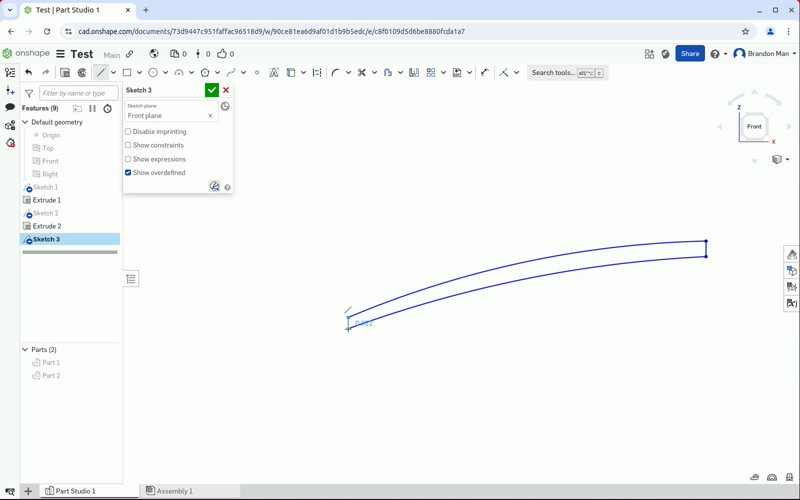
scroll(6)
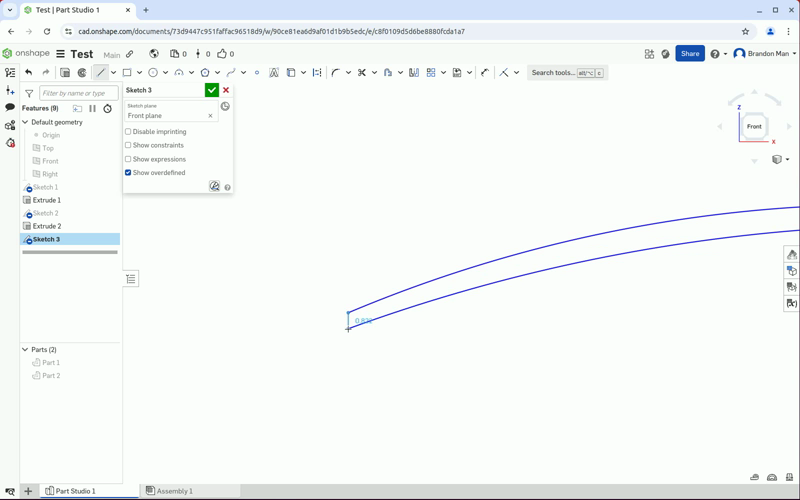
scroll(6)
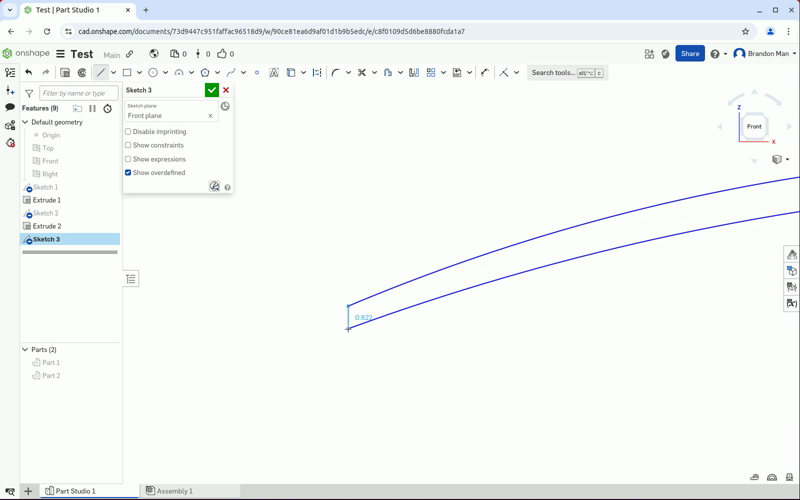
scroll(6)
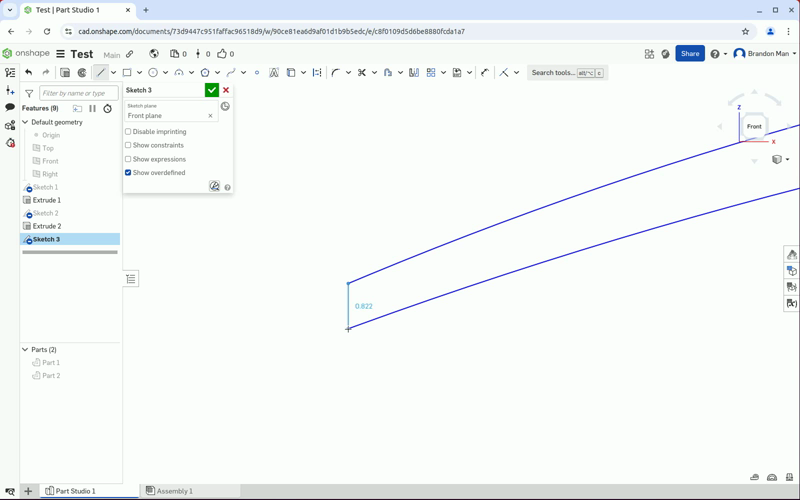
key_up(shift)
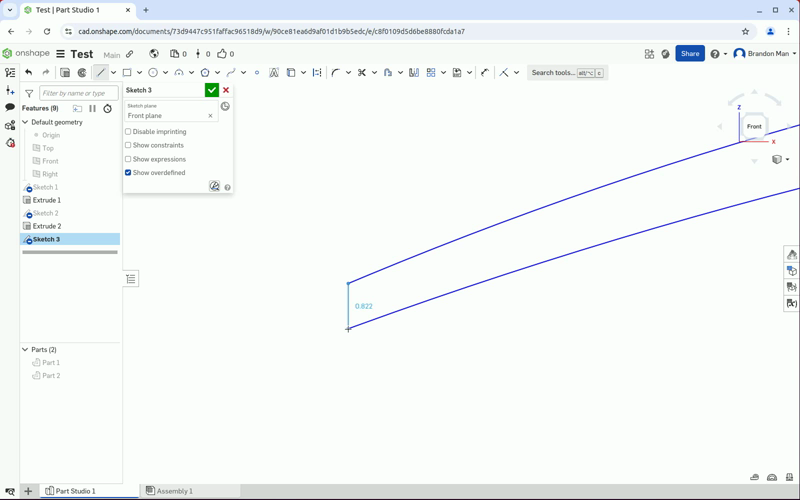
click(348, 328)
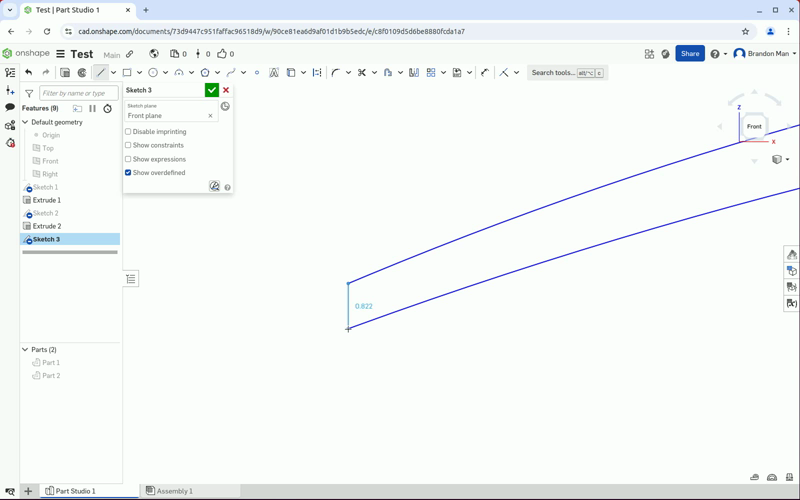
scroll(-6)
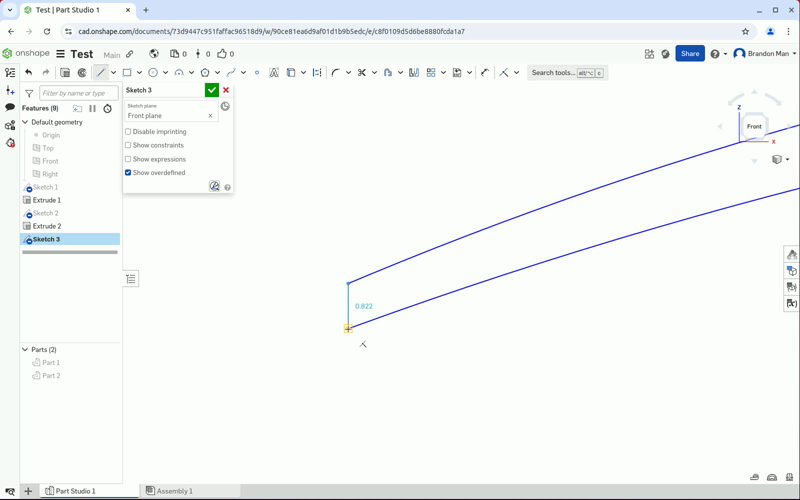
scroll(-6)
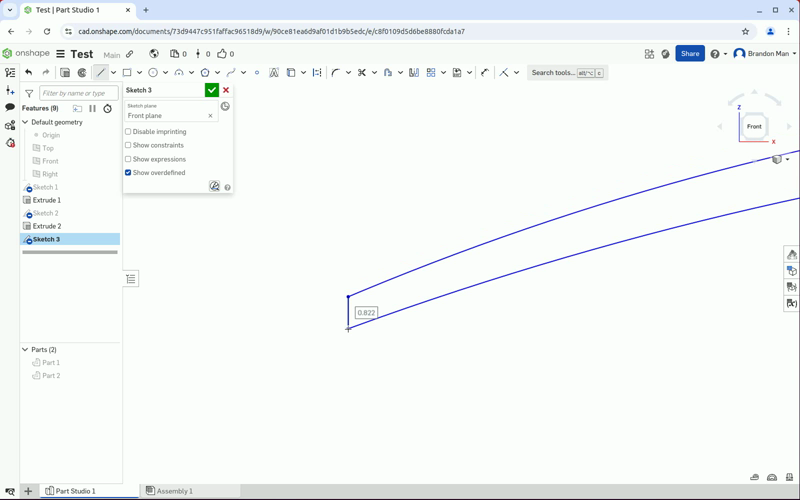
scroll(-6)
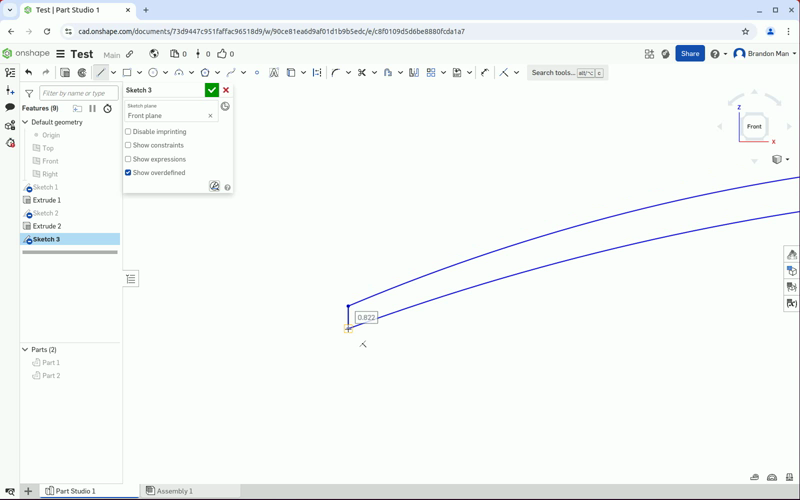
scroll(-6)
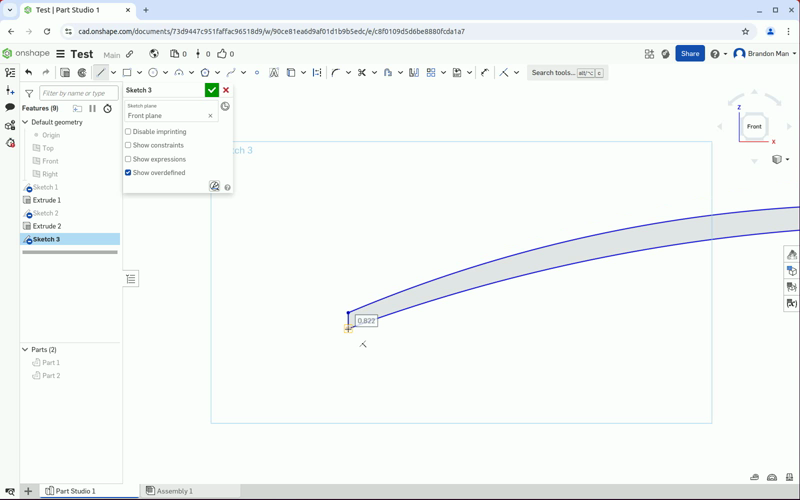
scroll(-6)
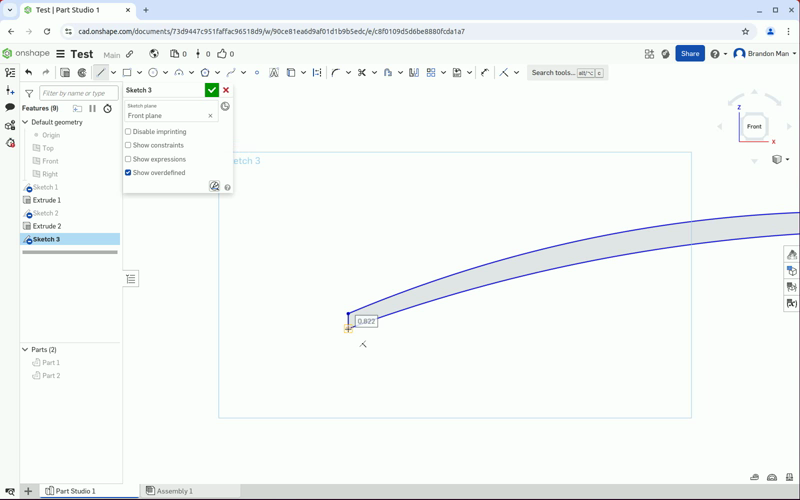
scroll(-6)
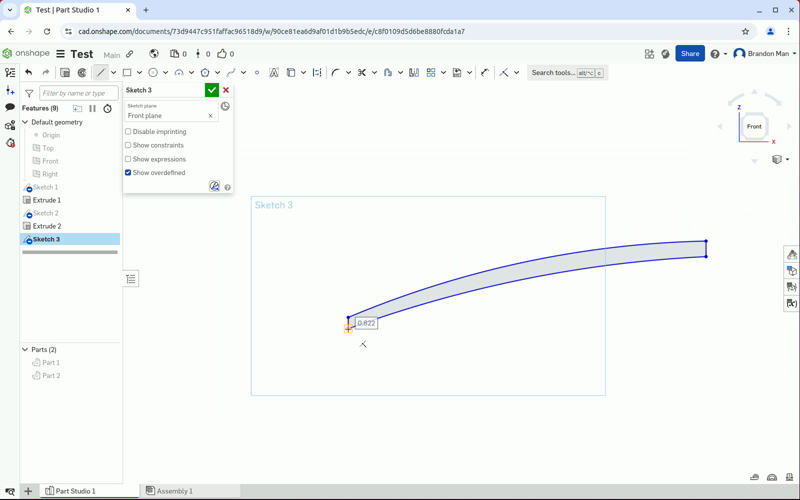
scroll(-6)
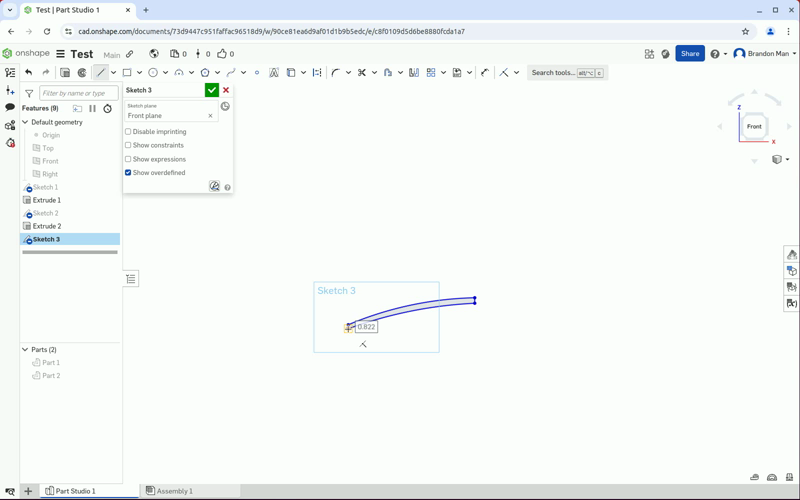
key(esc)
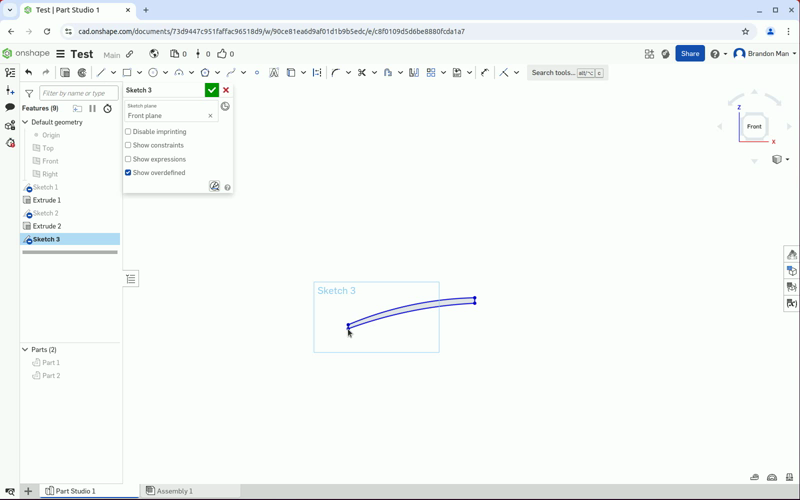
mouse_move(461, 300)
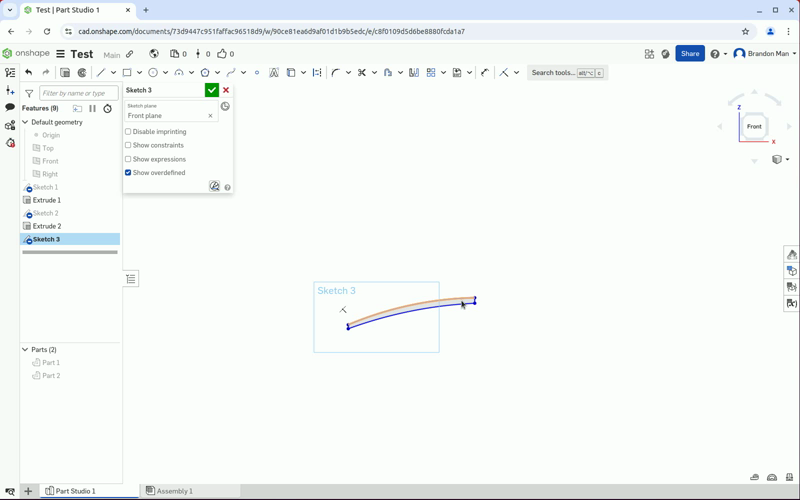
scroll(6)
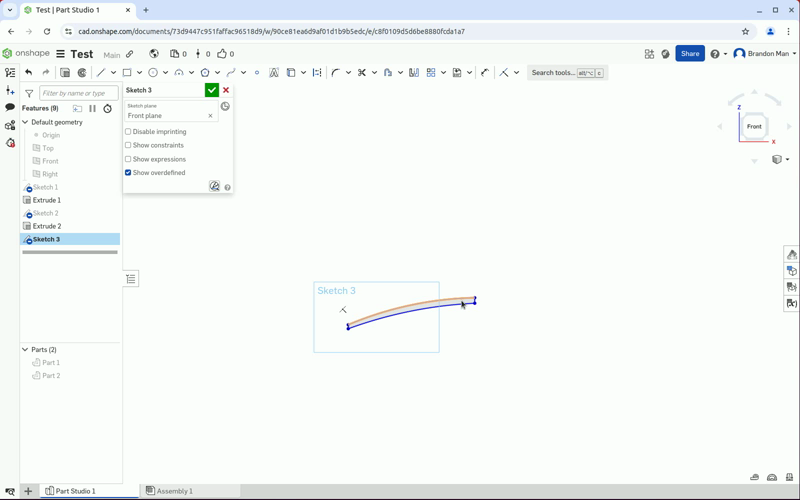
scroll(6)
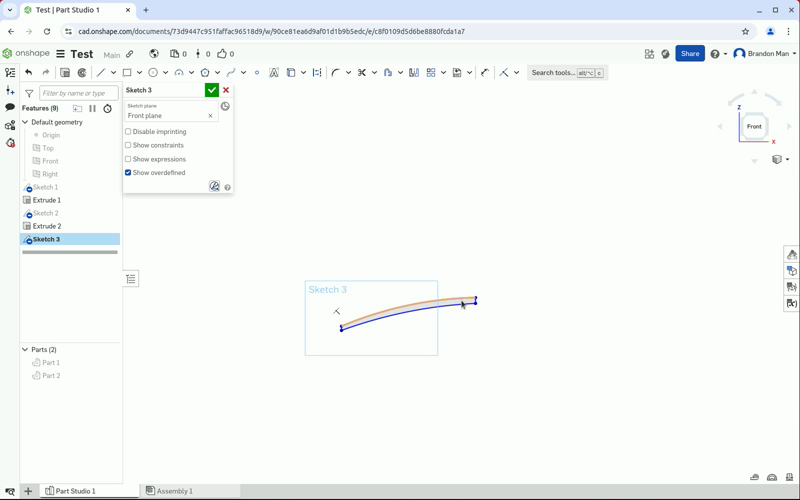
scroll(6)
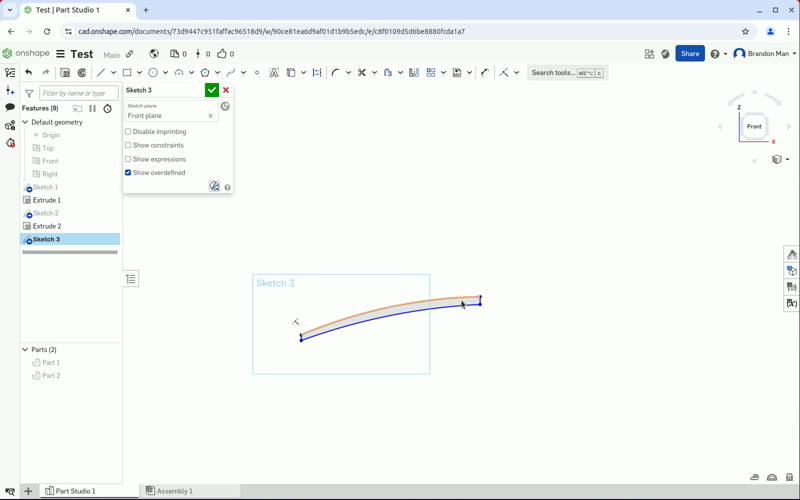
scroll(6)
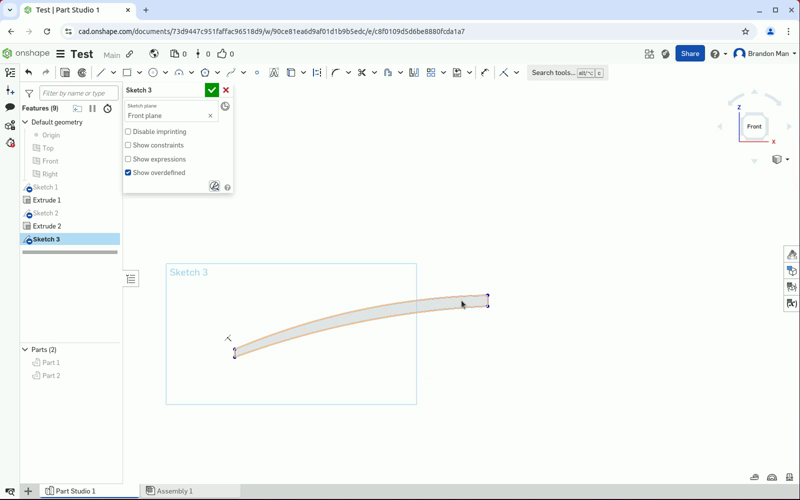
scroll(6)
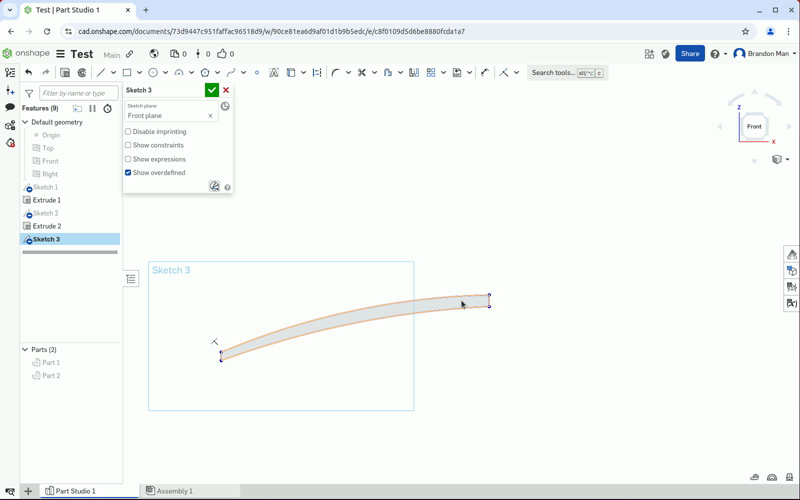
scroll(6)
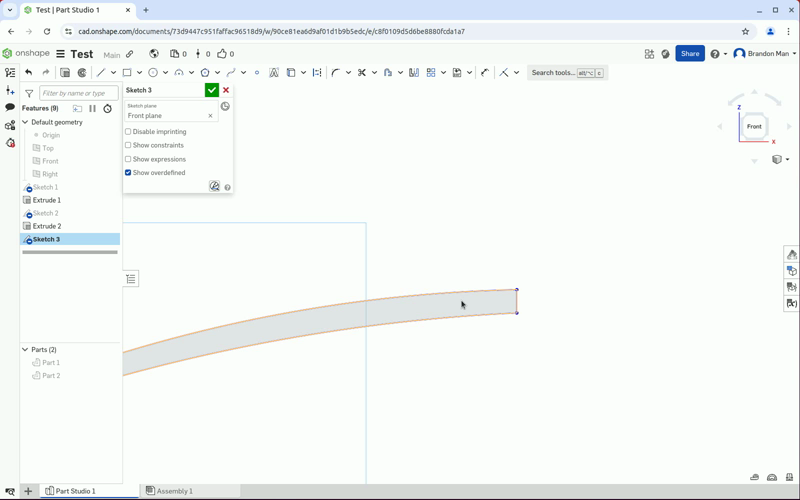
scroll(6)
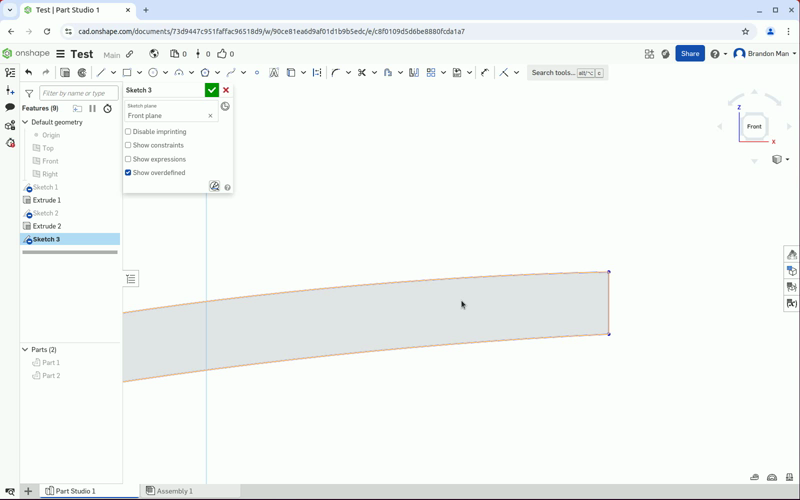
click(461, 300)
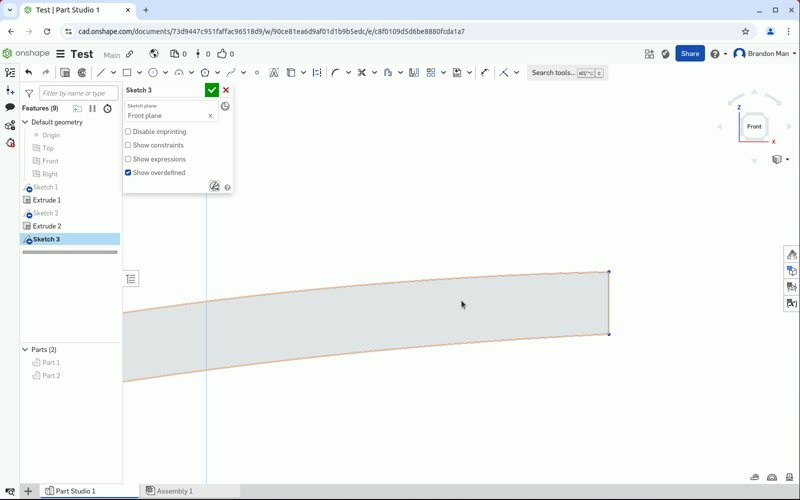
scroll(-6)
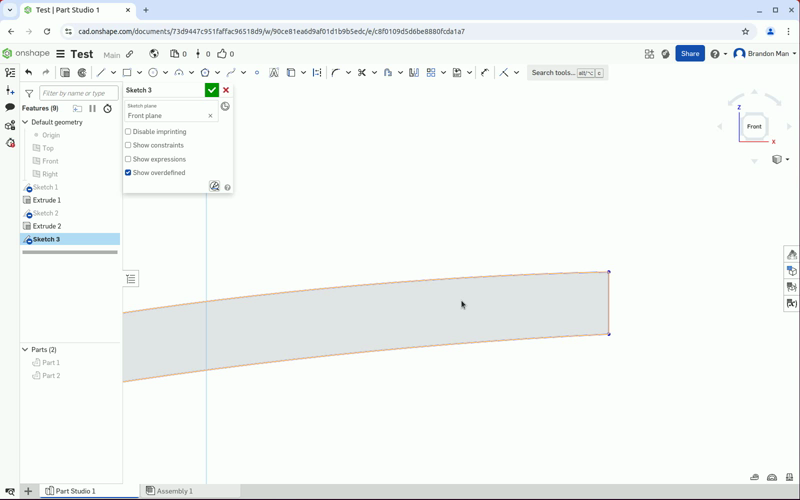
scroll(-6)
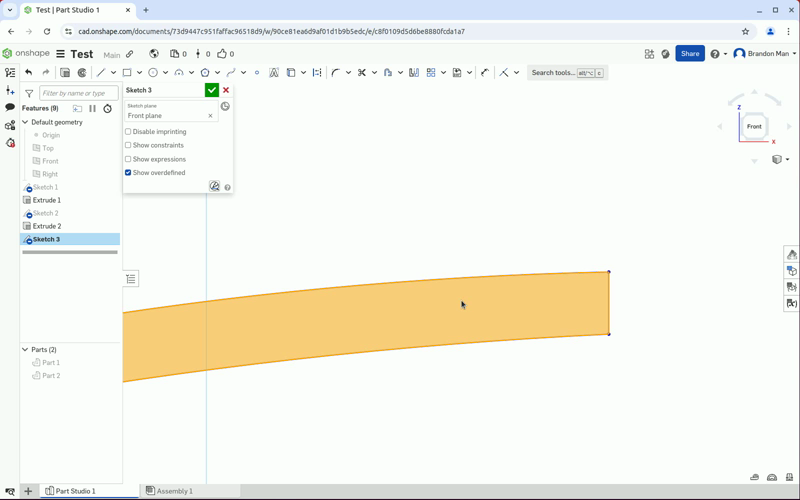
scroll(-6)
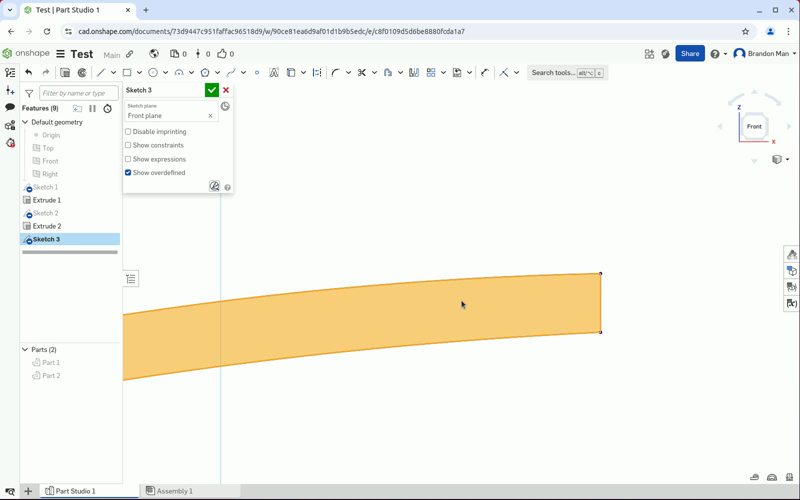
scroll(-6)
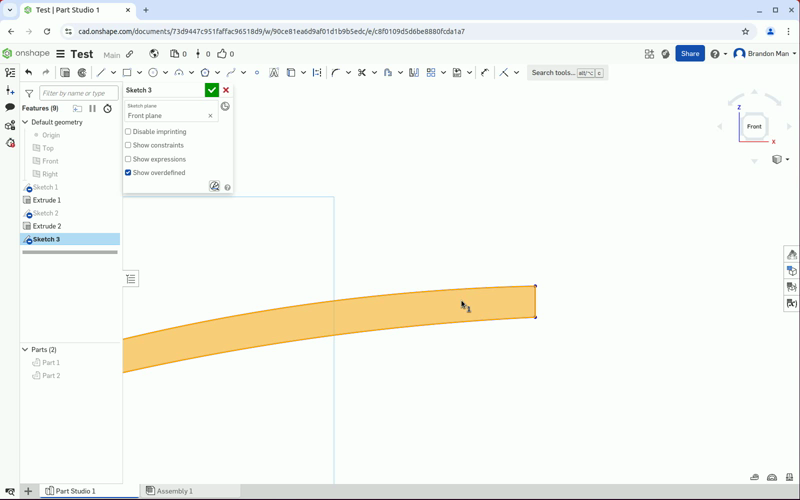
scroll(-6)
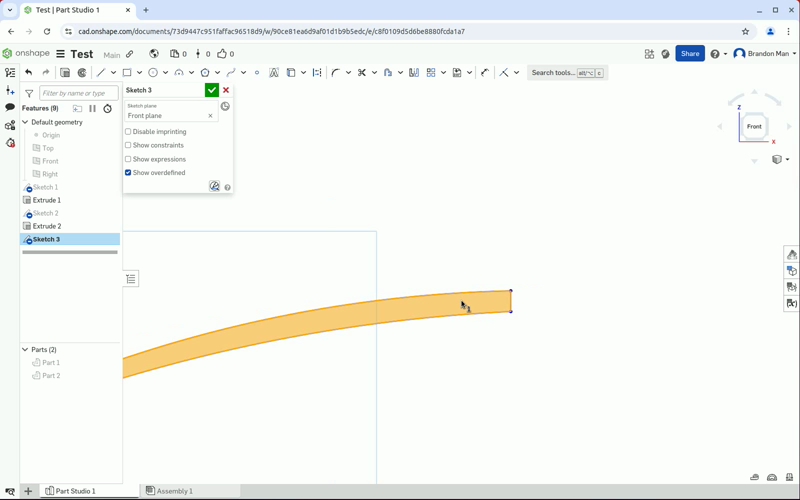
scroll(-6)
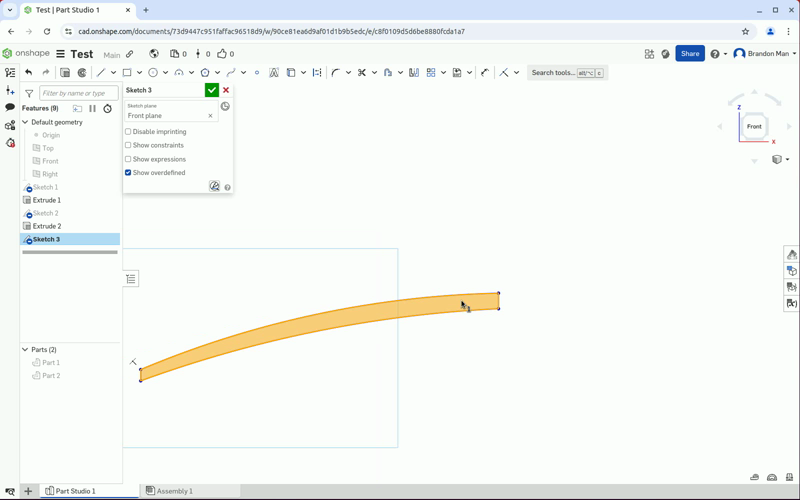
scroll(-6)
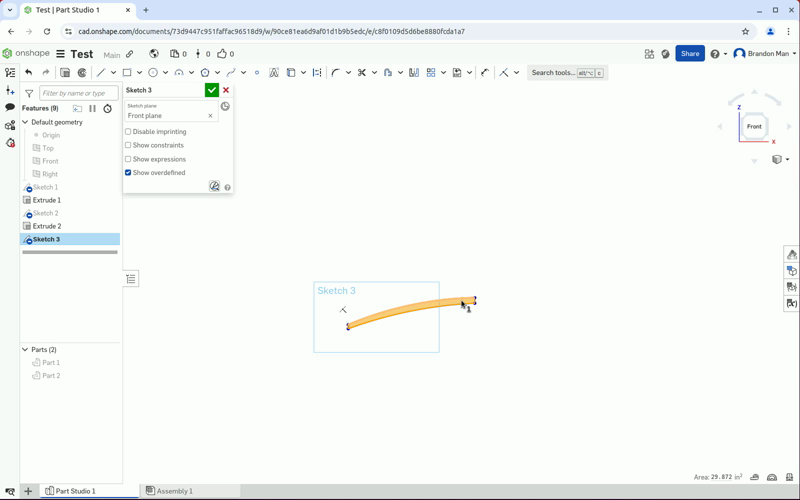
mouse_move(73, 352)
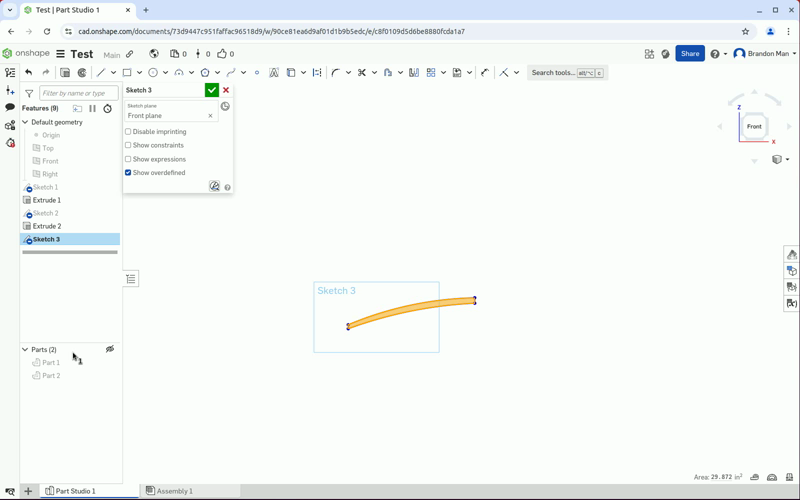
key(shift+y)
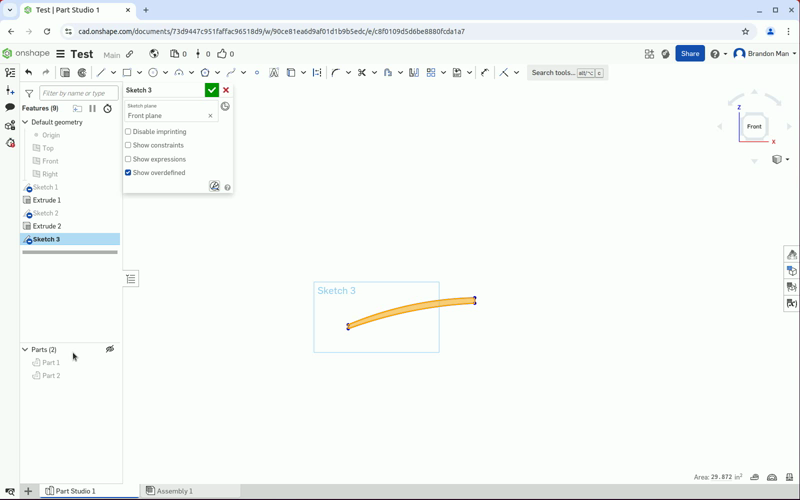
key(shift+e)
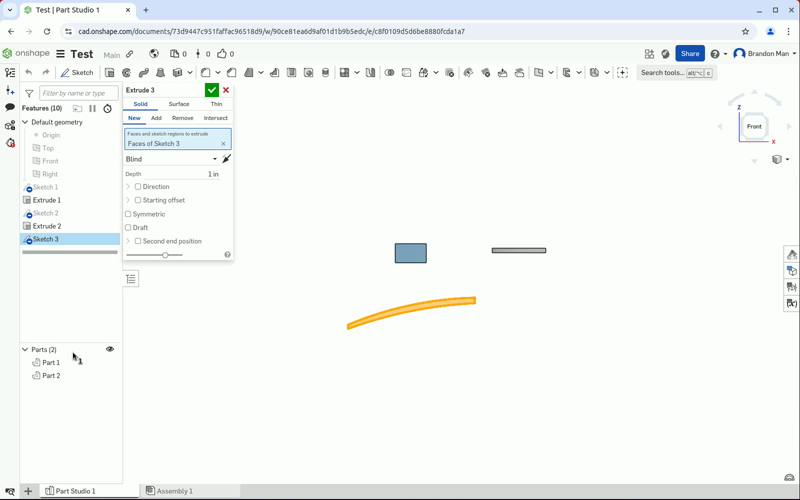
mouse_move(143, 106)
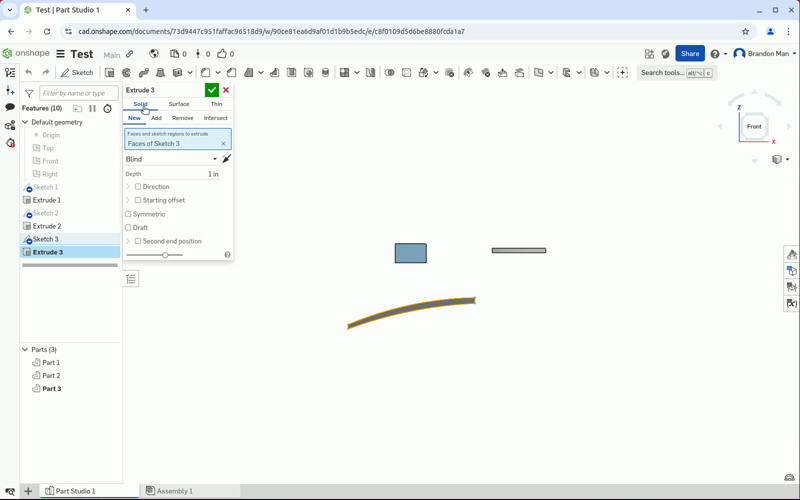
click(143, 106)
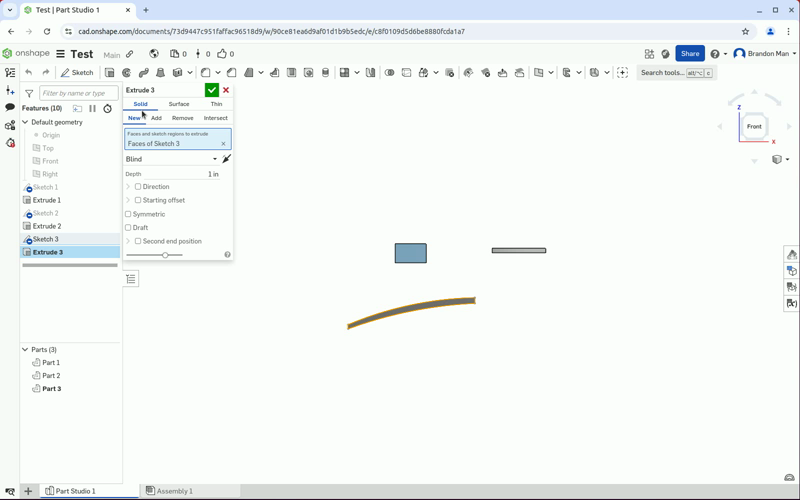
mouse_move(137, 120)
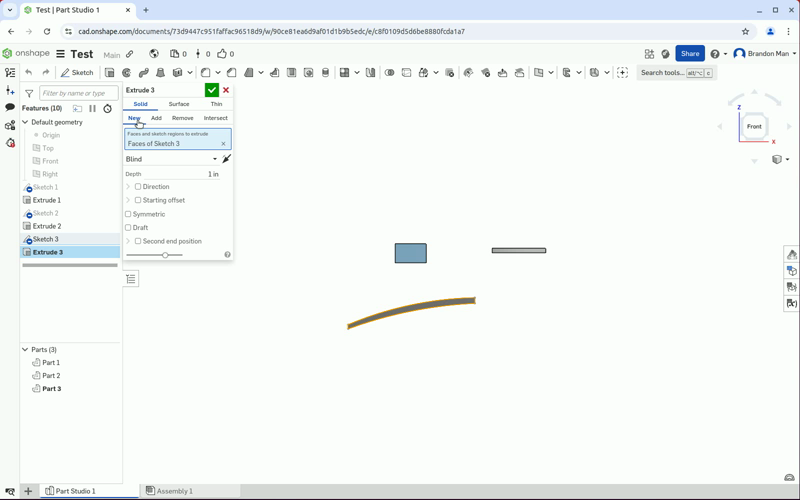
click(137, 120)
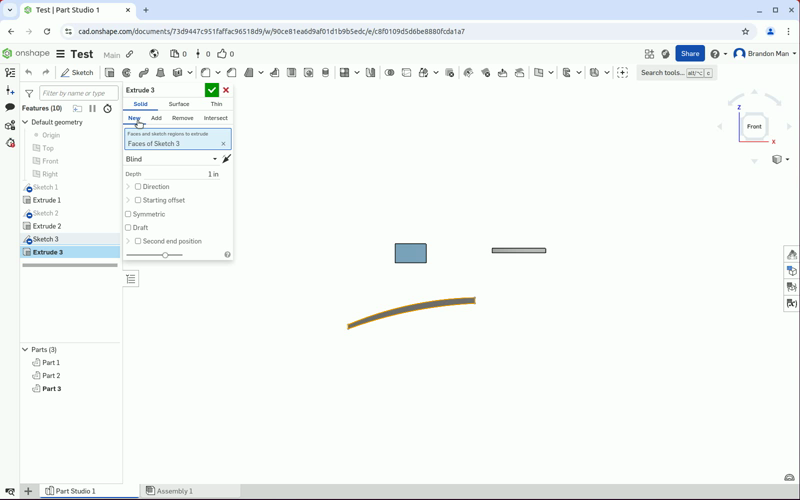
key(tab, 4)
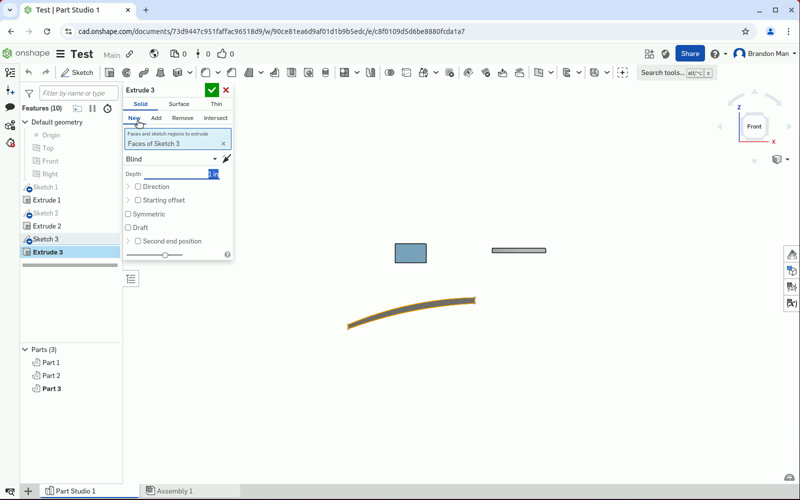
text(1.926)
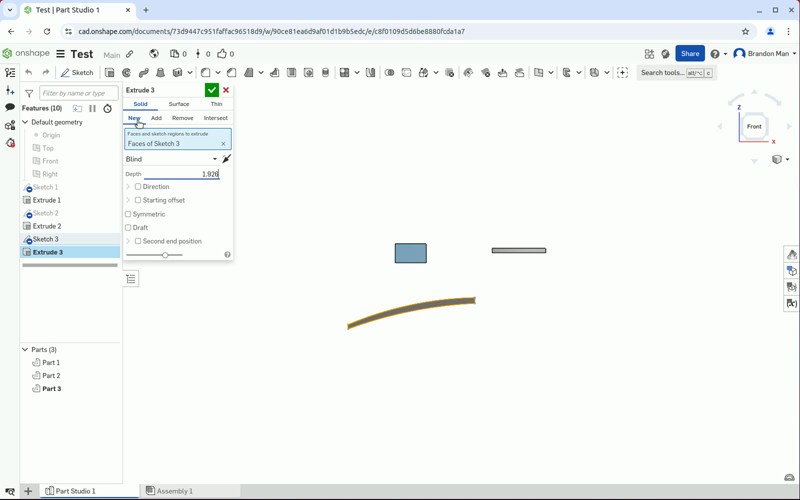
key(enter)
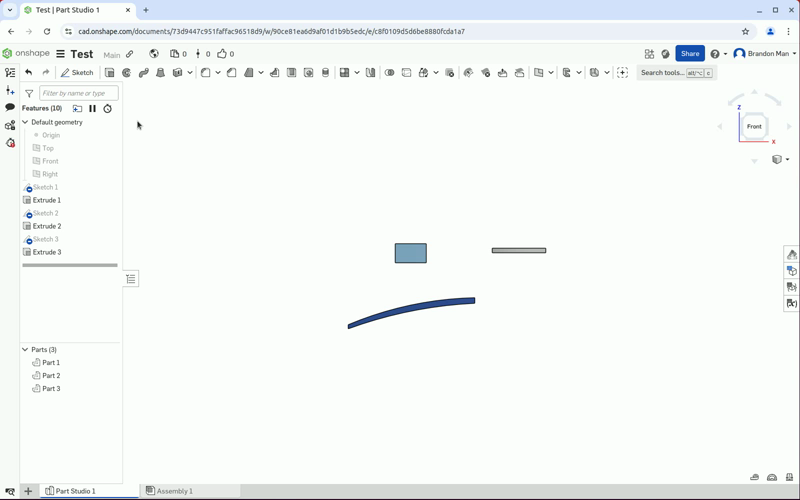
key(shift+h)
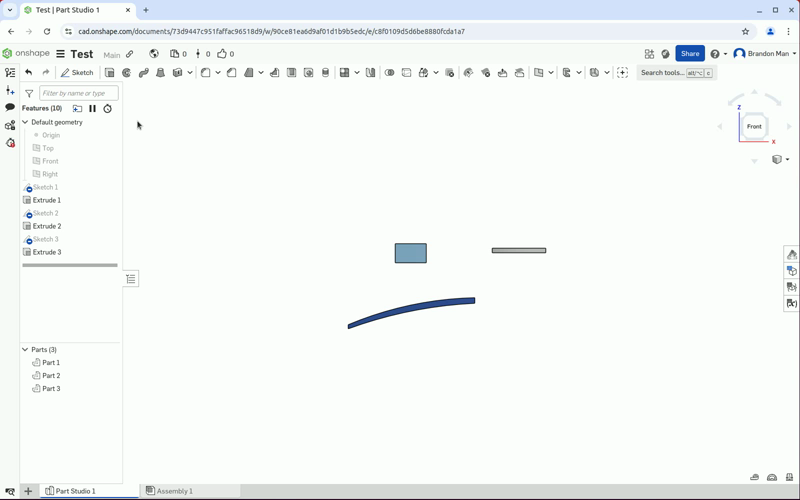
key(shift+h)
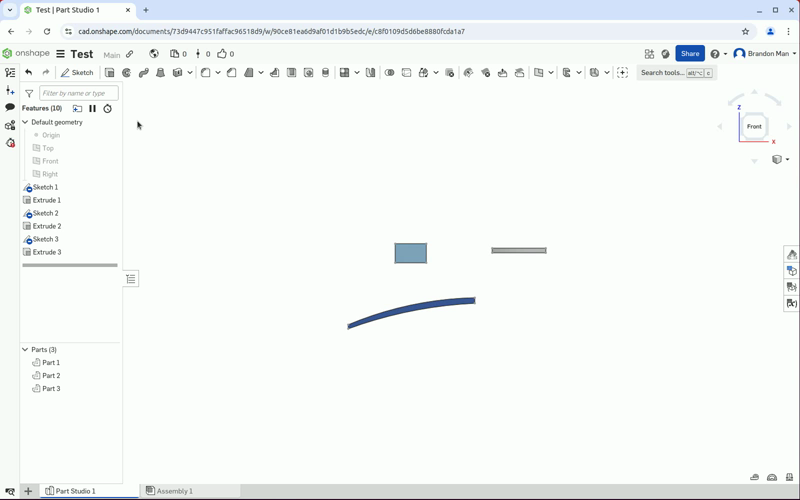
key(shift+7)
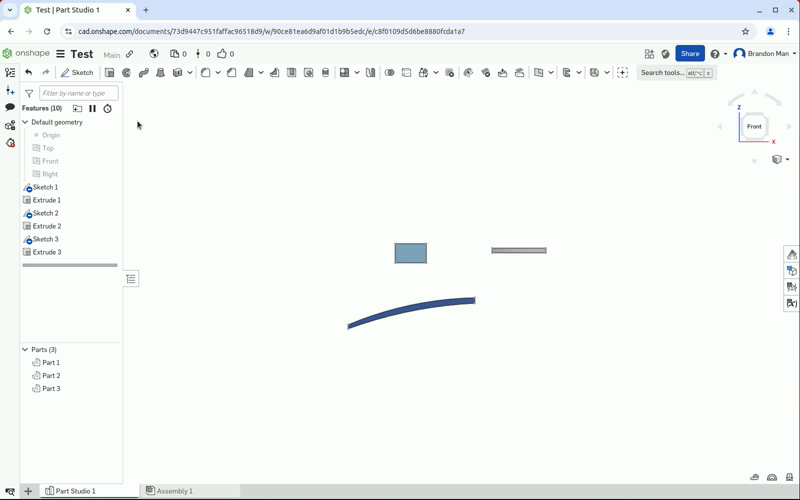
key(left, 2)
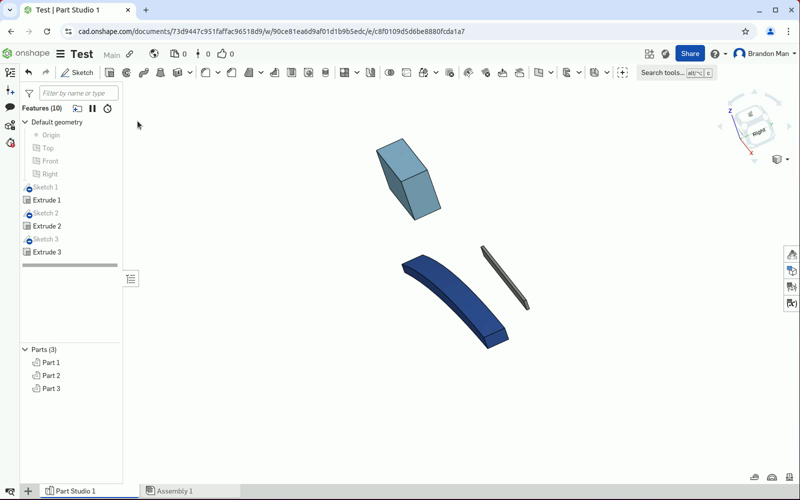
key(down, 2)
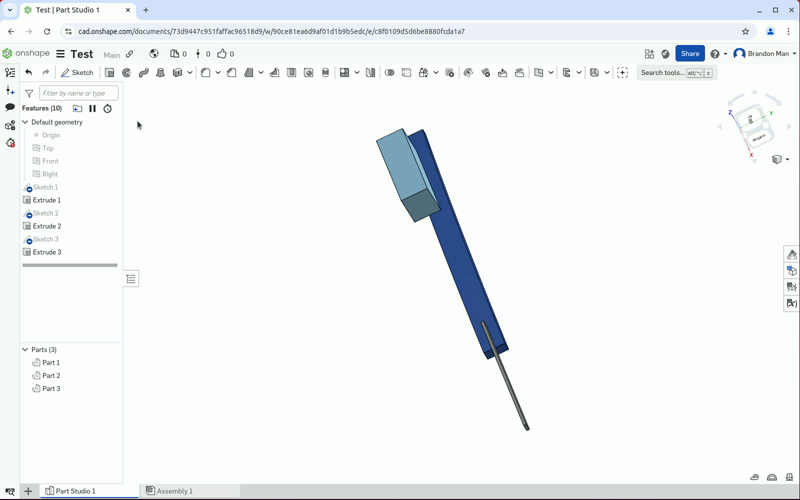
key(up, 2)
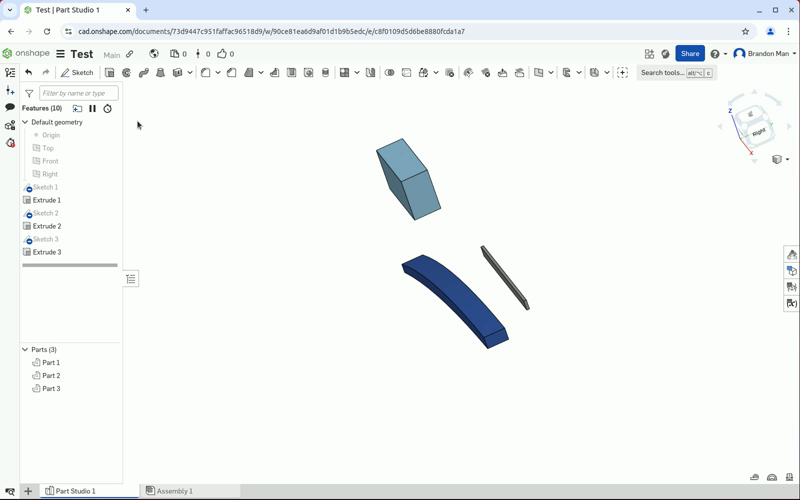
key(right, 2)
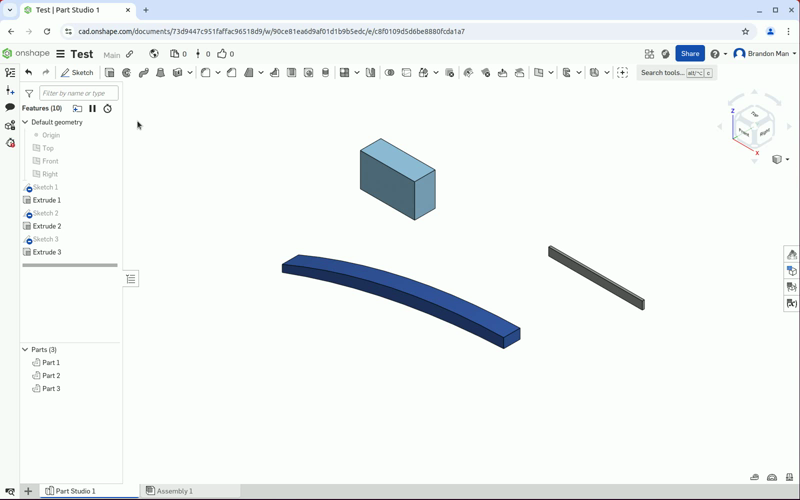
mouse_move(73, 189)
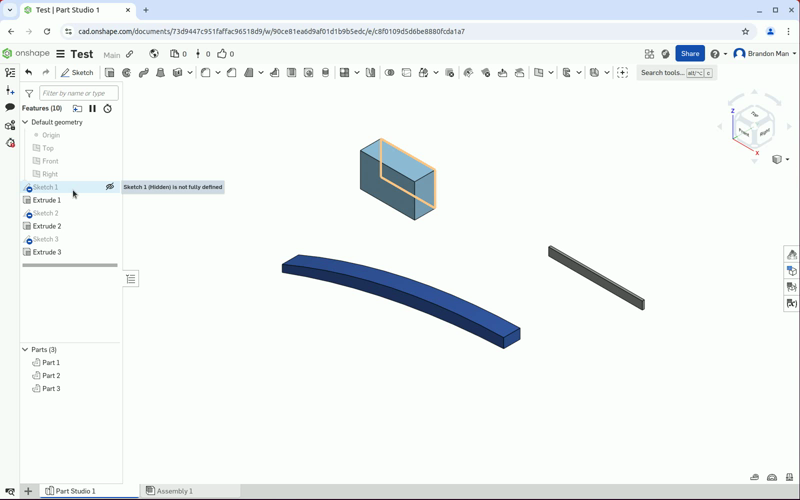
click(73, 189)